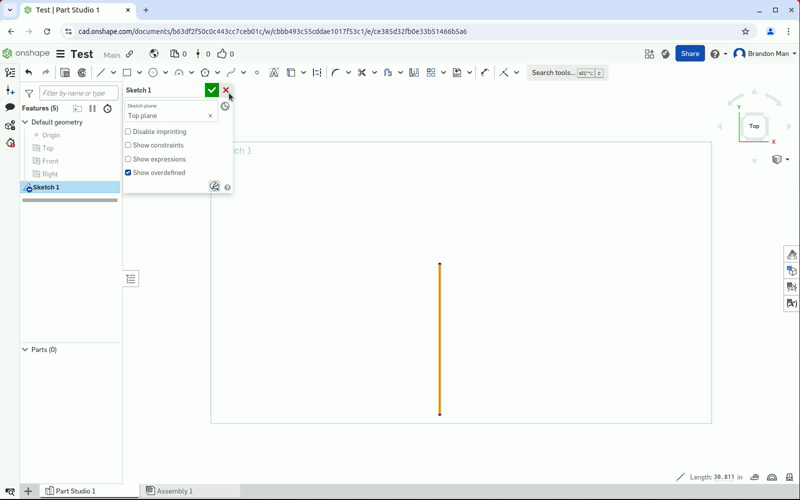
key(shift+h)
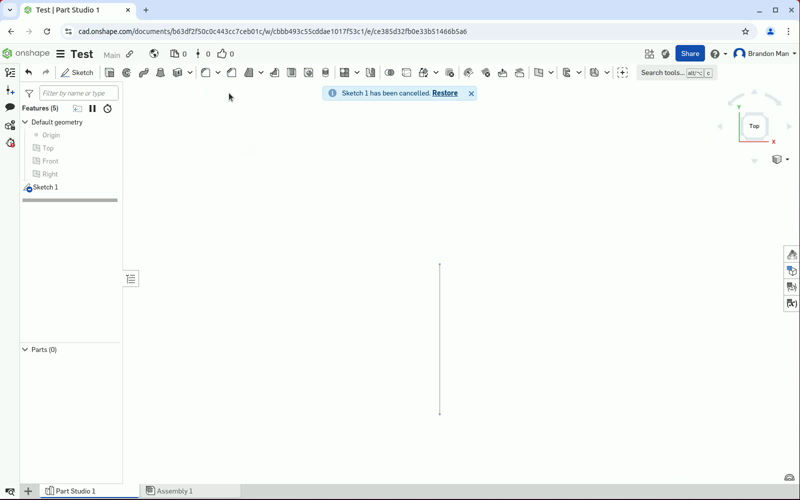
key(shift+s)
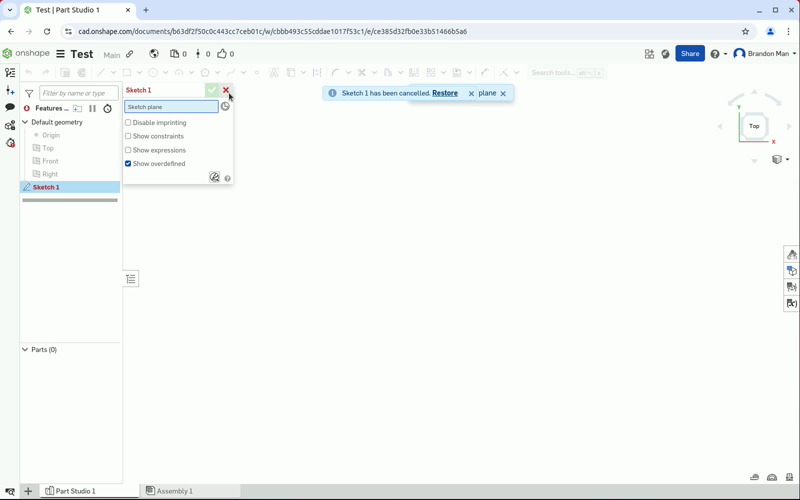
mouse_move(73, 150)
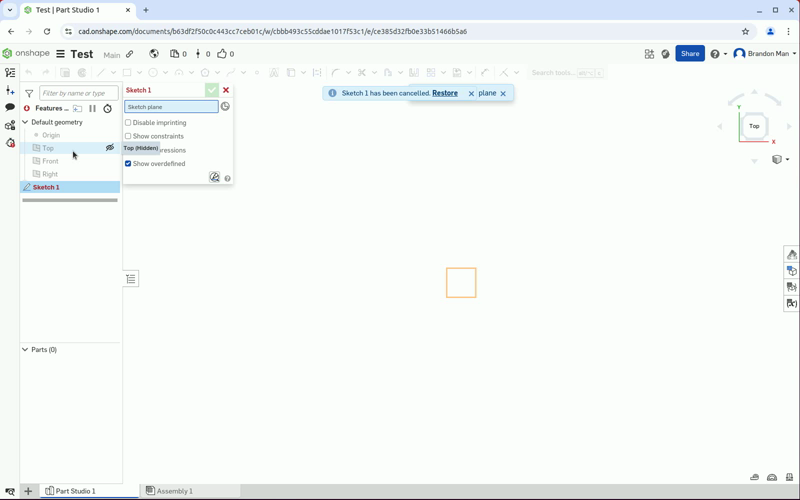
click(73, 150)
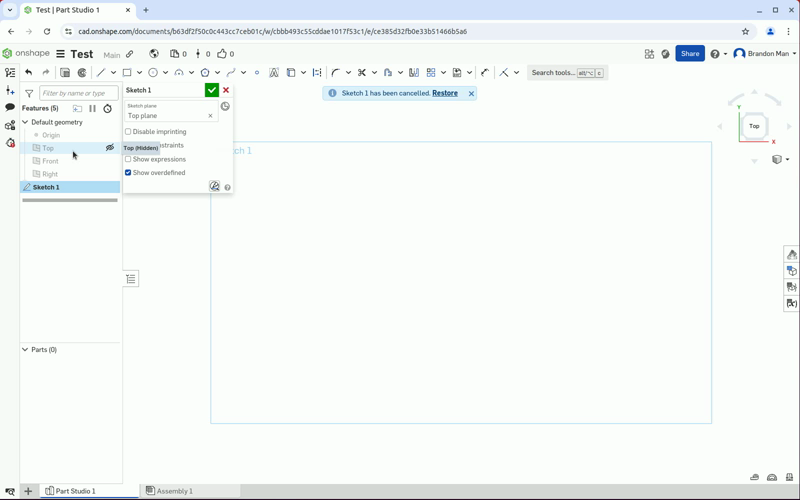
mouse_move(73, 352)
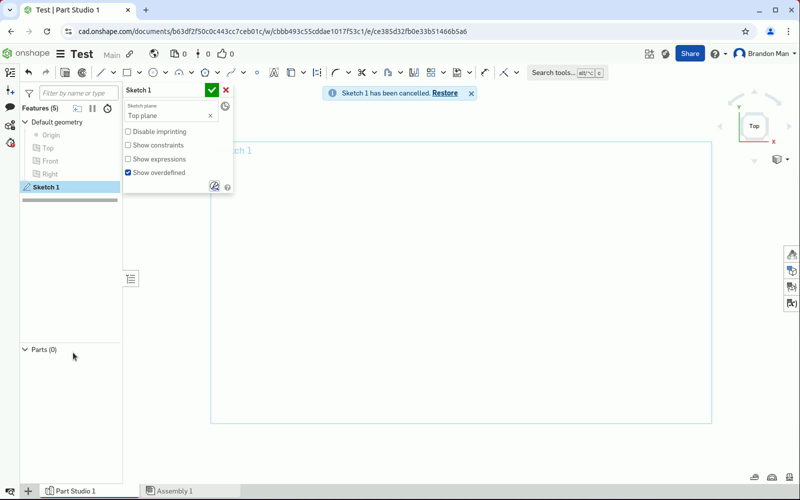
key(y)
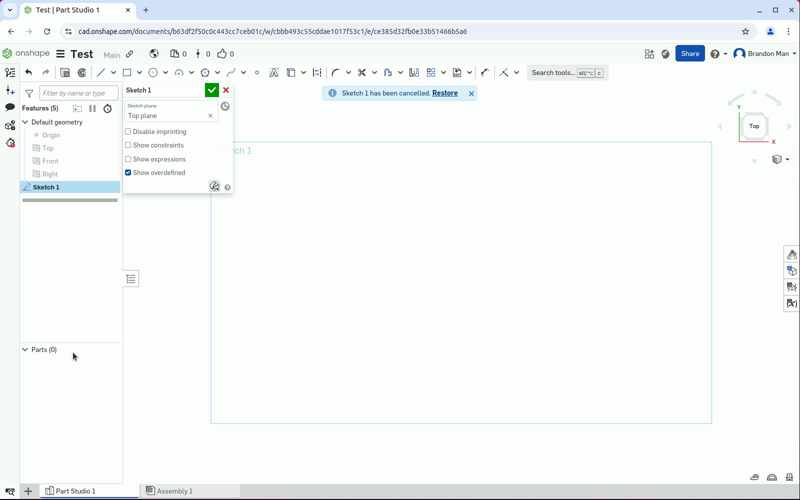
key(l)
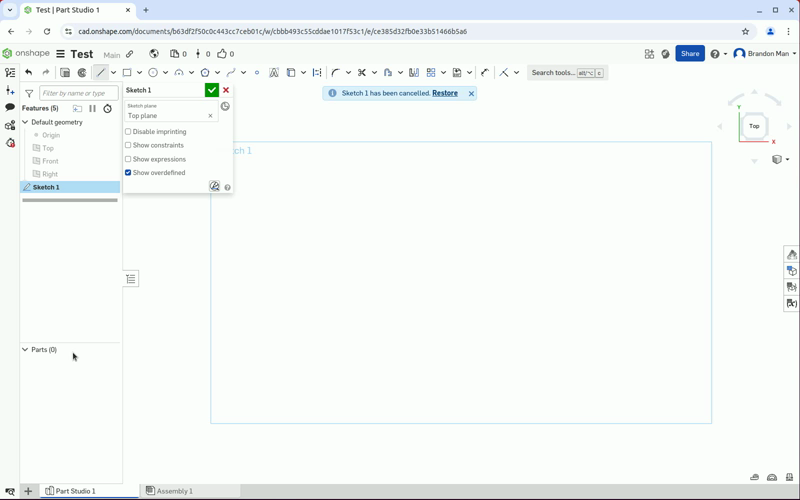
key_down(shift)
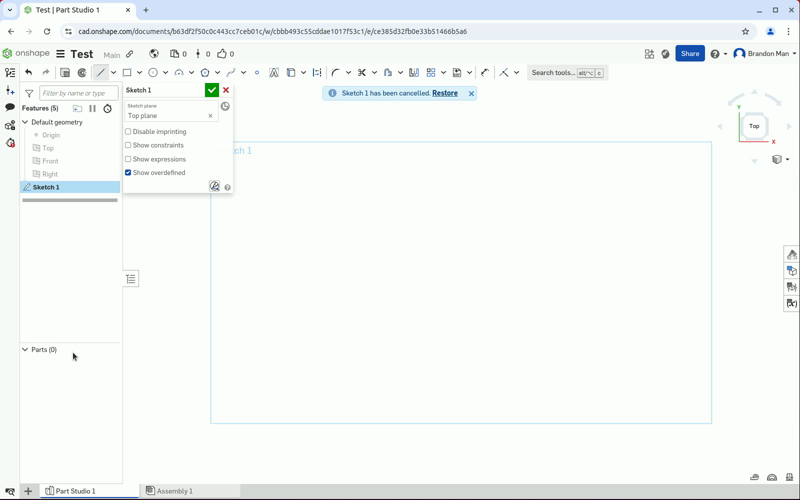
mouse_move(376, 335)
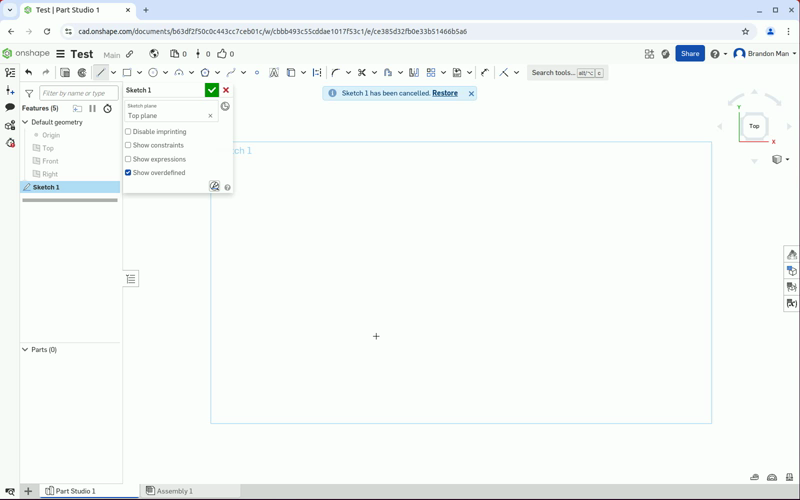
click(376, 335)
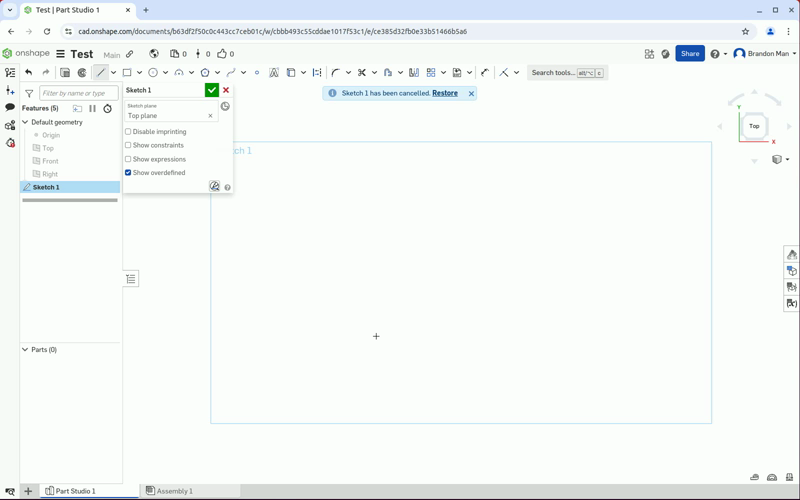
key_up(shift)
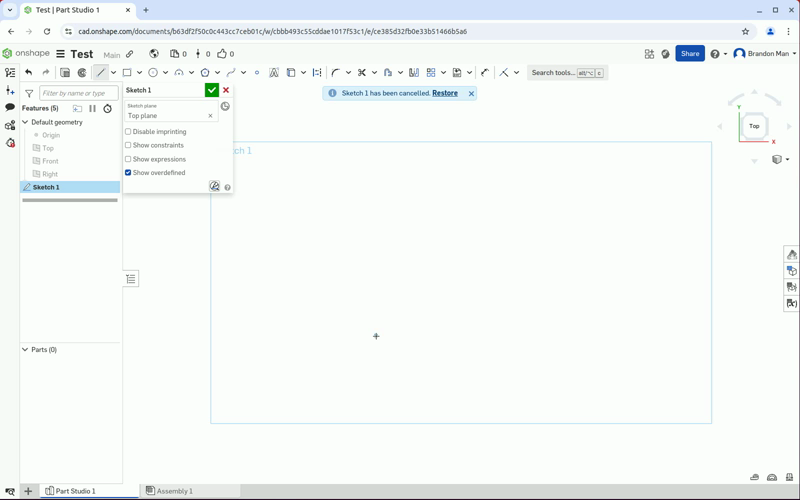
key_down(shift)
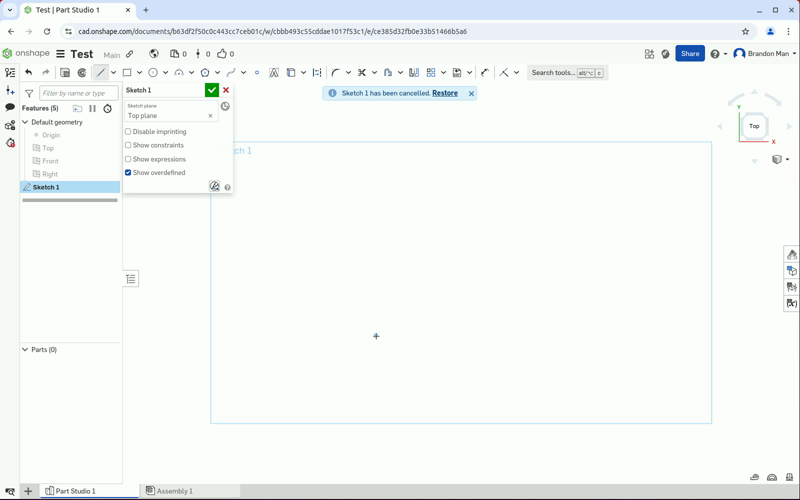
mouse_move(544, 335)
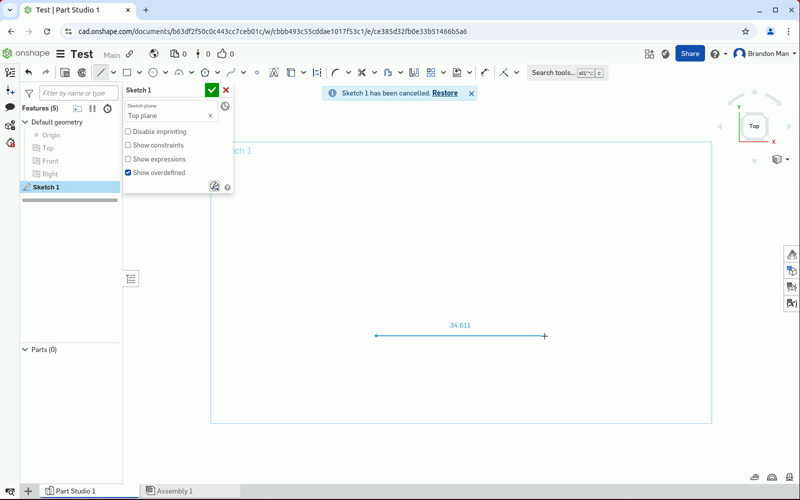
click(544, 335)
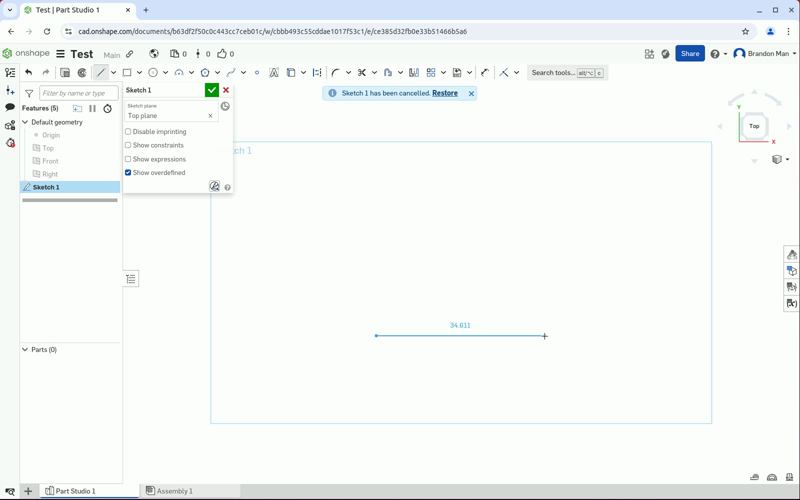
key_up(shift)
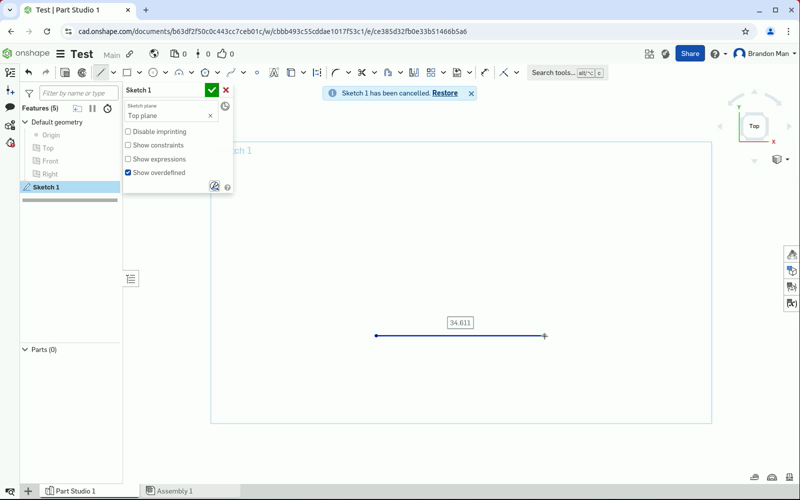
key_down(shift)
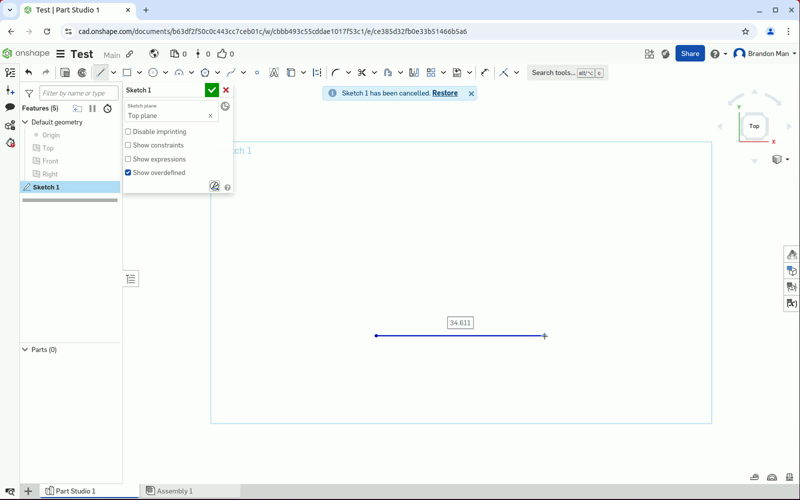
mouse_move(544, 224)
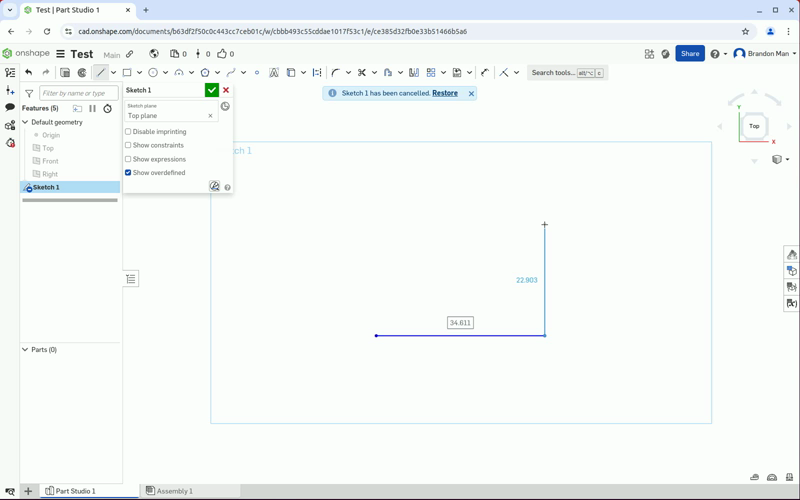
click(544, 224)
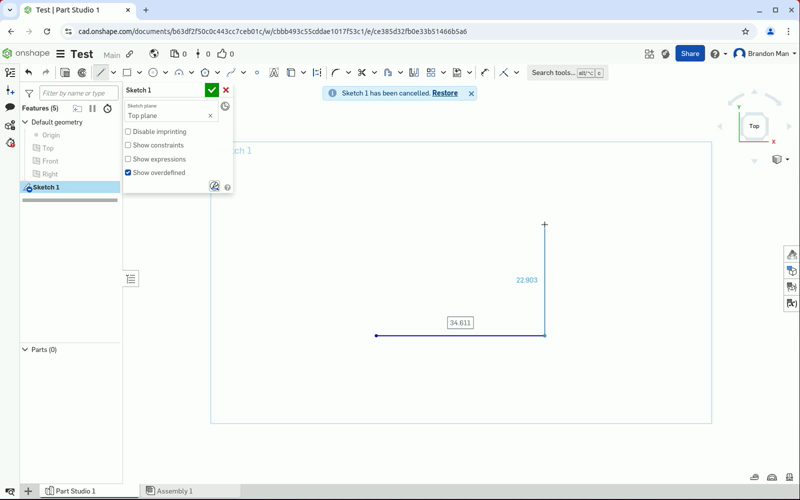
key_up(shift)
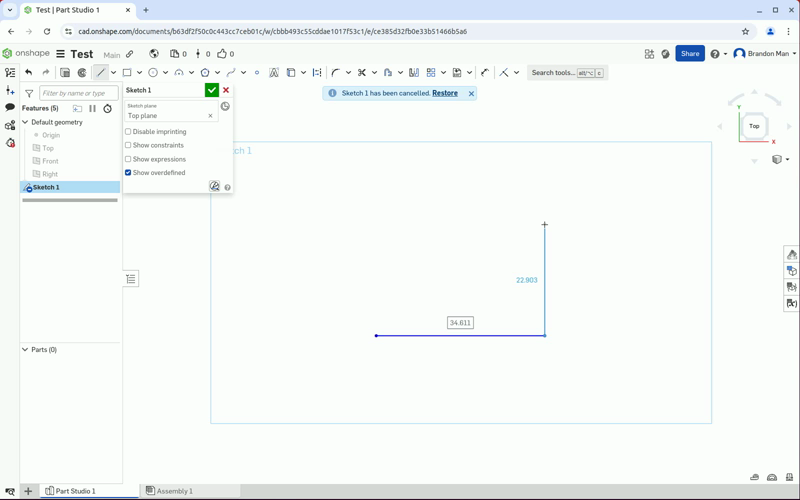
key_down(shift)
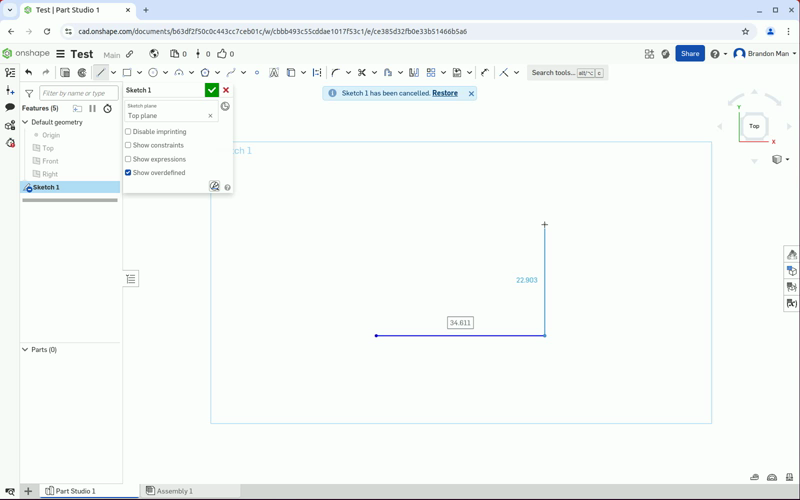
mouse_move(376, 224)
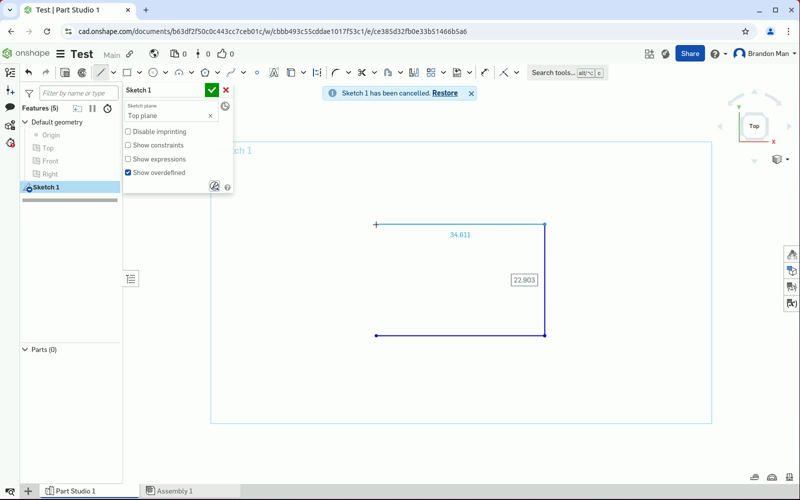
click(376, 224)
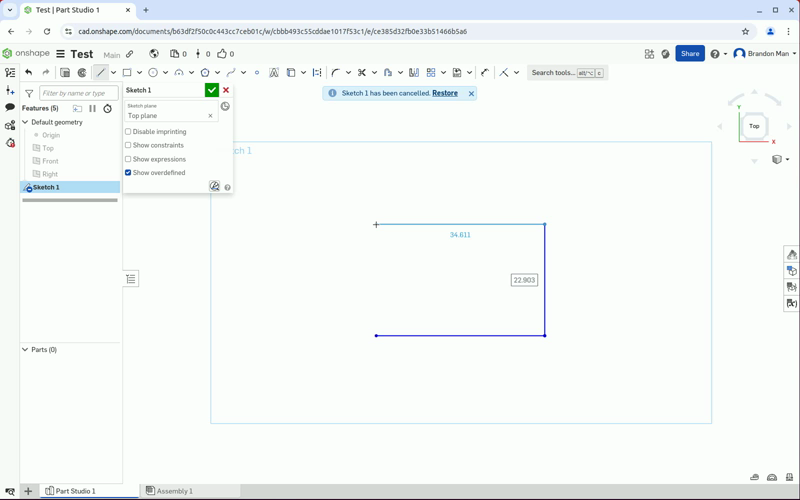
key_up(shift)
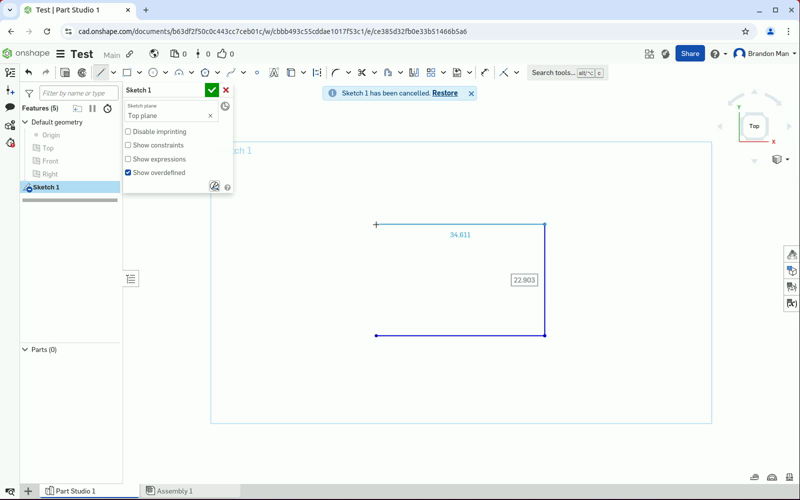
key_down(shift)
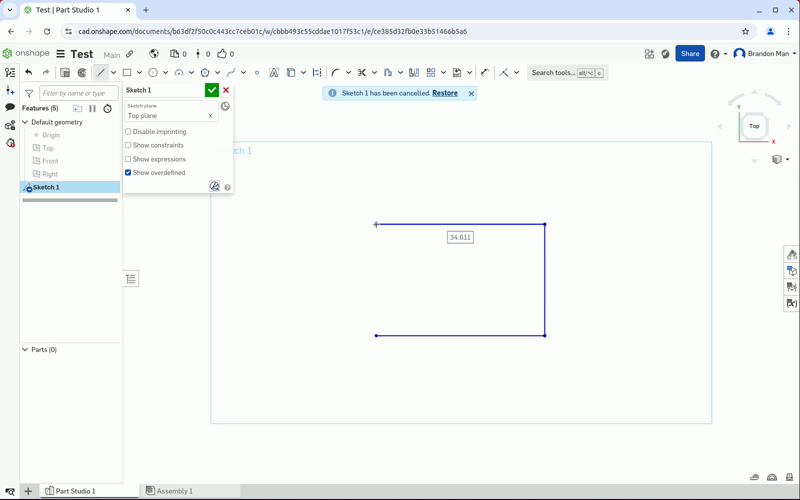
mouse_move(376, 335)
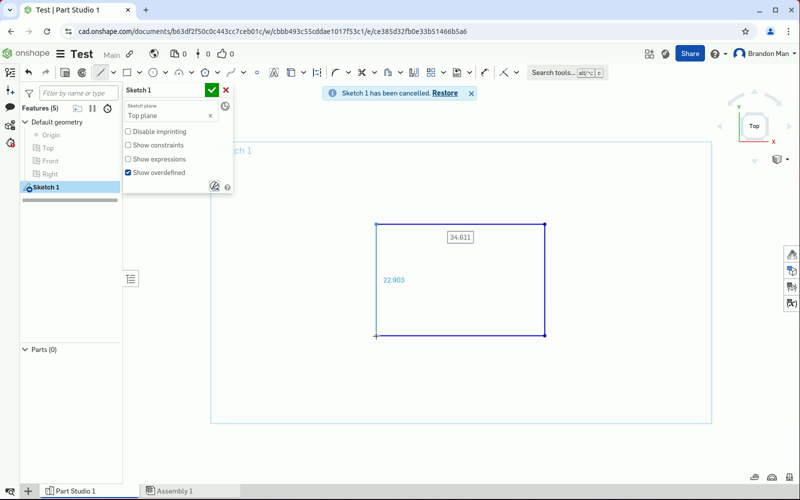
key_up(shift)
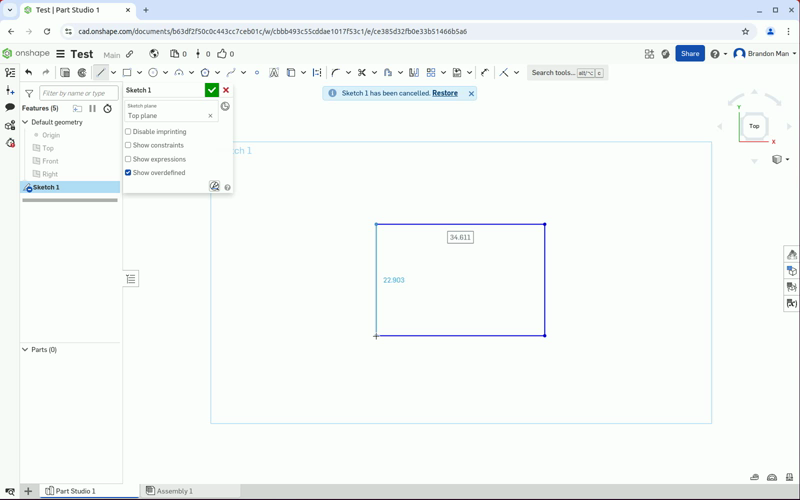
click(376, 335)
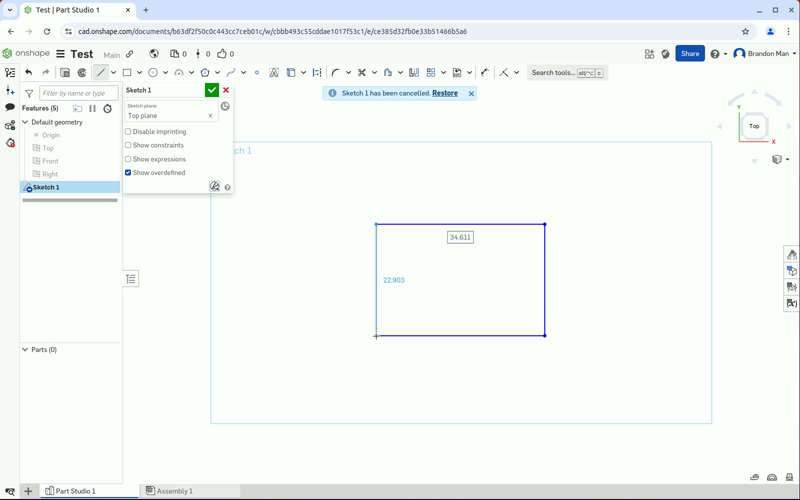
key(esc)
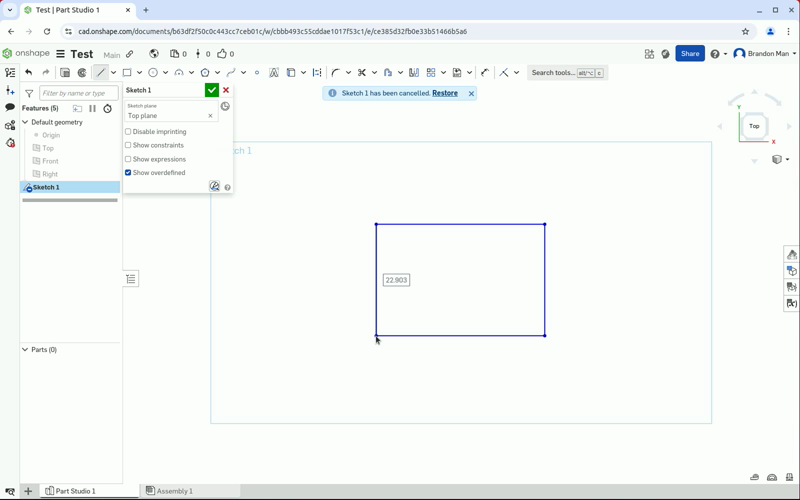
key(c)
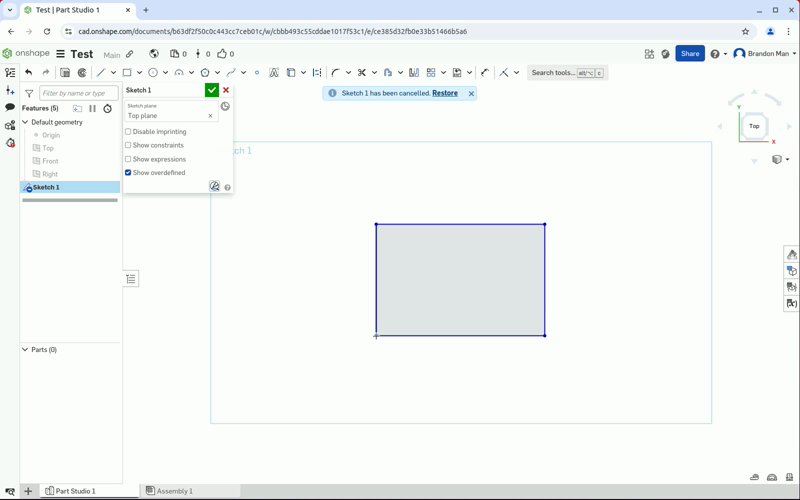
key_down(shift)
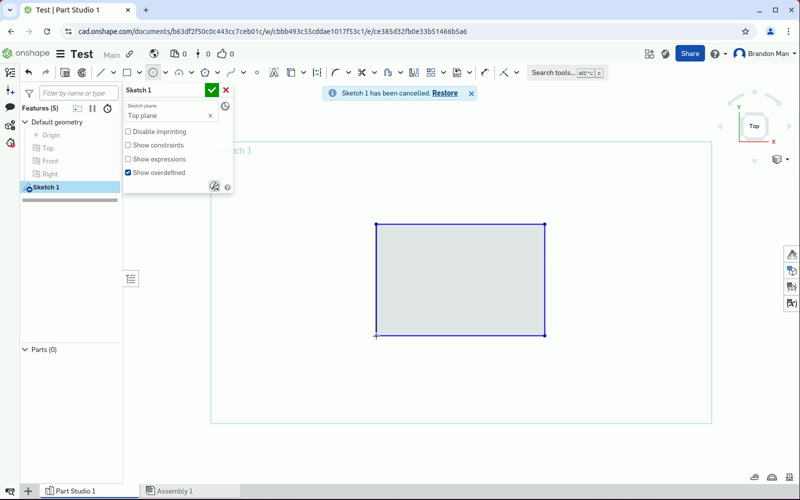
mouse_move(461, 279)
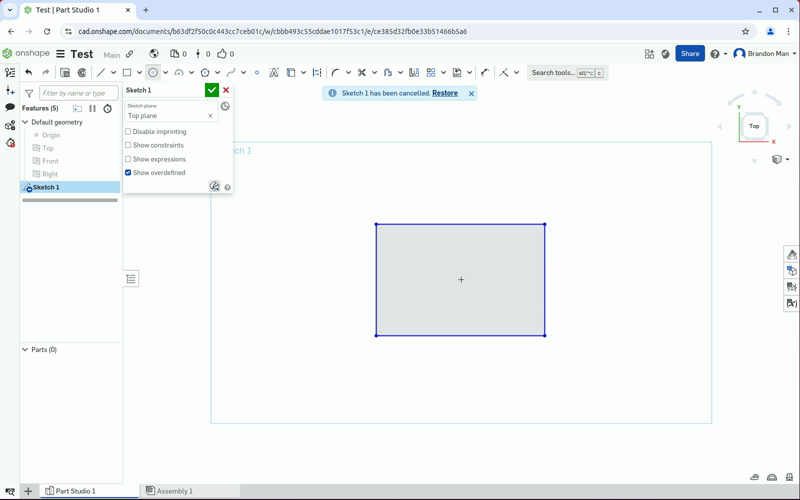
click(461, 279)
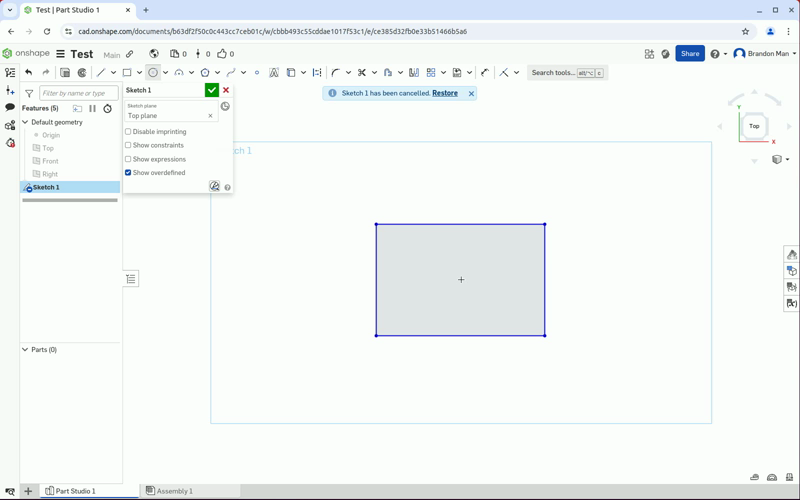
key_up(shift)
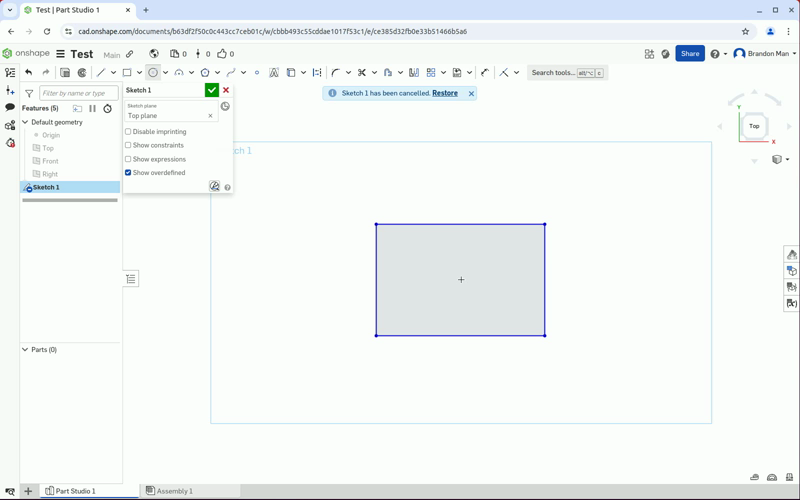
mouse_move(489, 279)
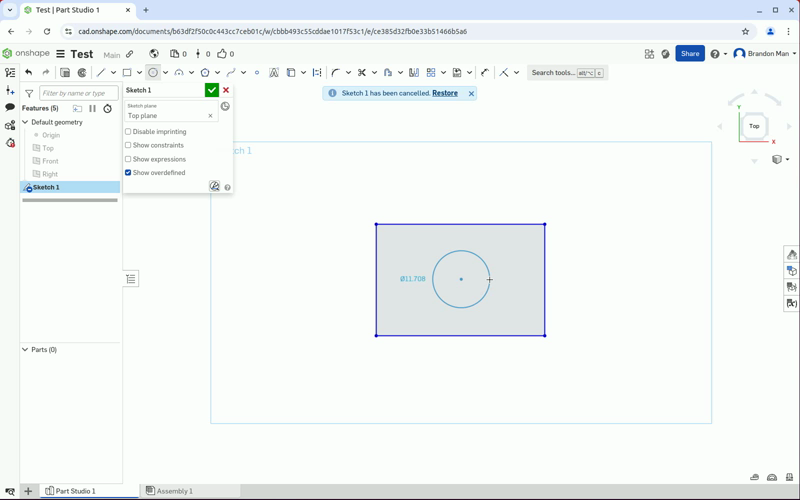
click(489, 279)
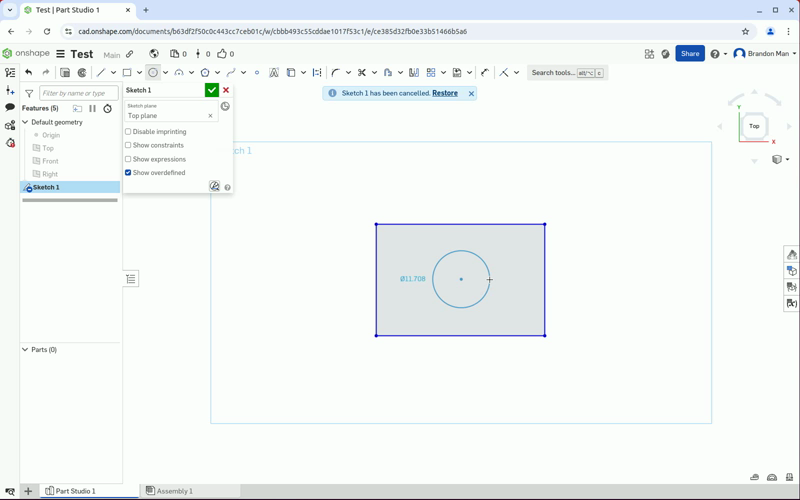
key(esc)
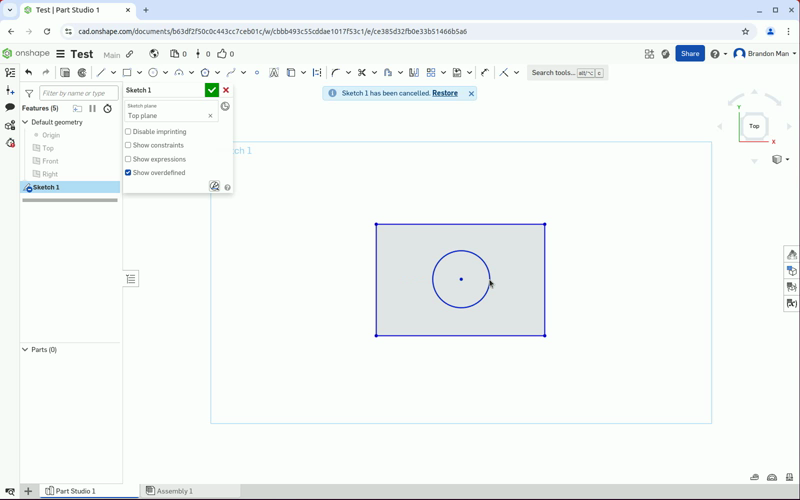
mouse_move(416, 246)
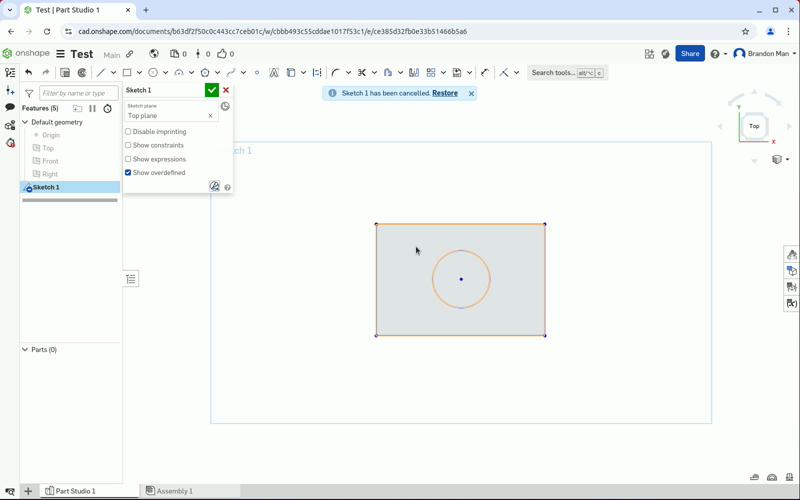
click(416, 246)
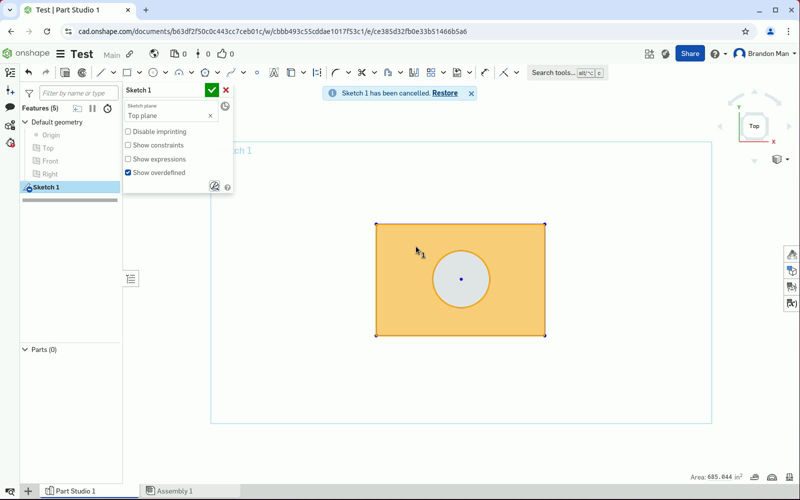
mouse_move(73, 352)
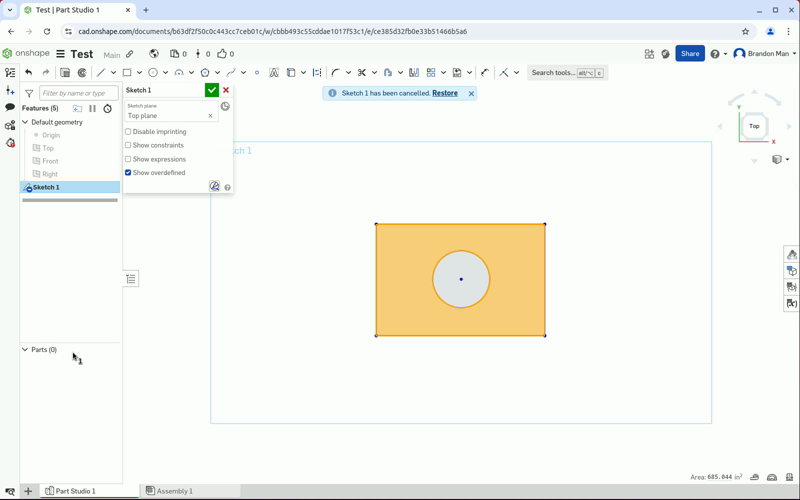
key(shift+y)
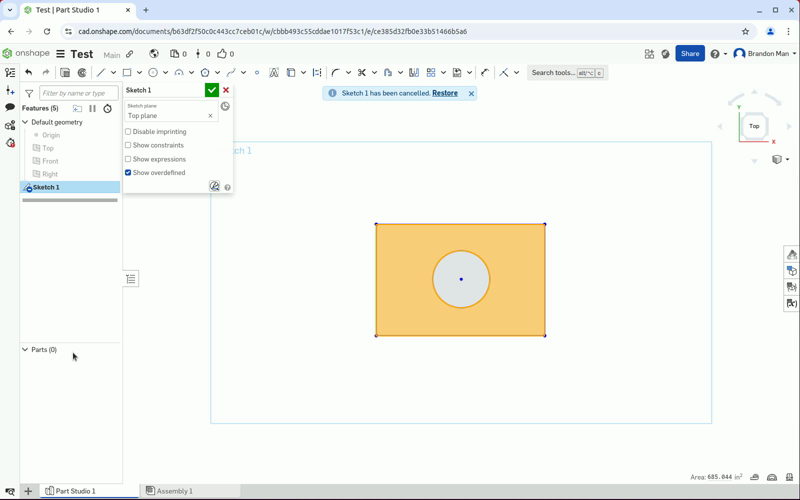
key(shift+e)
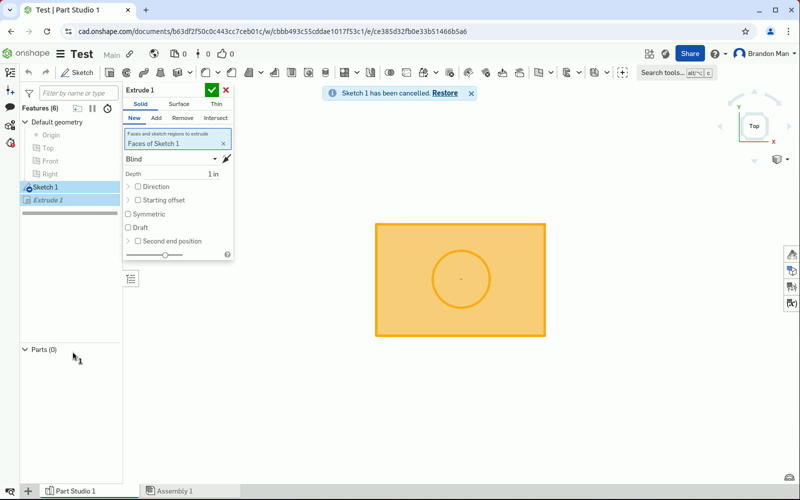
mouse_move(143, 106)
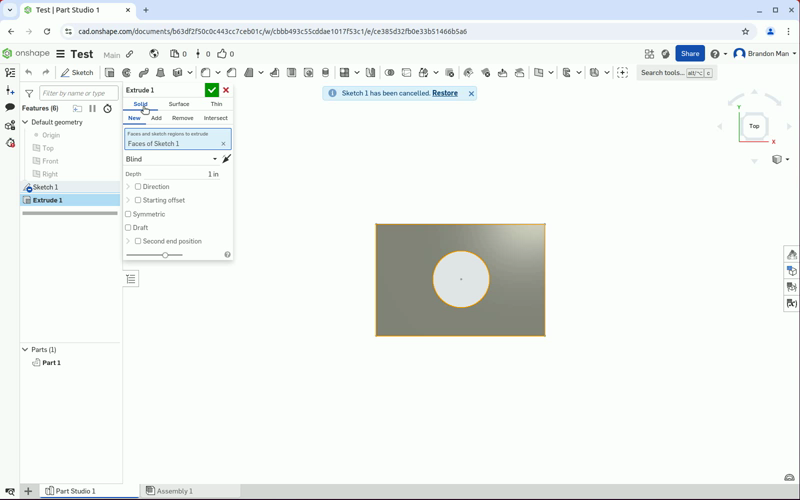
click(143, 106)
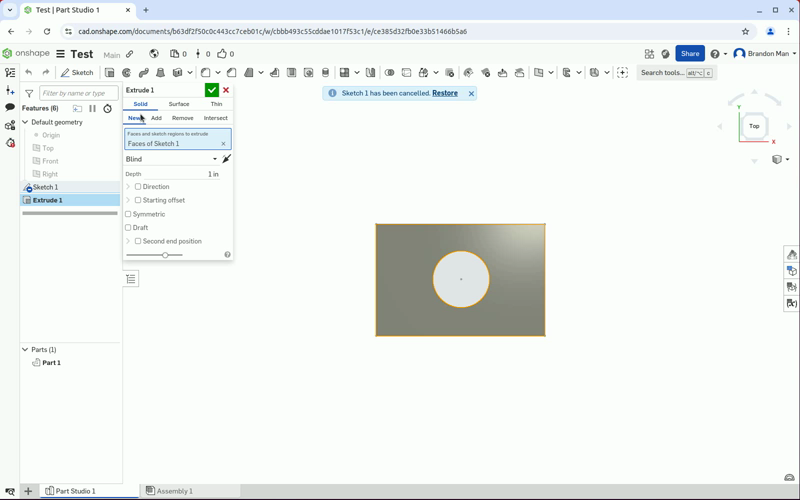
mouse_move(137, 120)
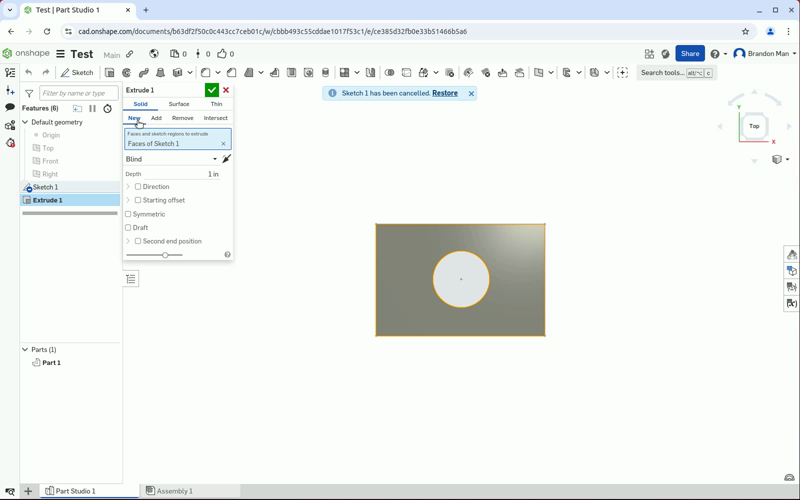
click(137, 120)
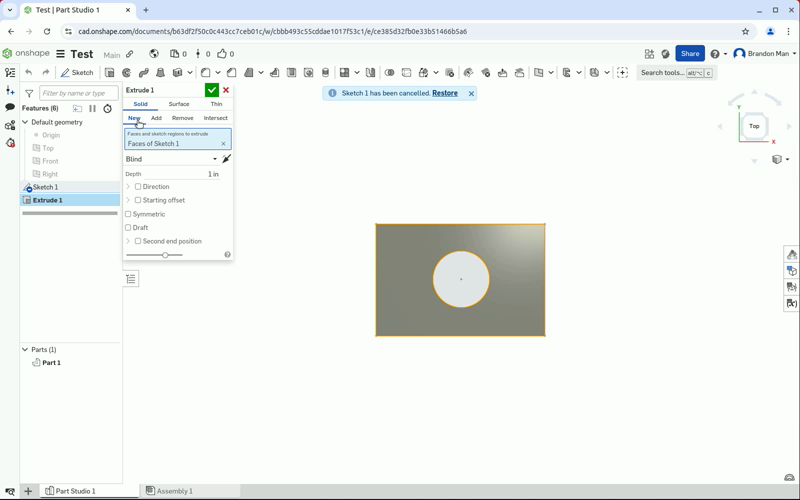
key(tab, 4)
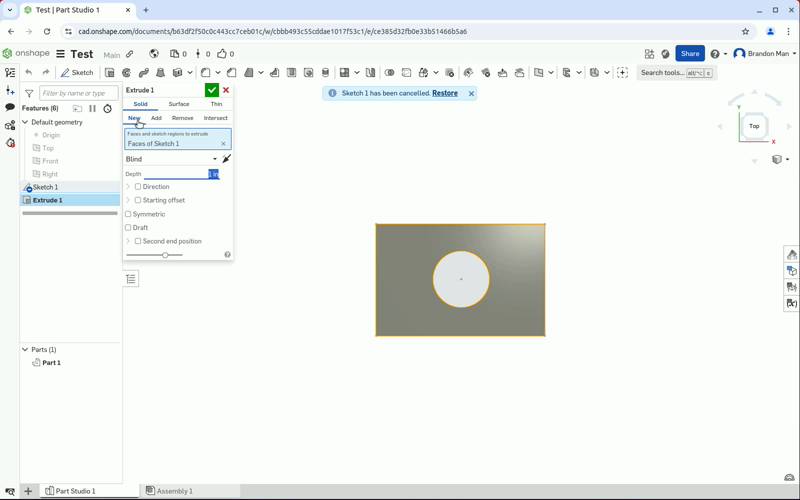
text(5.777)
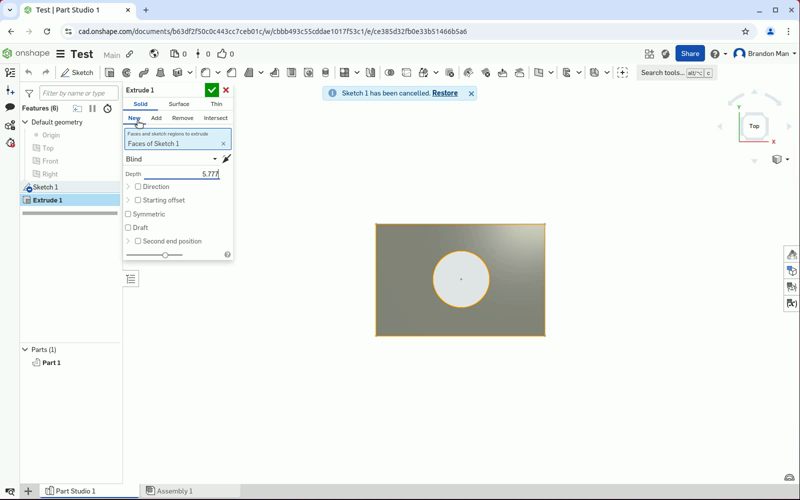
key(enter)
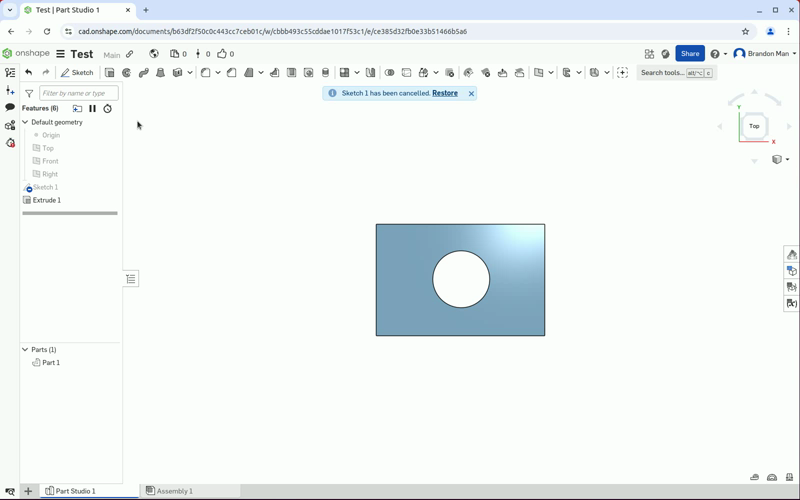
key(shift+h)
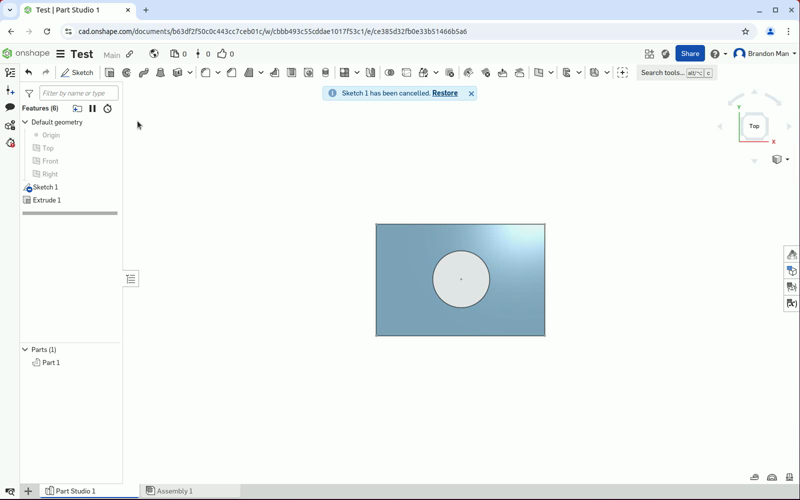
key(shift+h)
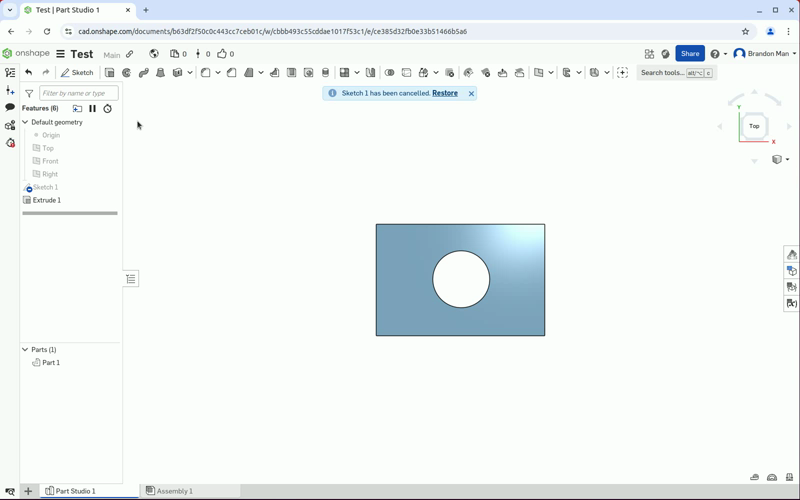
mouse_move(73, 189)
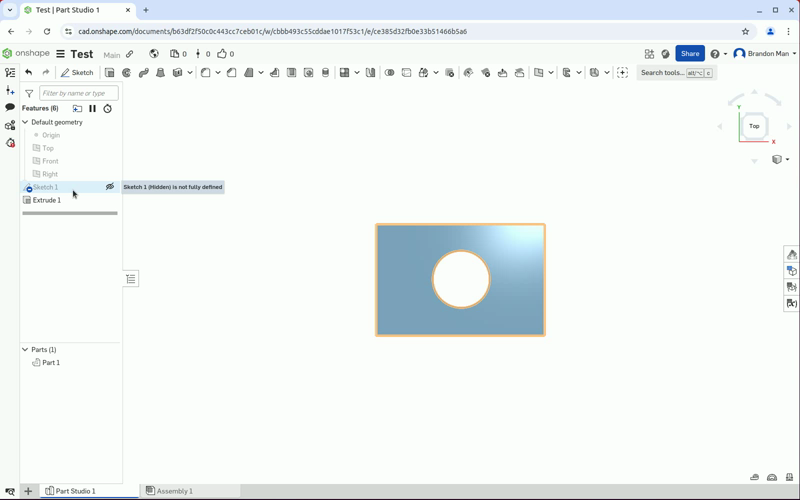
click(73, 189)
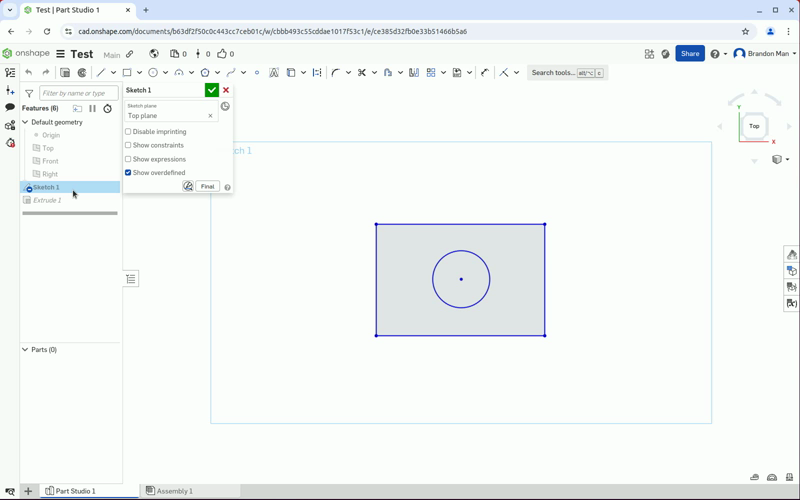
mouse_move(229, 92)
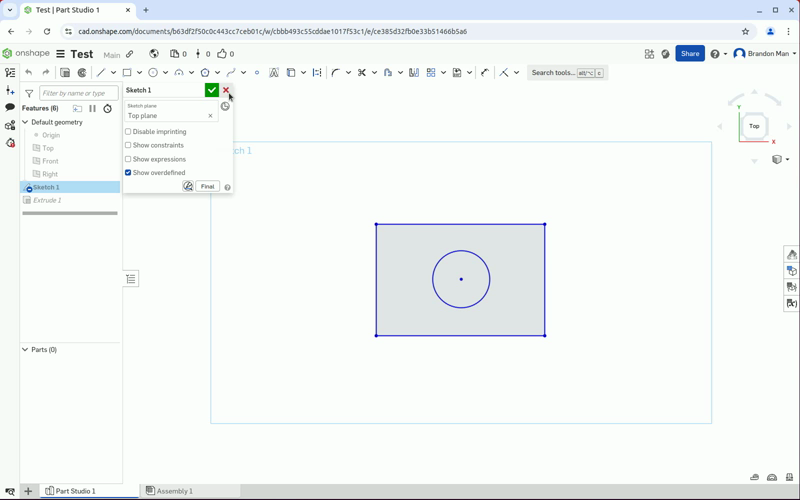
click(229, 92)
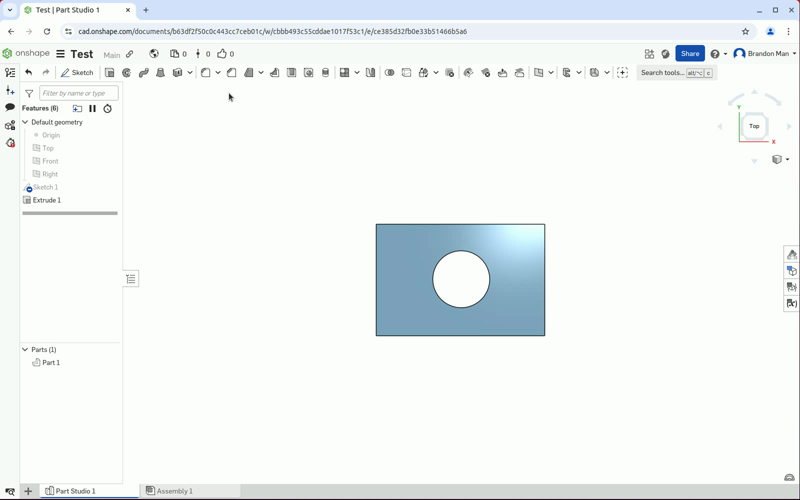
mouse_move(541, 75)
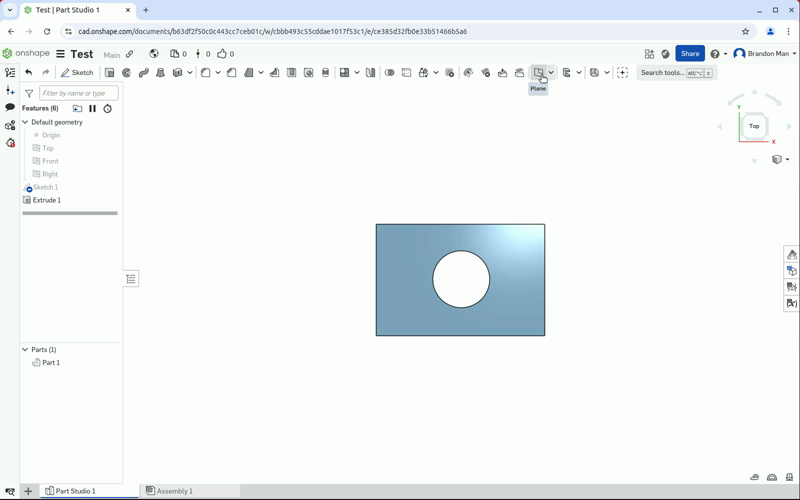
click(541, 75)
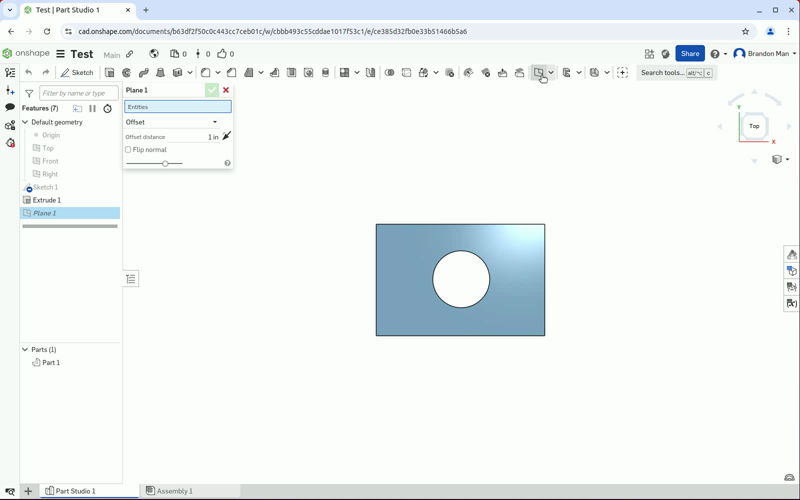
mouse_move(73, 150)
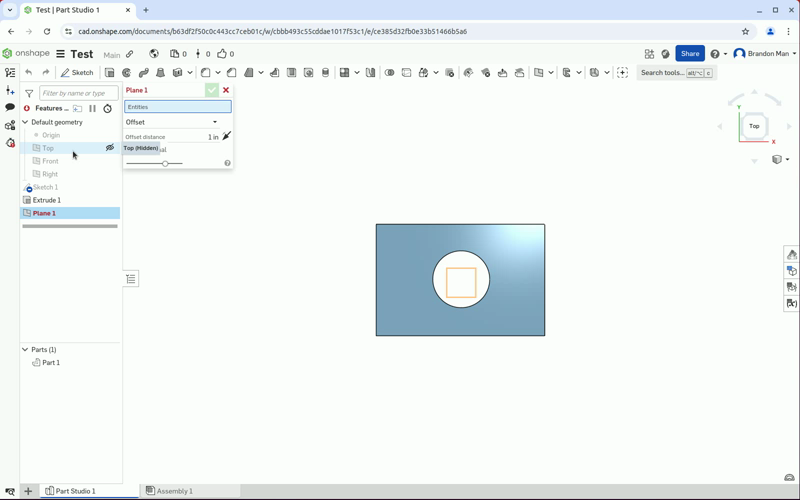
click(73, 150)
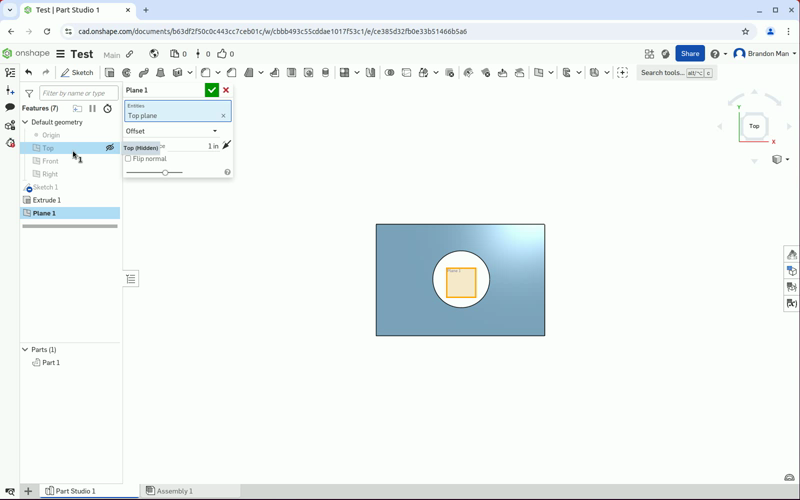
key(tab, 2)
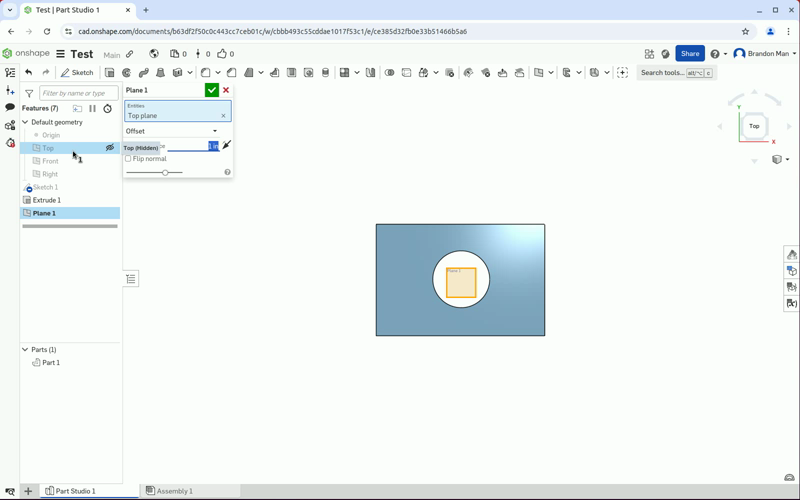
text(5.792)
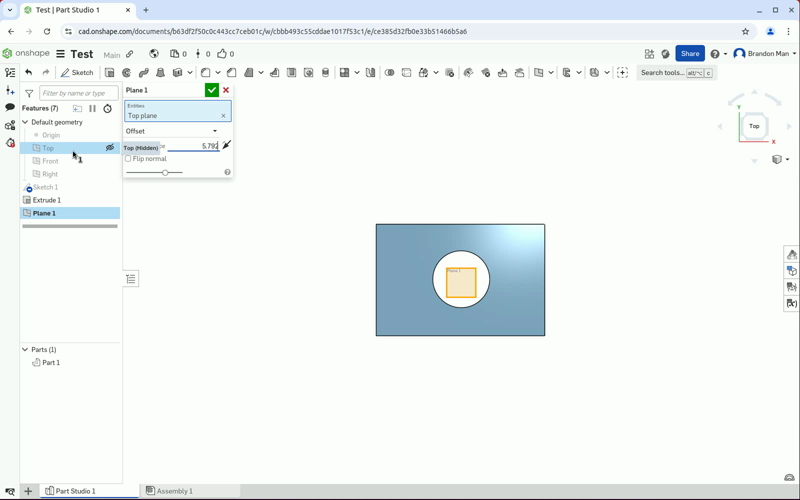
key(enter, 2)
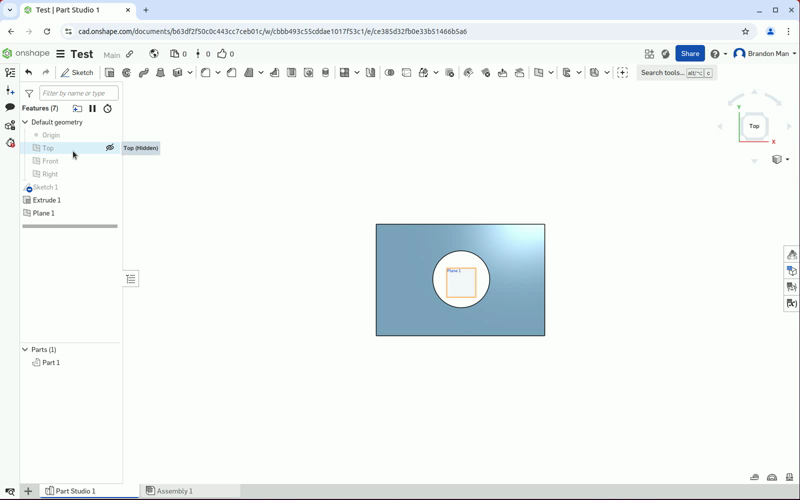
key(shift+s)
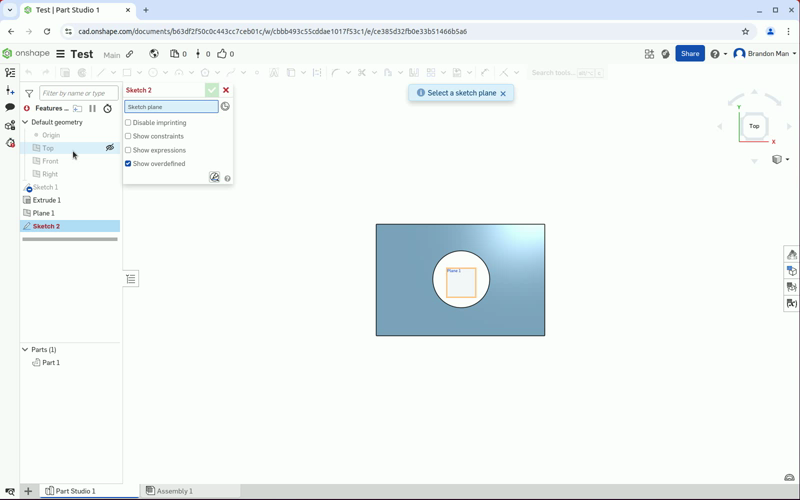
mouse_move(73, 215)
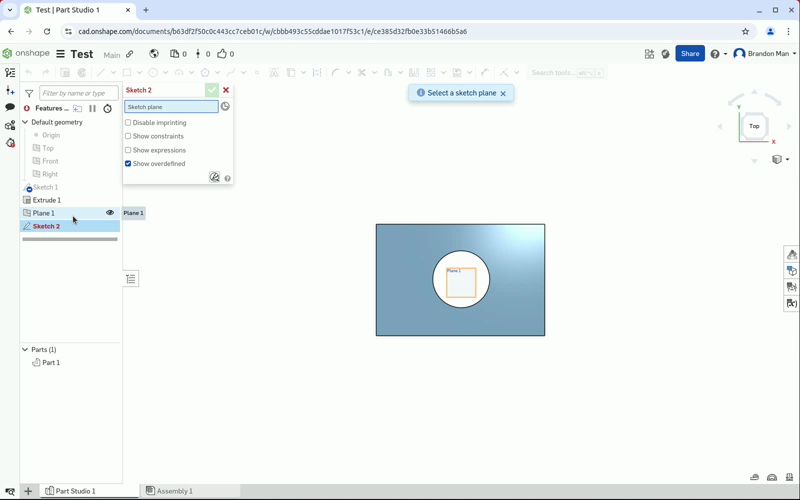
click(73, 215)
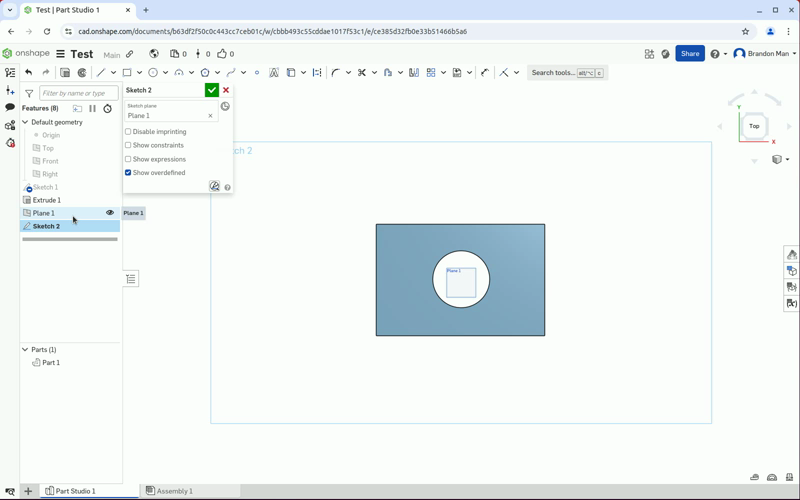
mouse_move(73, 352)
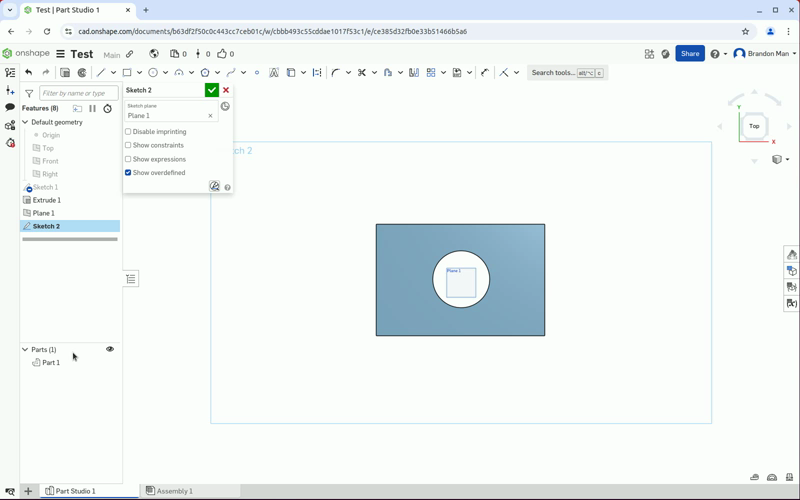
key(y)
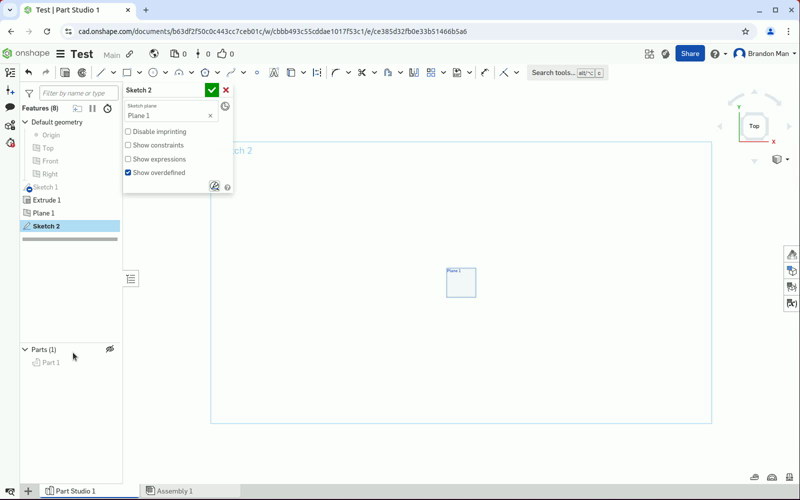
key(l)
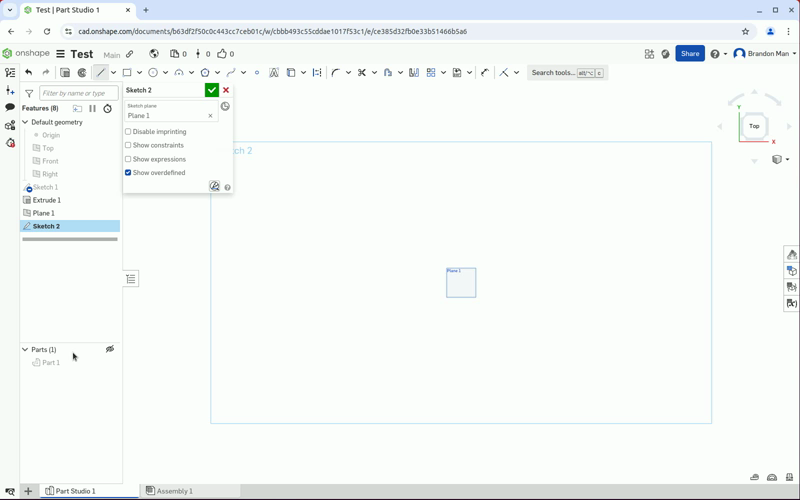
key_down(shift)
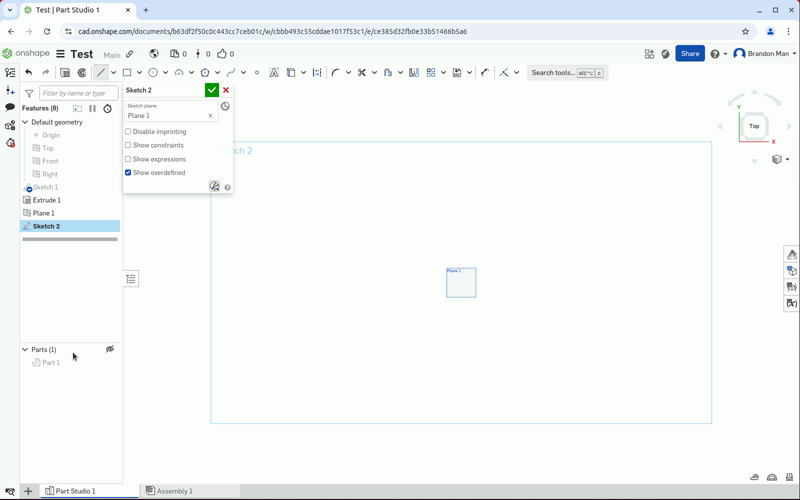
mouse_move(382, 335)
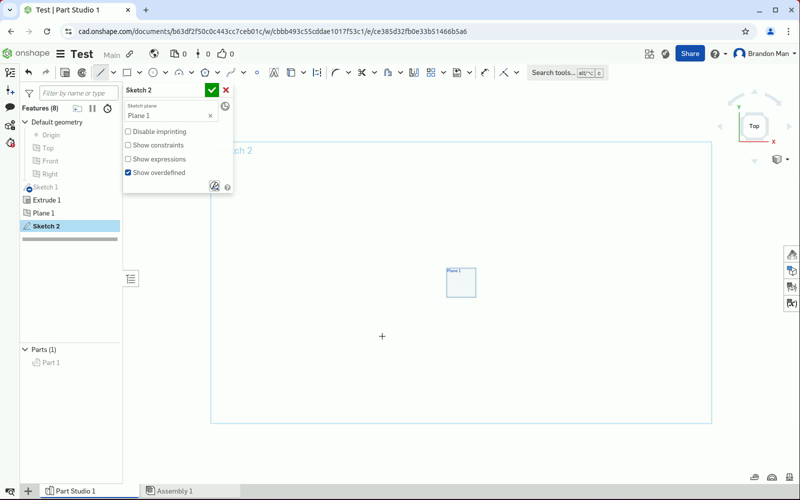
click(382, 335)
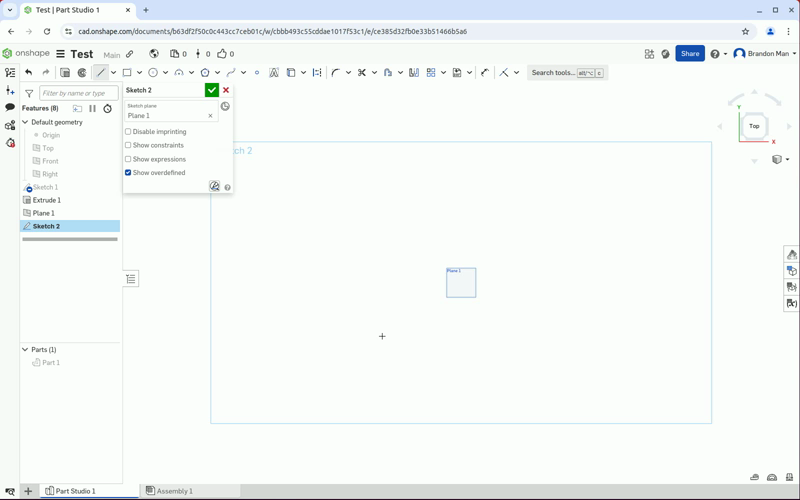
key_up(shift)
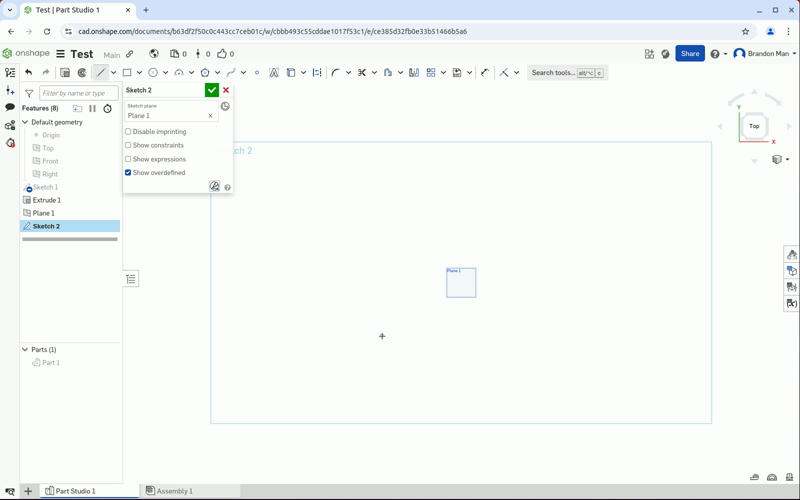
key_down(shift)
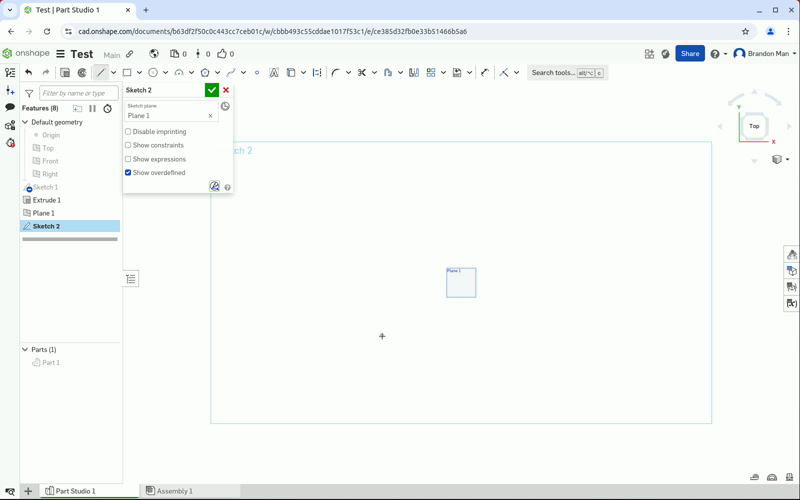
mouse_move(412, 335)
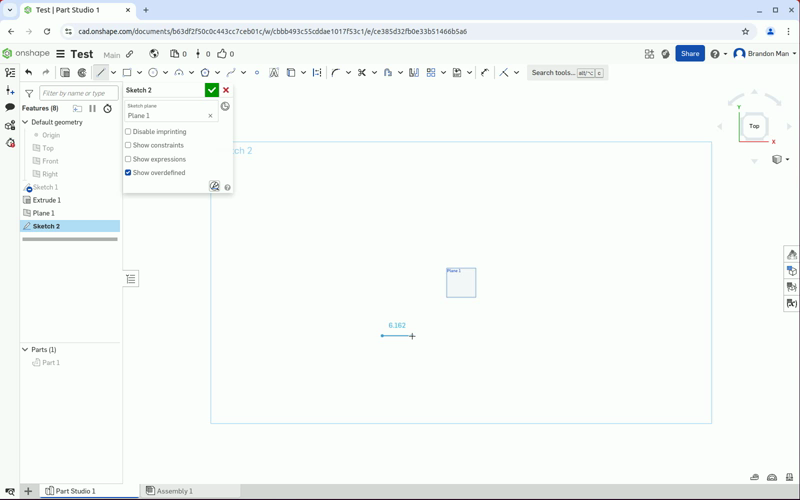
mouse_move(396, 335)
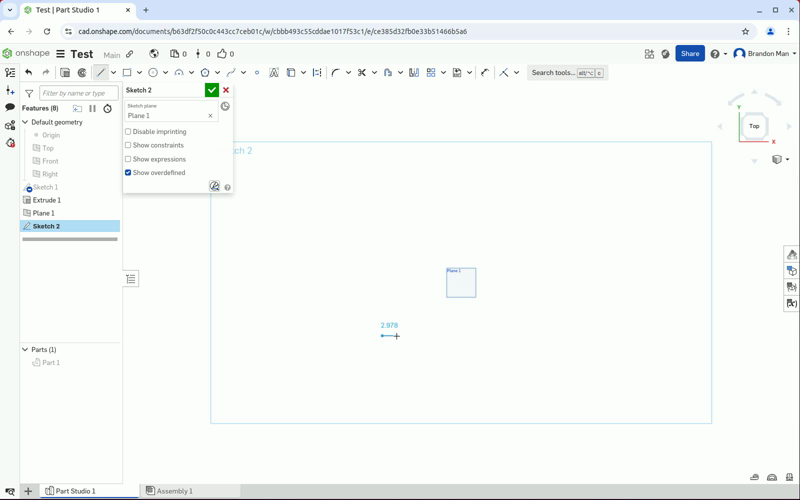
click(396, 335)
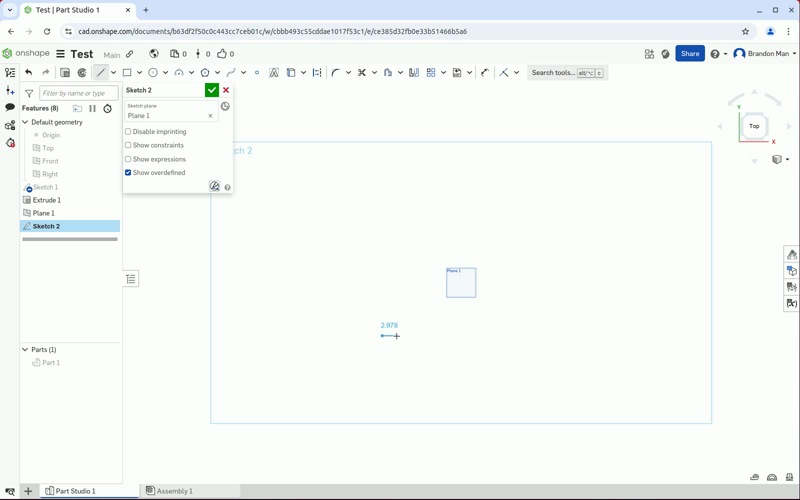
key_up(shift)
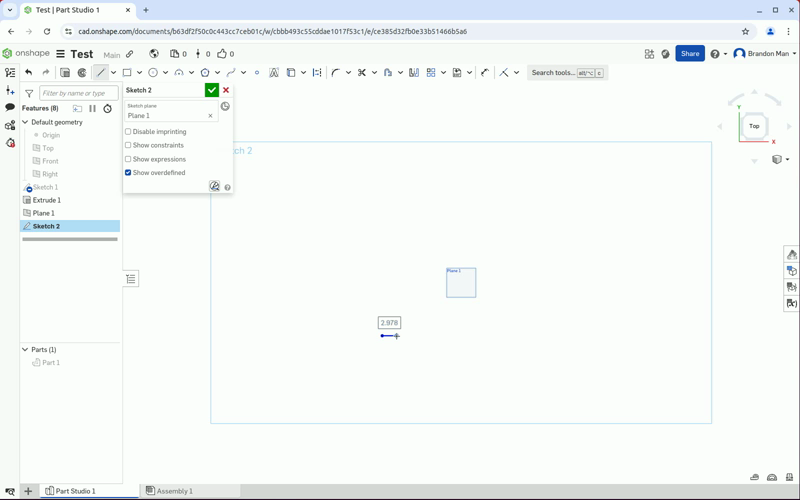
key_down(shift)
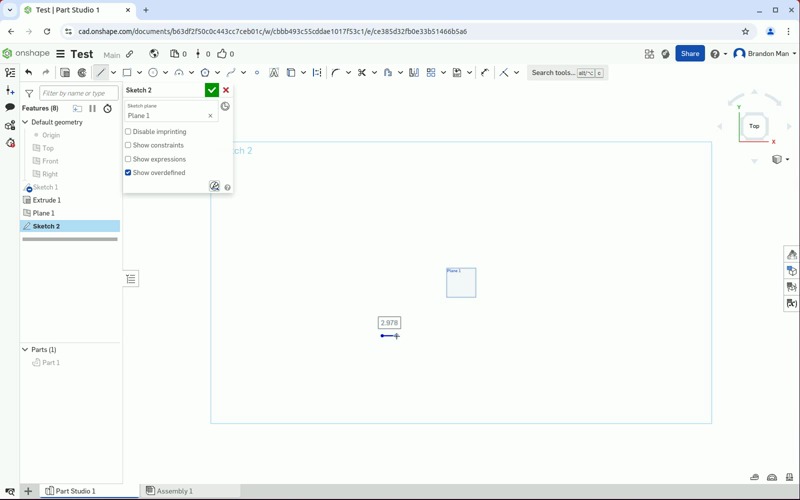
mouse_move(396, 223)
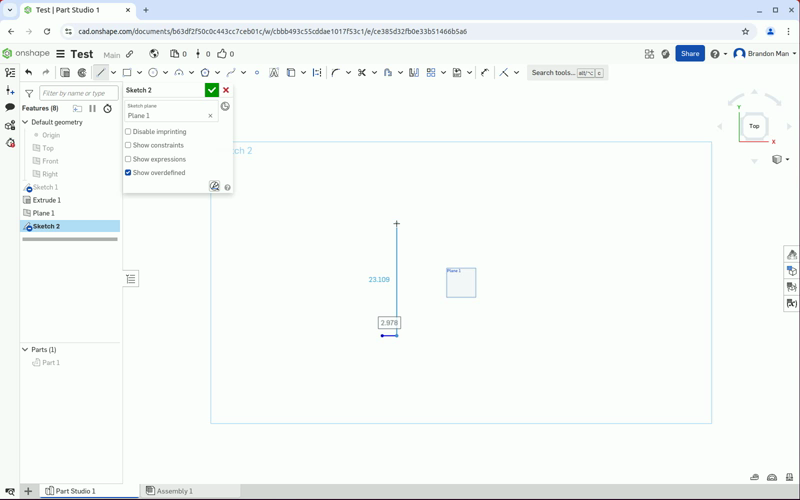
click(396, 223)
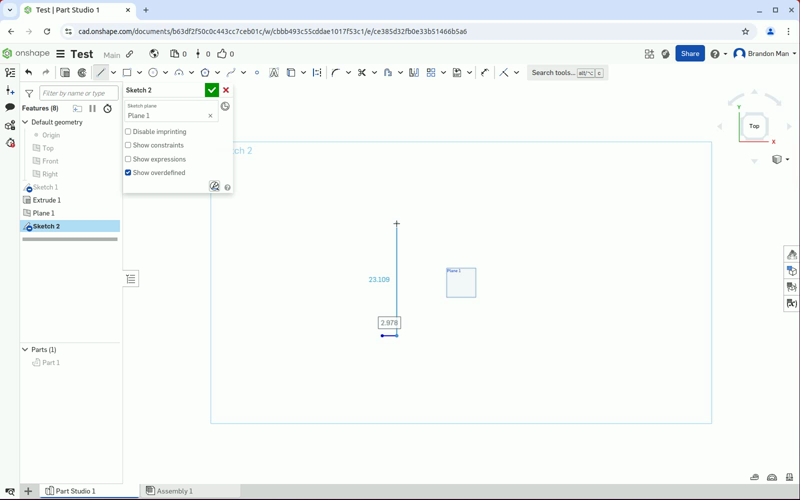
key_up(shift)
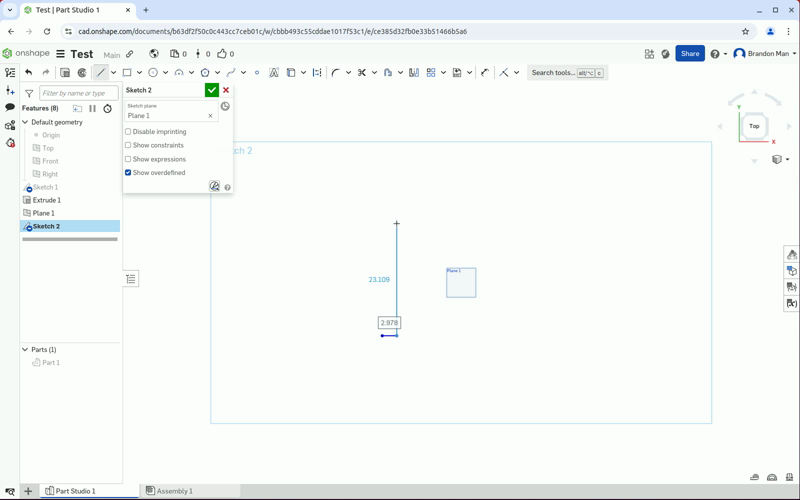
key_down(shift)
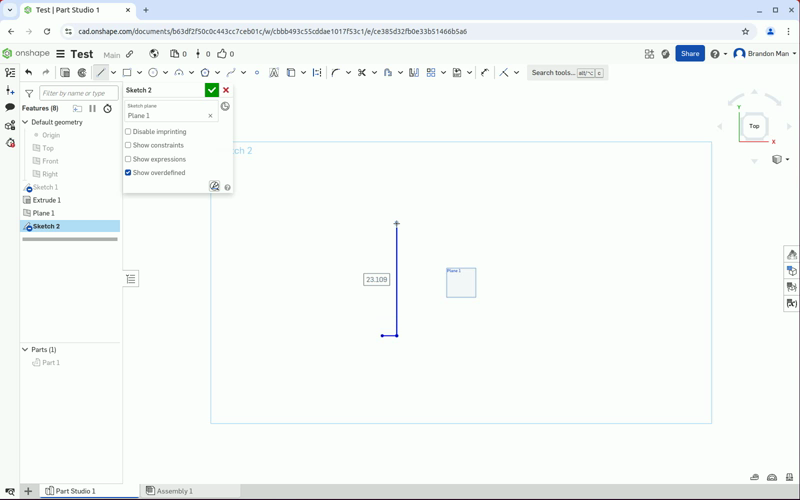
mouse_move(426, 223)
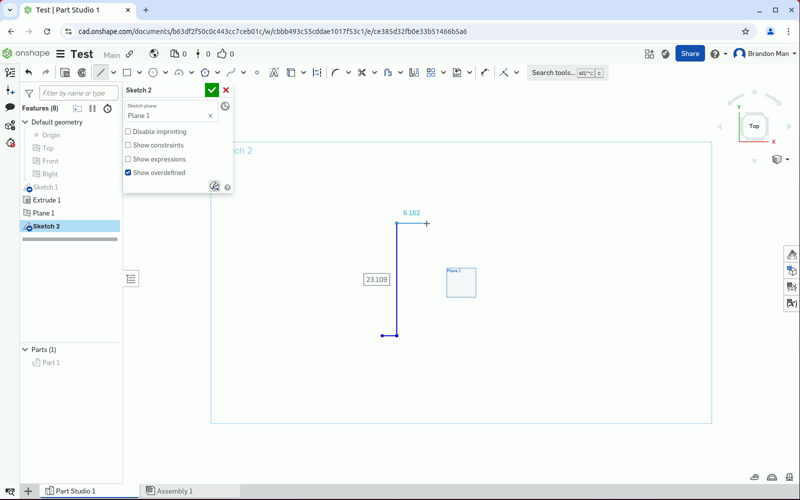
mouse_move(382, 223)
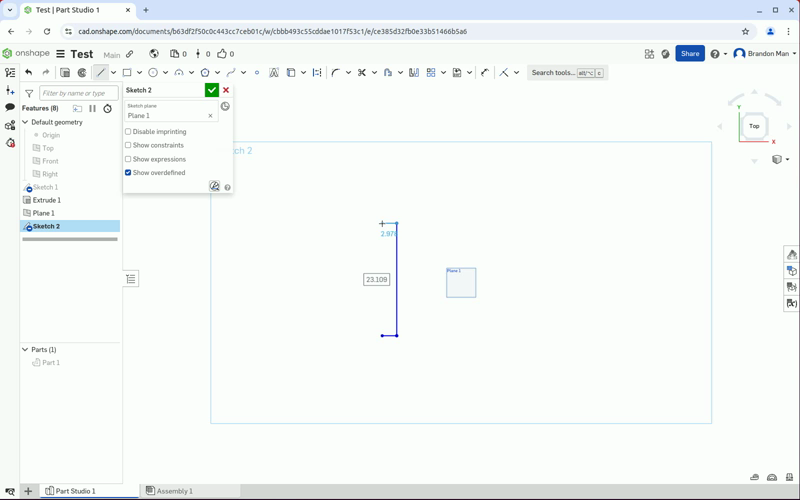
click(382, 223)
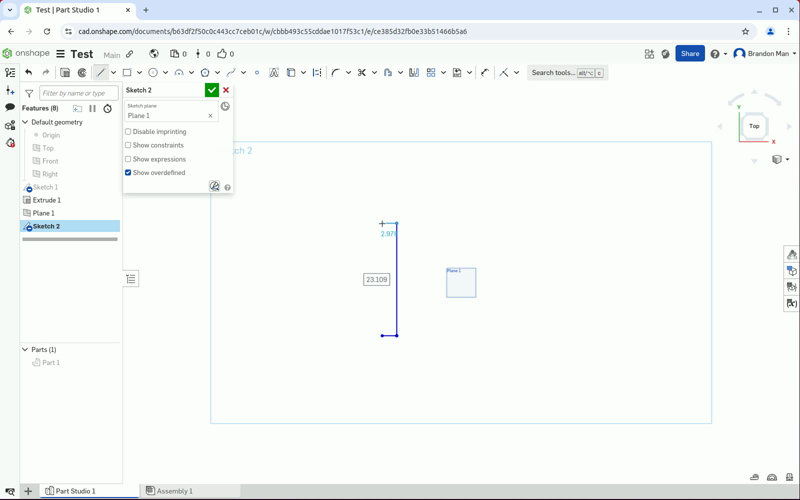
key_up(shift)
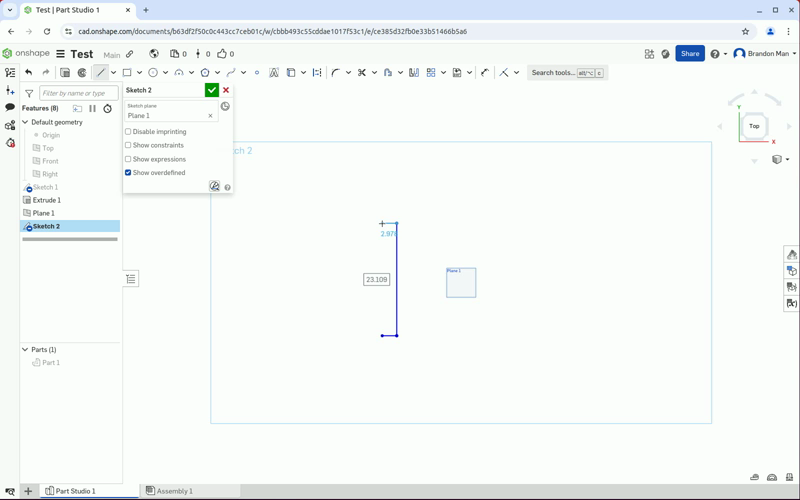
key_down(shift)
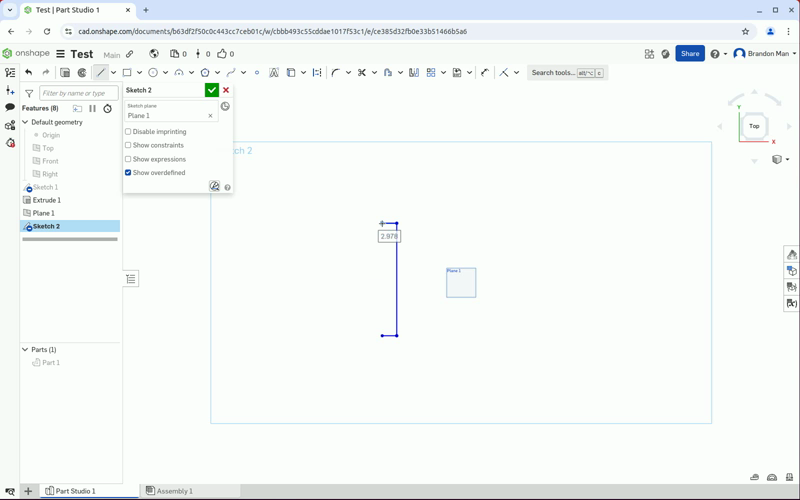
mouse_move(382, 335)
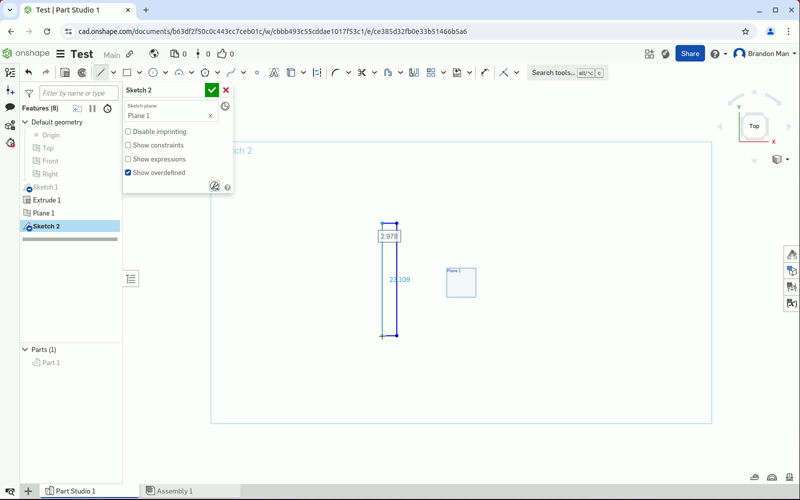
key_up(shift)
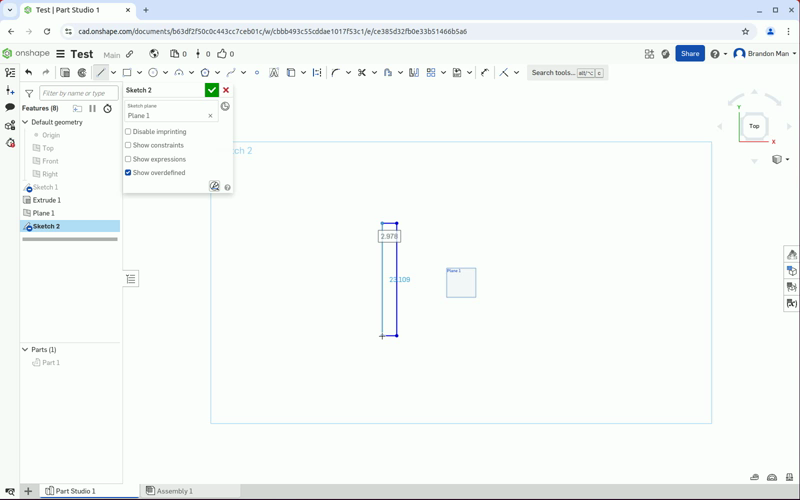
click(382, 335)
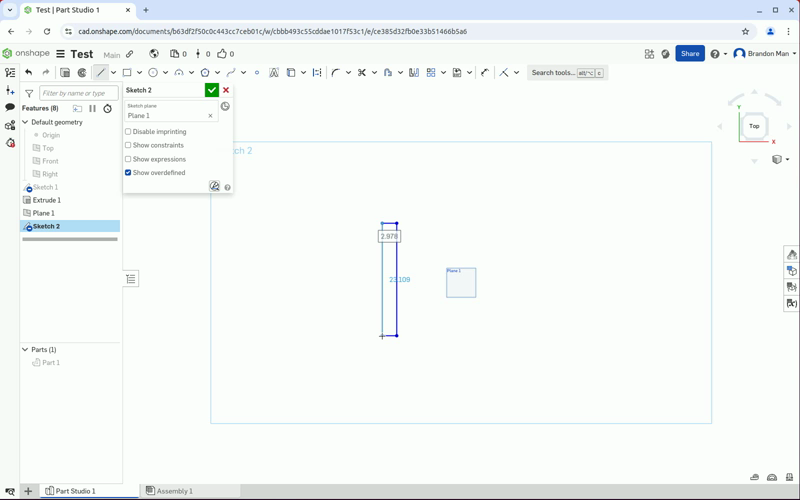
key(esc)
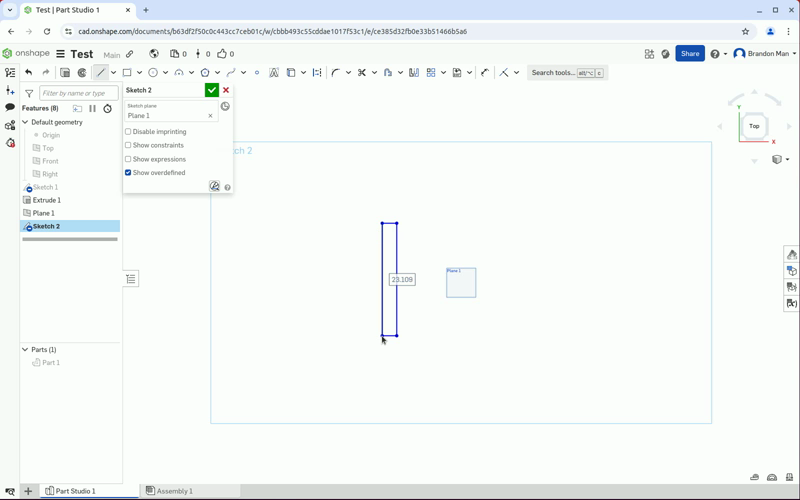
mouse_move(392, 231)
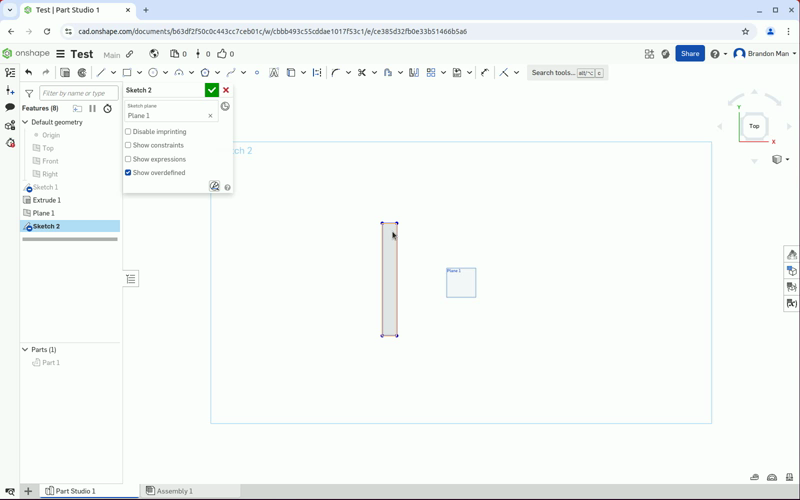
scroll(6)
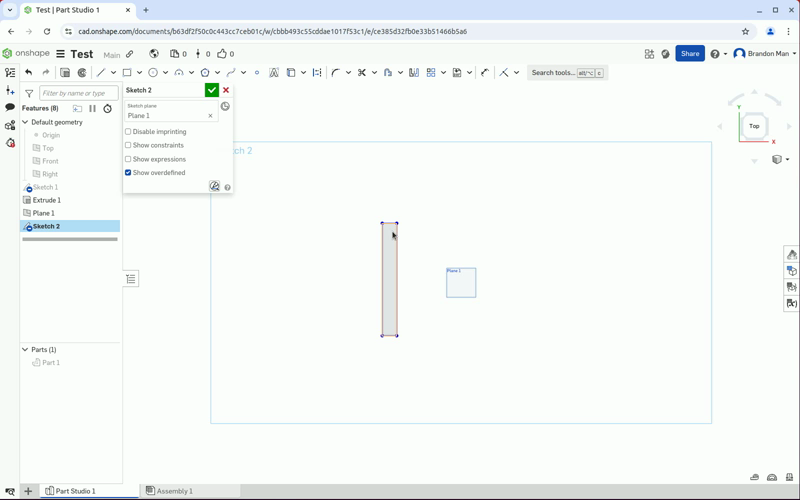
scroll(6)
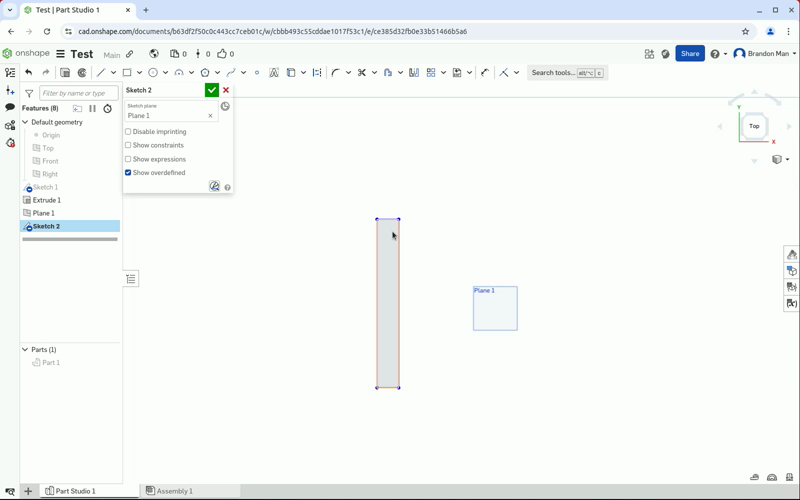
scroll(6)
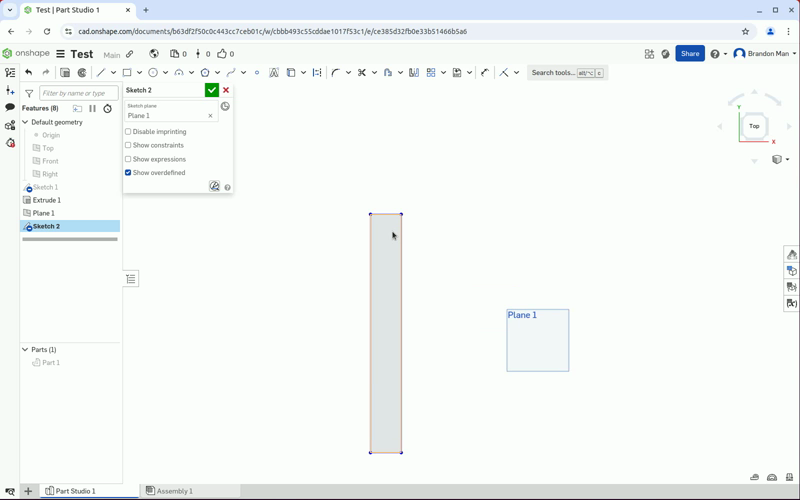
scroll(6)
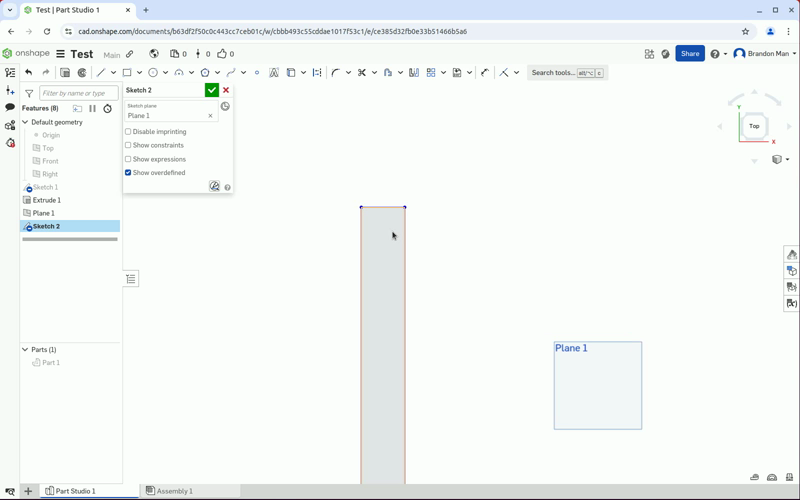
scroll(6)
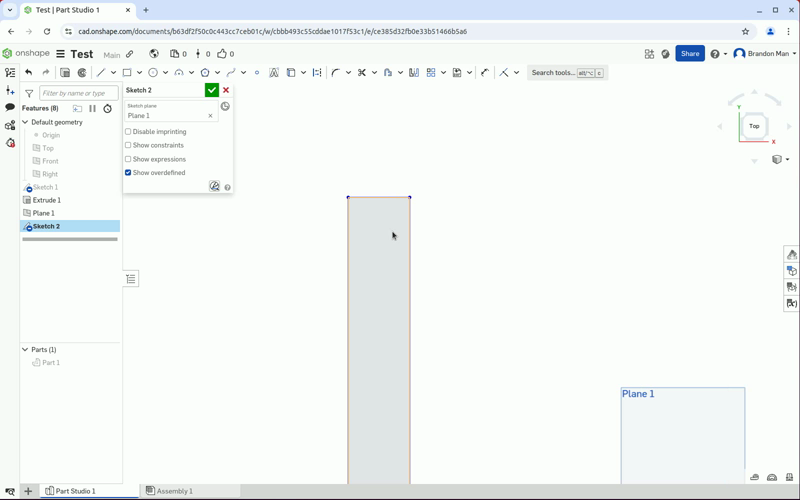
scroll(6)
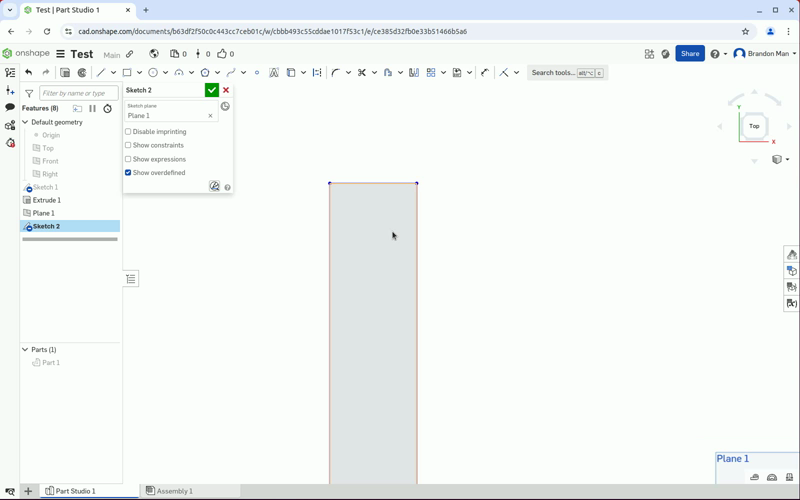
scroll(6)
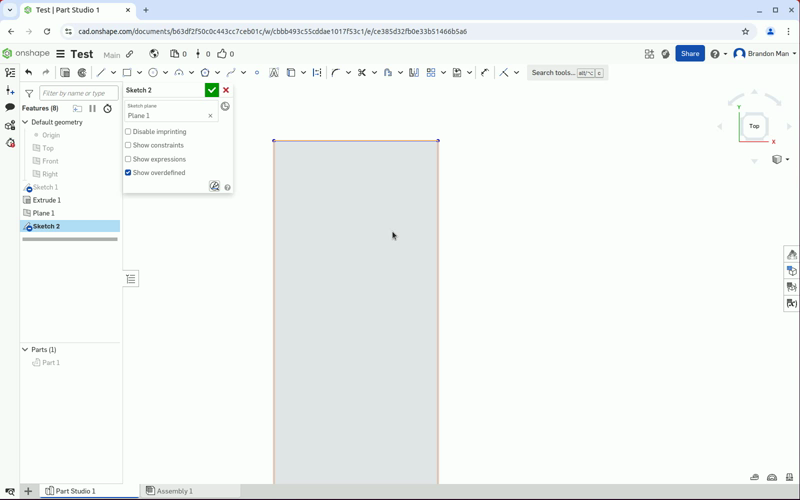
click(392, 231)
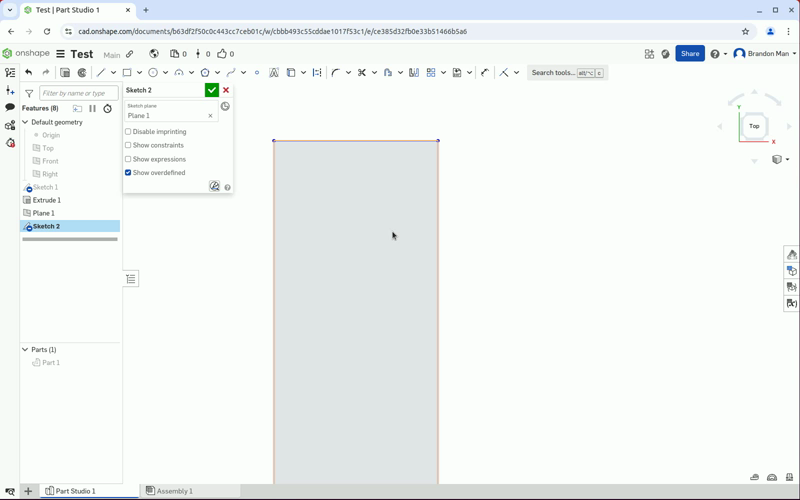
scroll(-6)
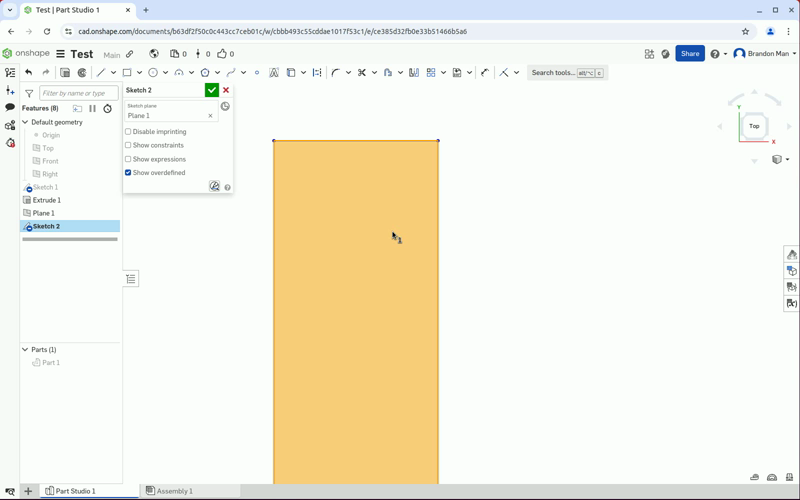
scroll(-6)
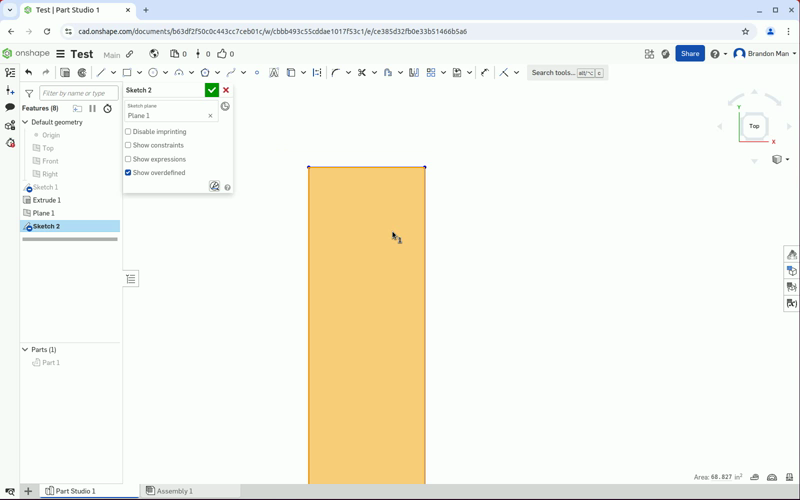
scroll(-6)
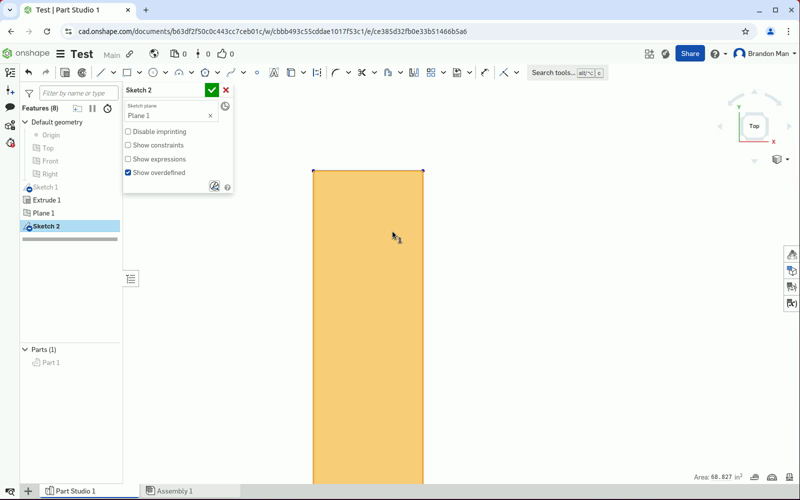
scroll(-6)
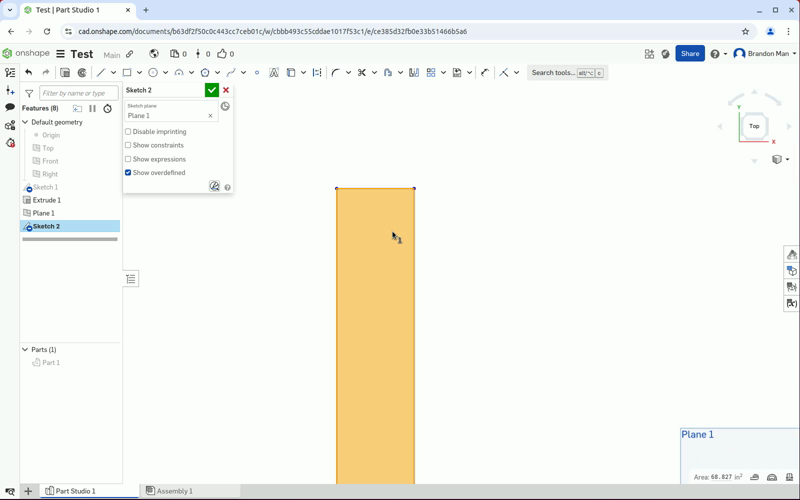
scroll(-6)
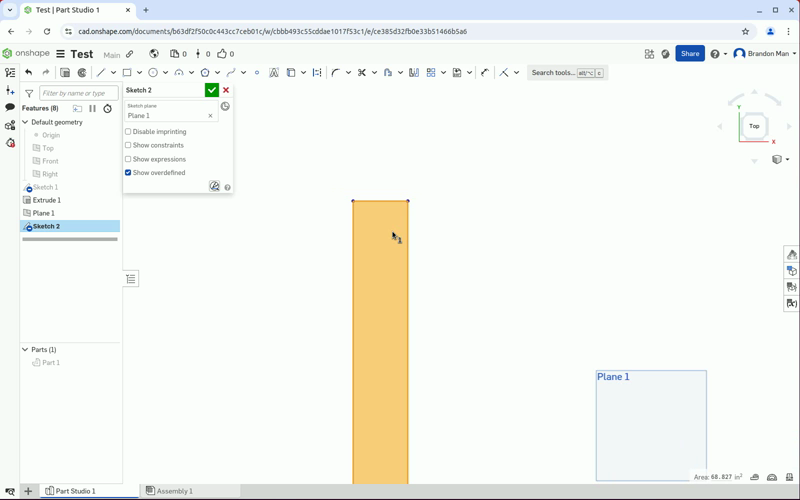
scroll(-6)
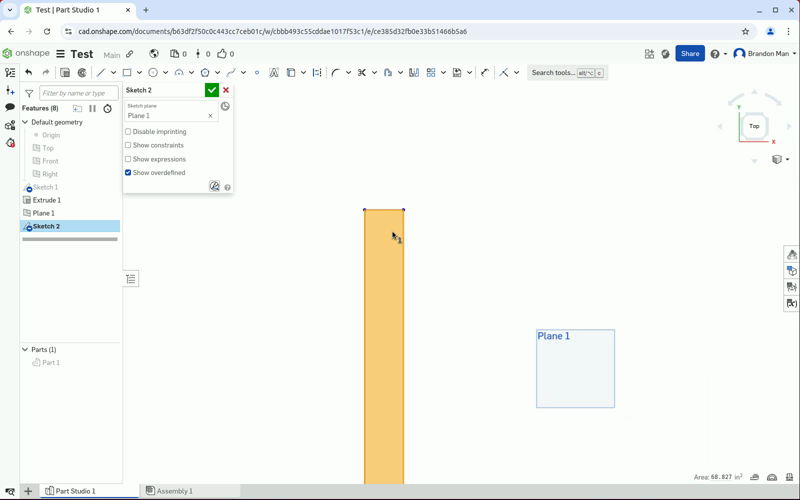
scroll(-6)
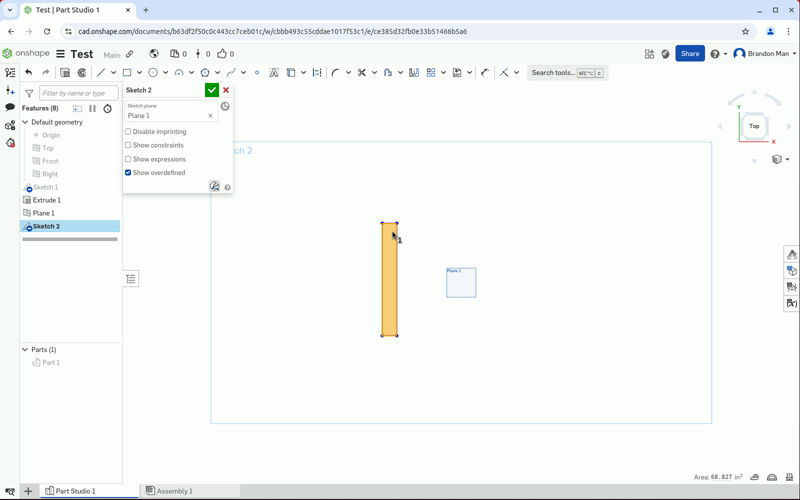
mouse_move(73, 352)
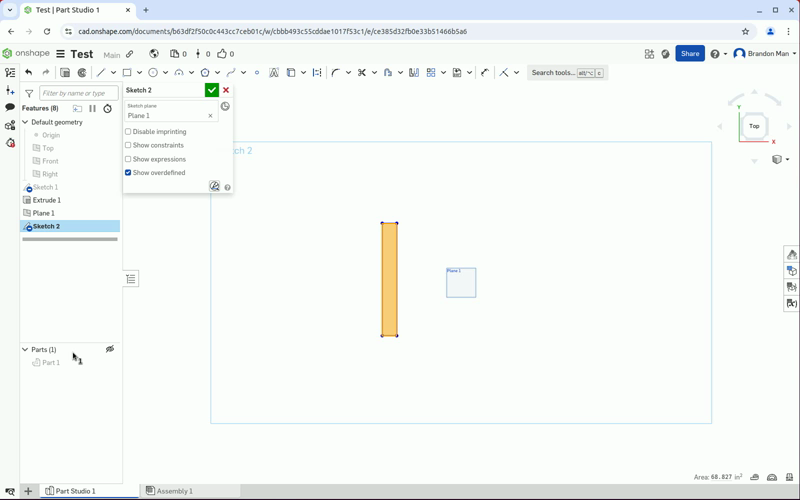
key(shift+y)
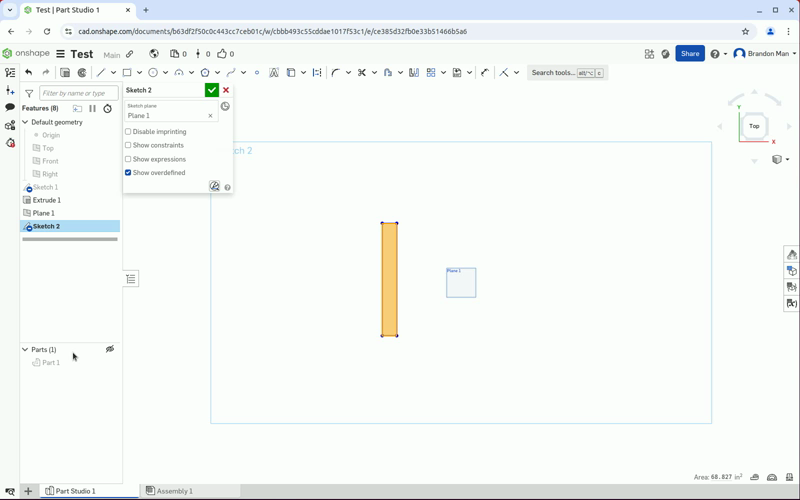
key(shift+e)
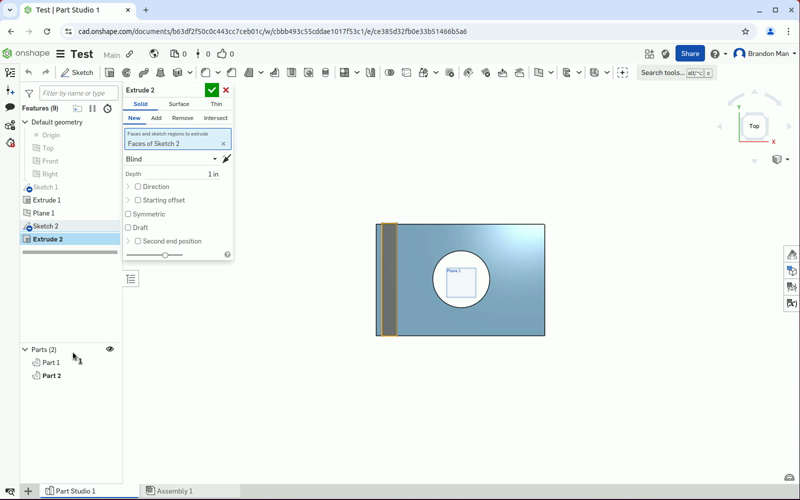
mouse_move(143, 106)
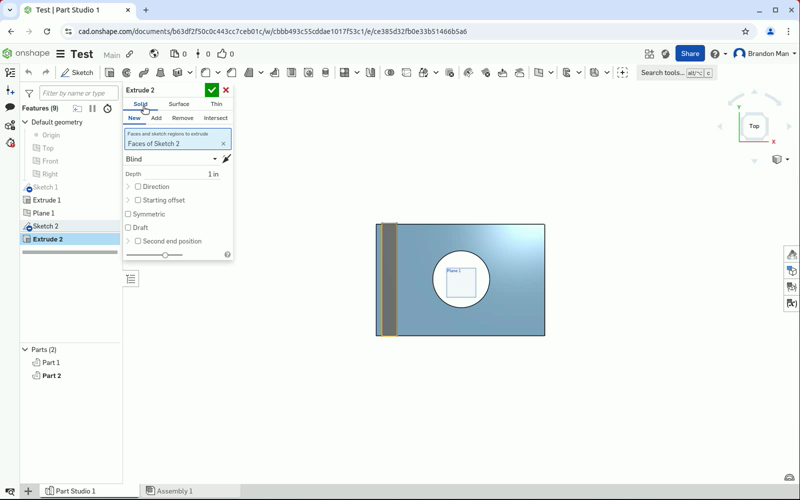
click(143, 106)
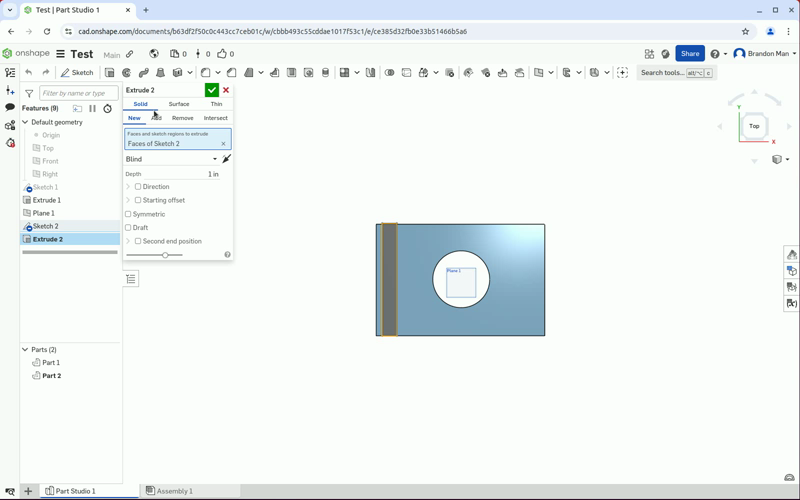
mouse_move(186, 120)
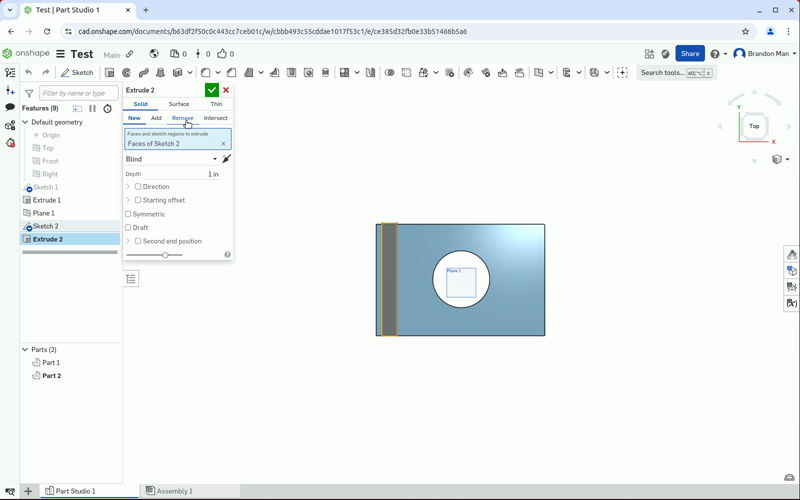
click(186, 120)
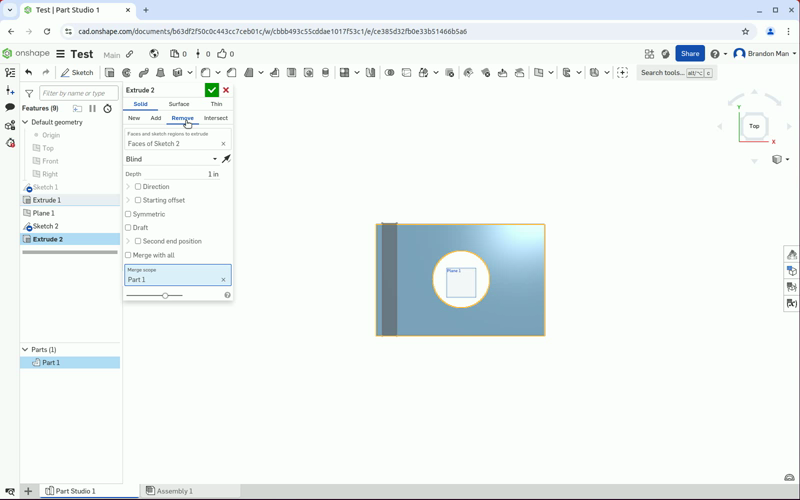
key(tab, 4)
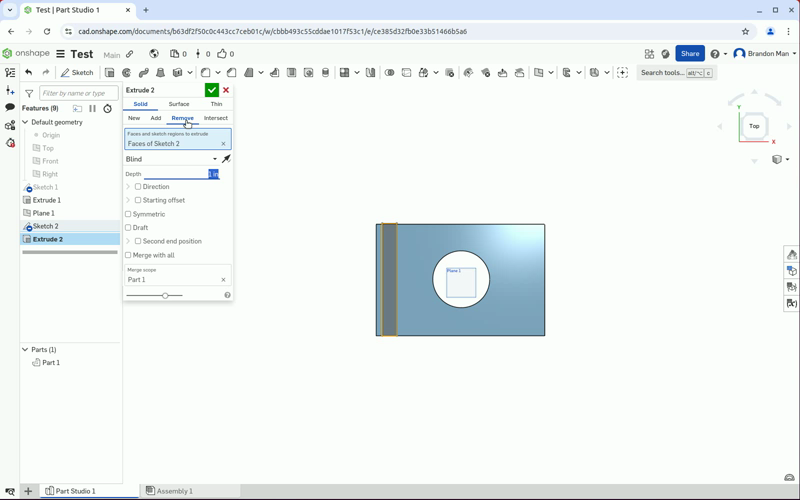
text(1.204)
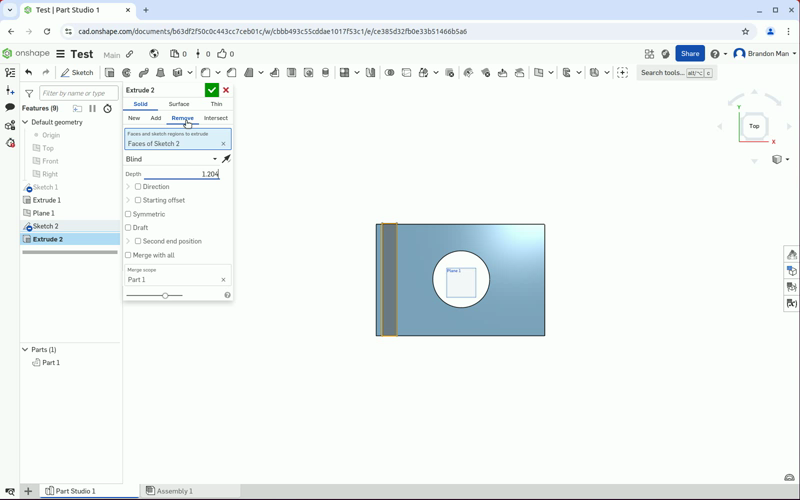
key(tab, 6)
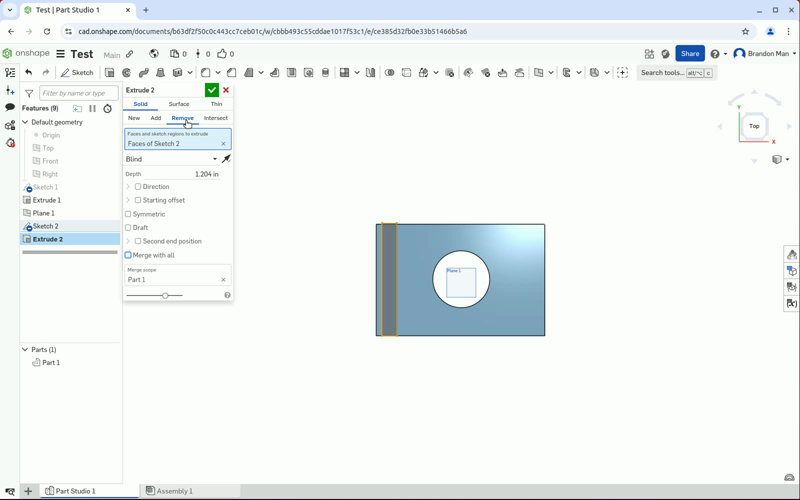
key(space)
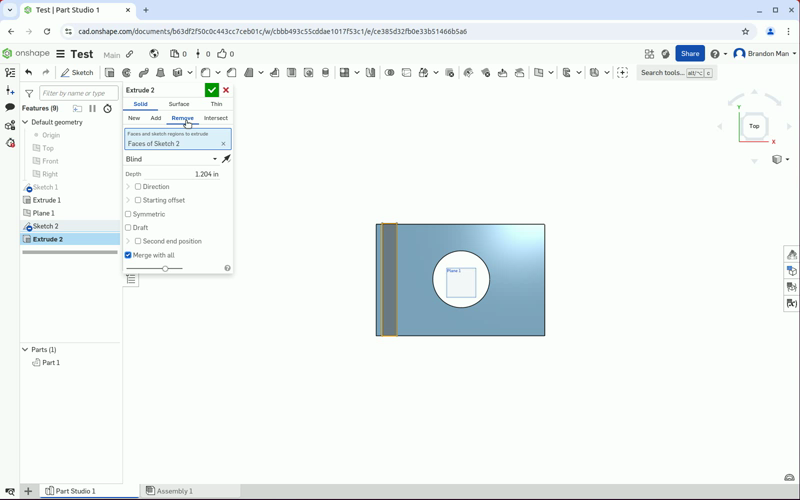
key(enter)
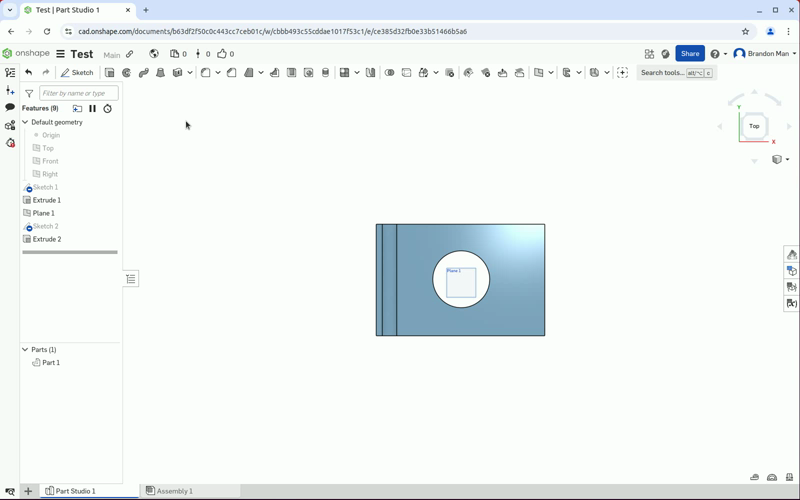
key(shift+h)
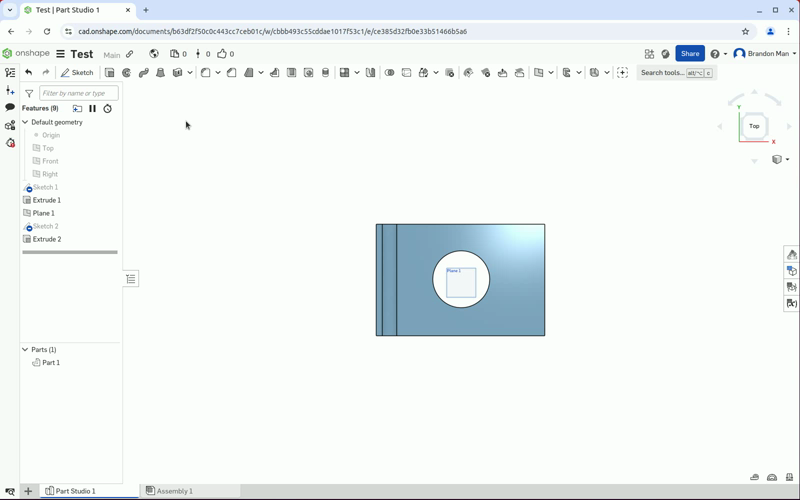
key(shift+h)
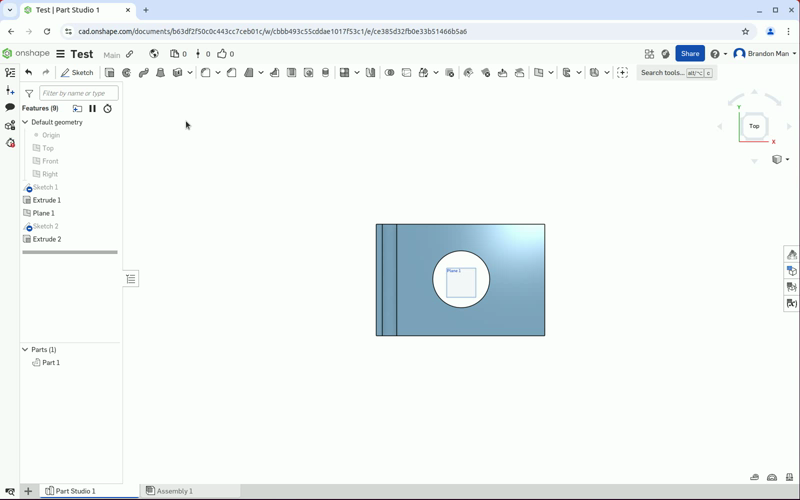
mouse_move(73, 189)
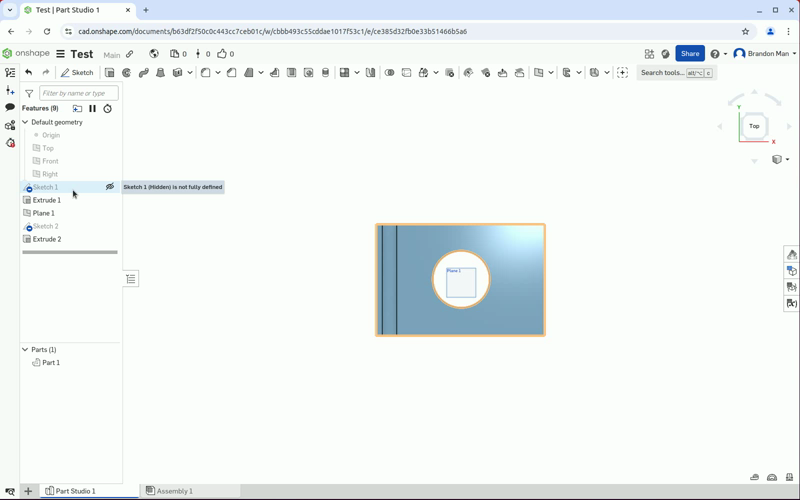
click(73, 189)
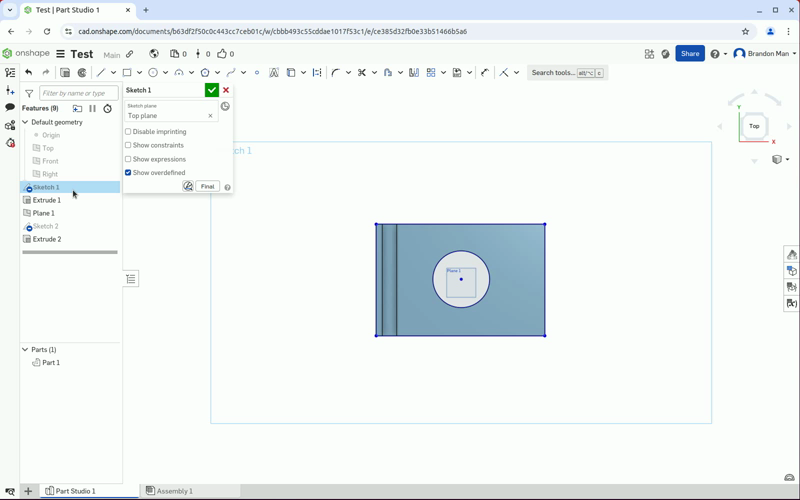
mouse_move(229, 92)
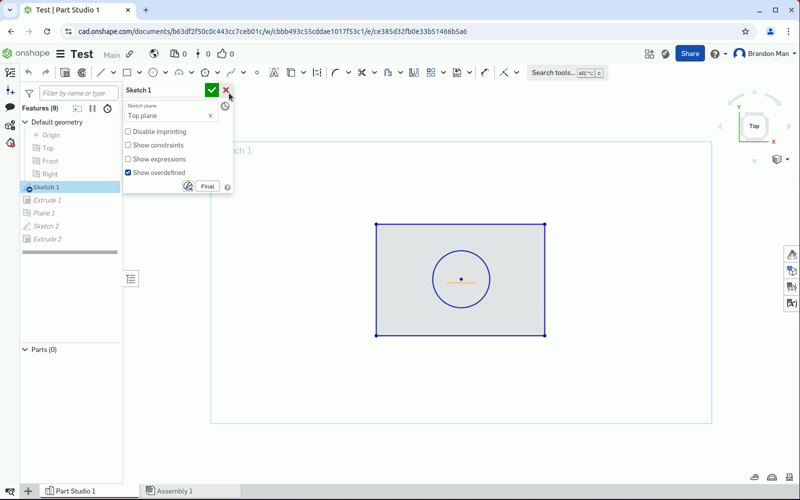
click(229, 92)
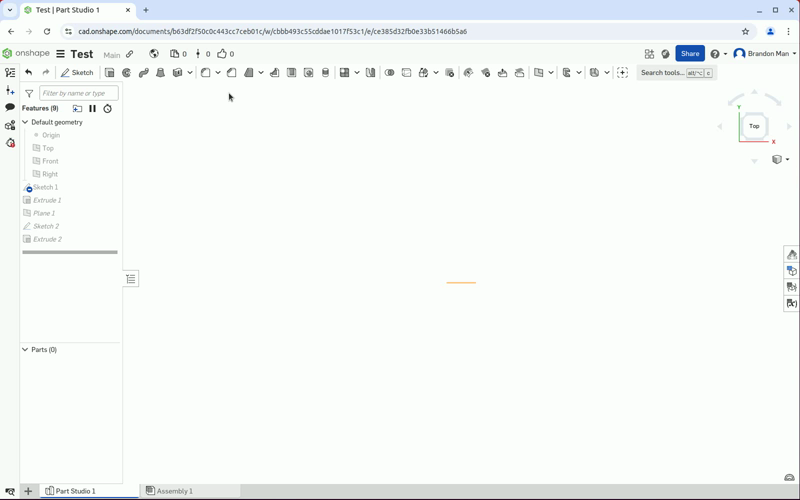
key(shift+s)
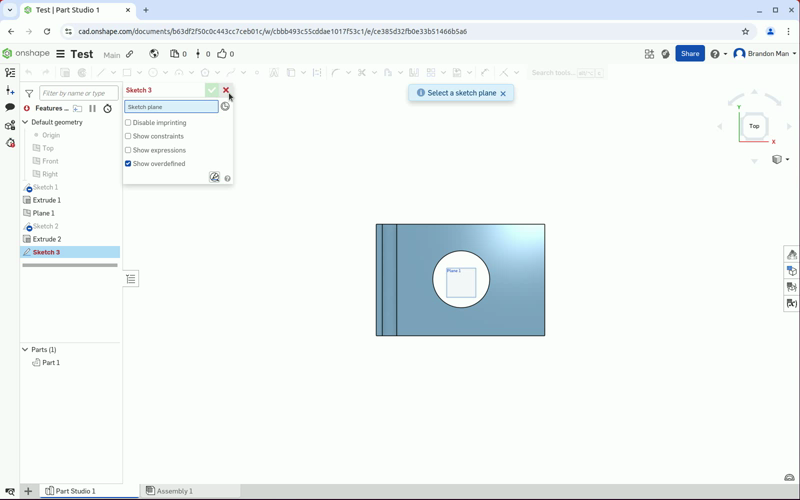
mouse_move(73, 215)
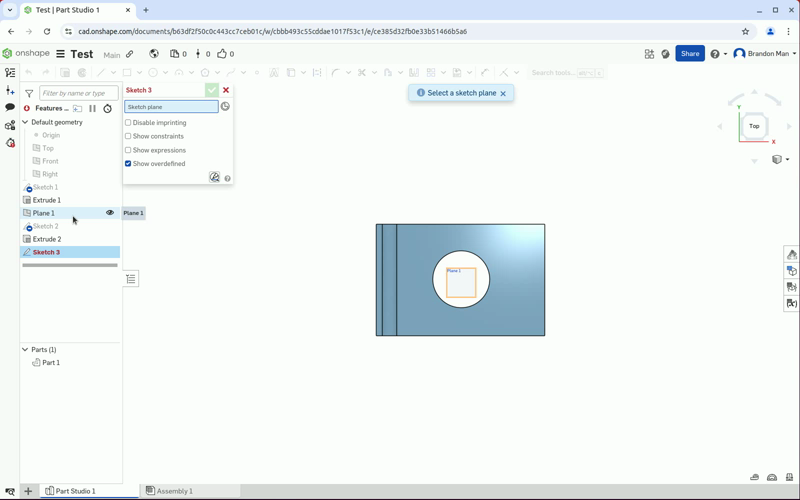
click(73, 215)
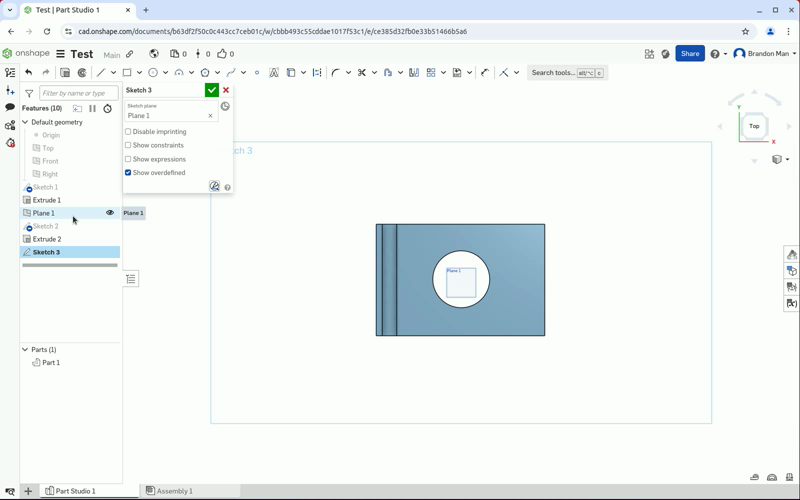
mouse_move(73, 352)
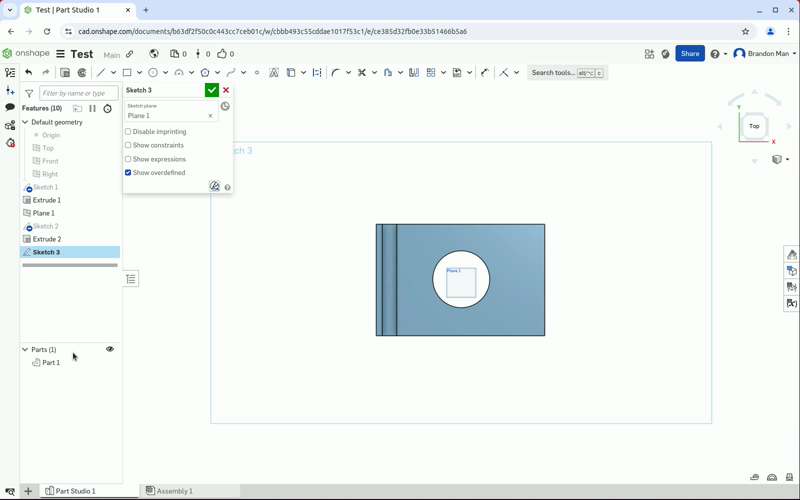
key(y)
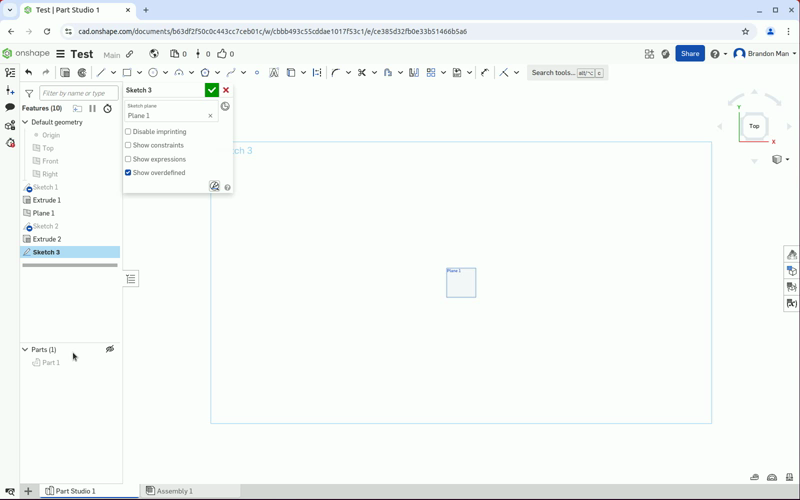
key(a)
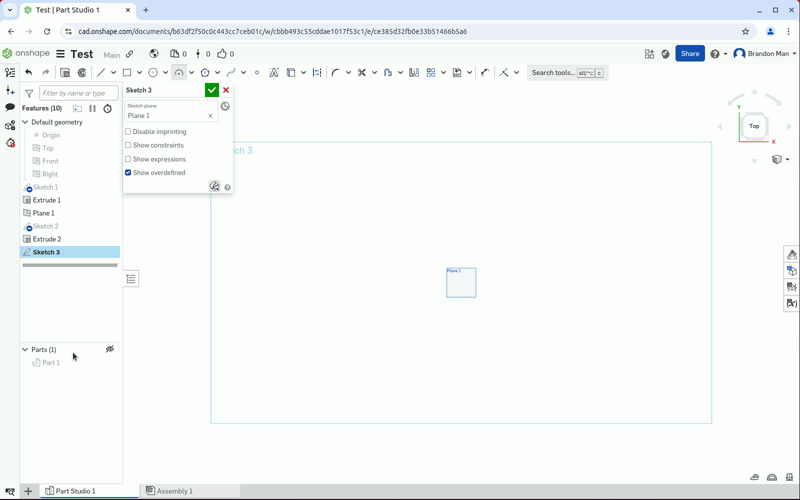
key_down(shift)
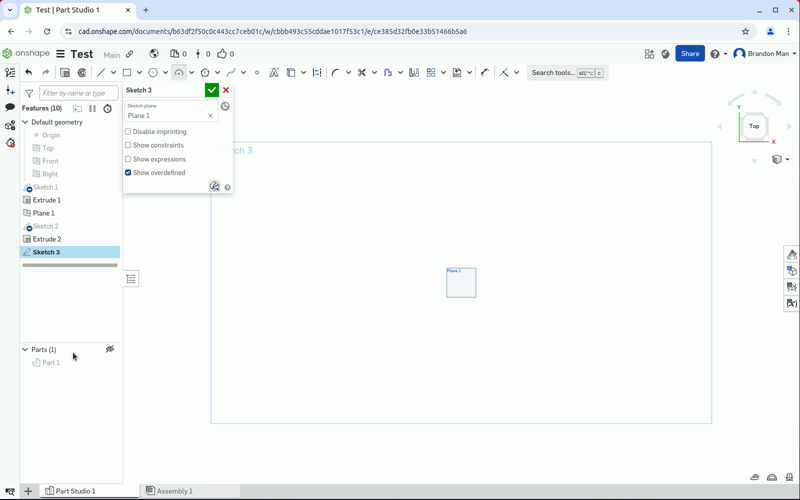
mouse_move(446, 255)
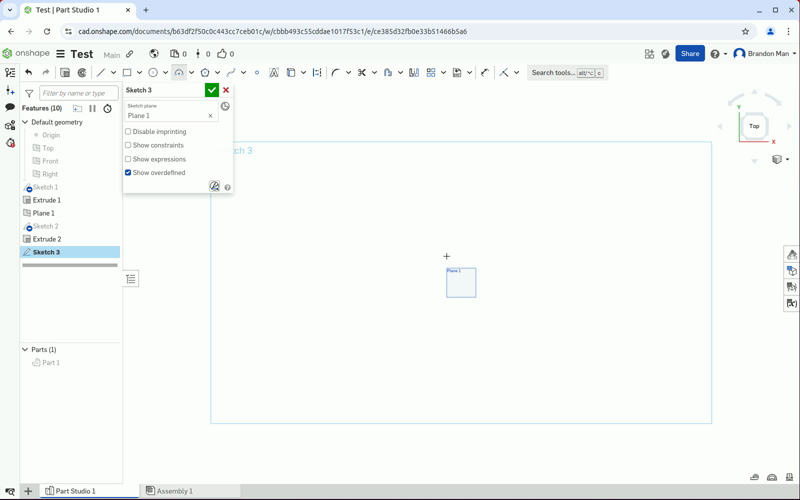
click(446, 255)
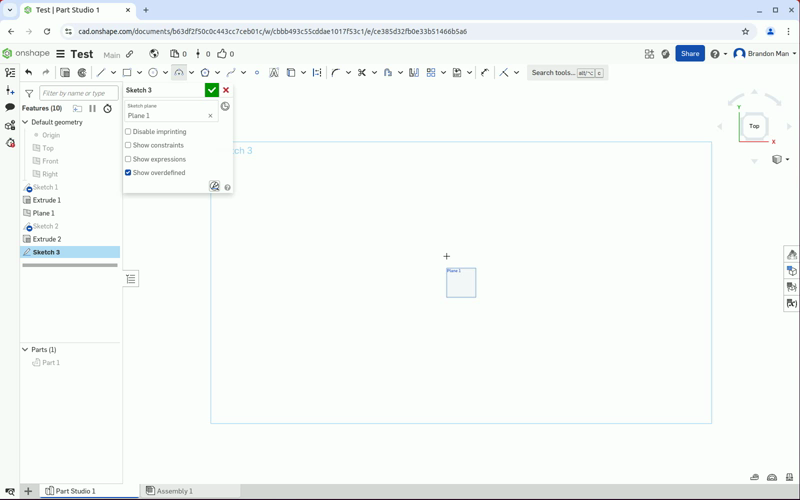
key_up(shift)
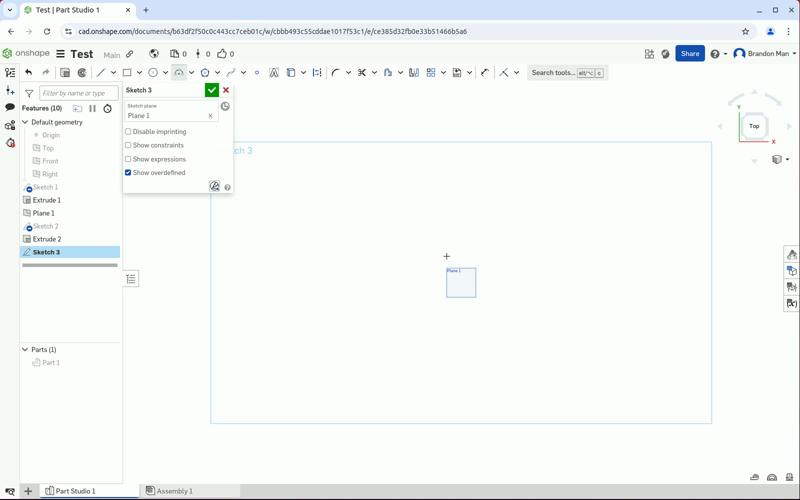
key_down(shift)
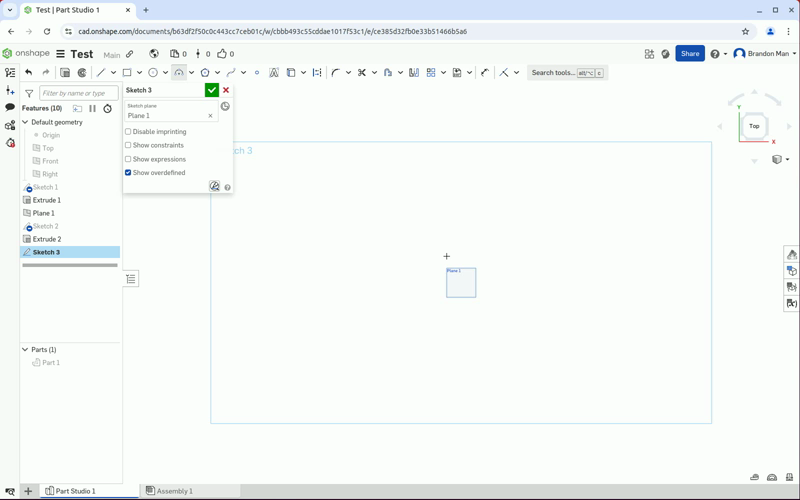
mouse_move(475, 255)
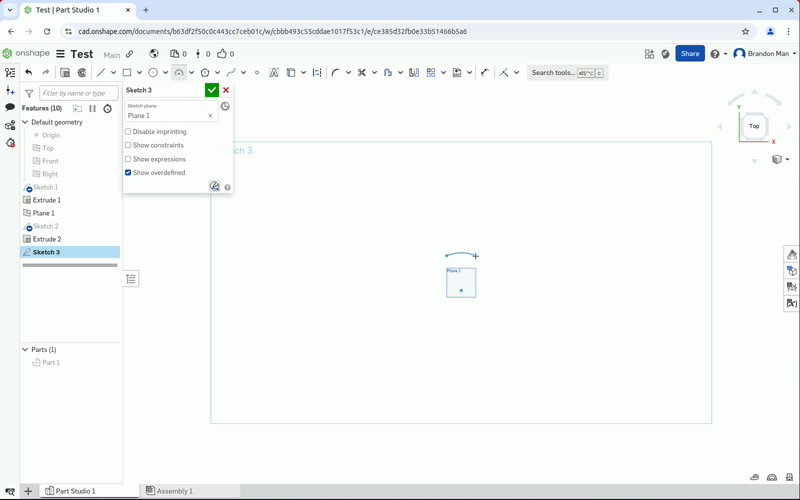
click(475, 255)
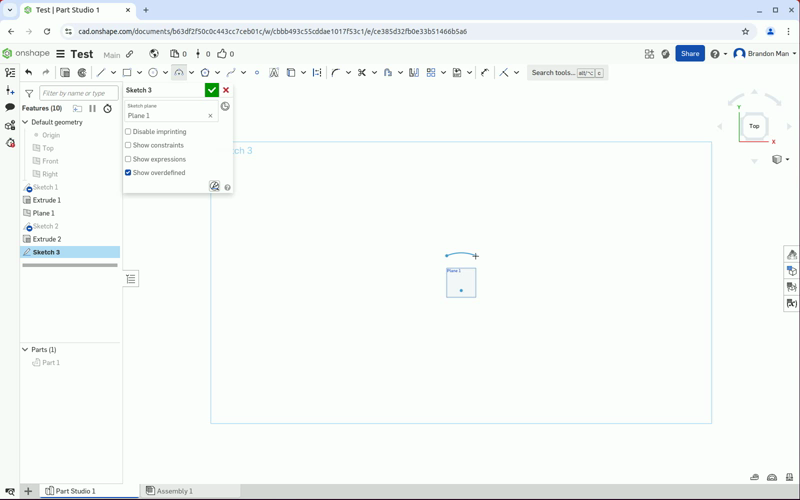
mouse_move(461, 252)
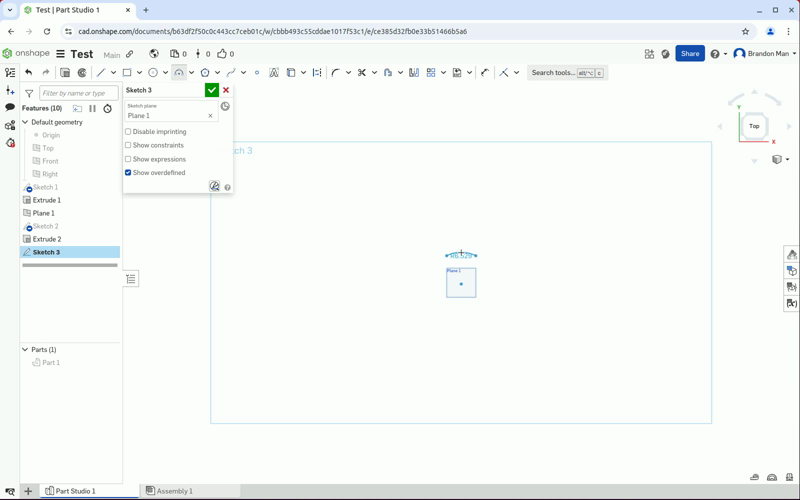
click(461, 252)
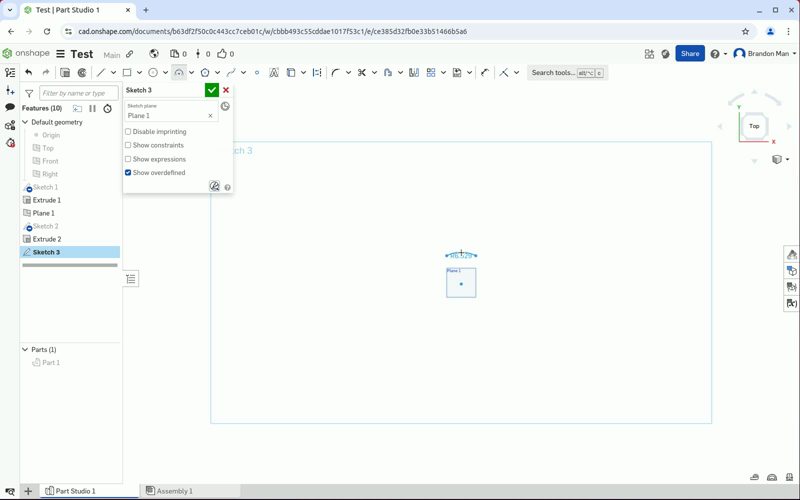
key_up(shift)
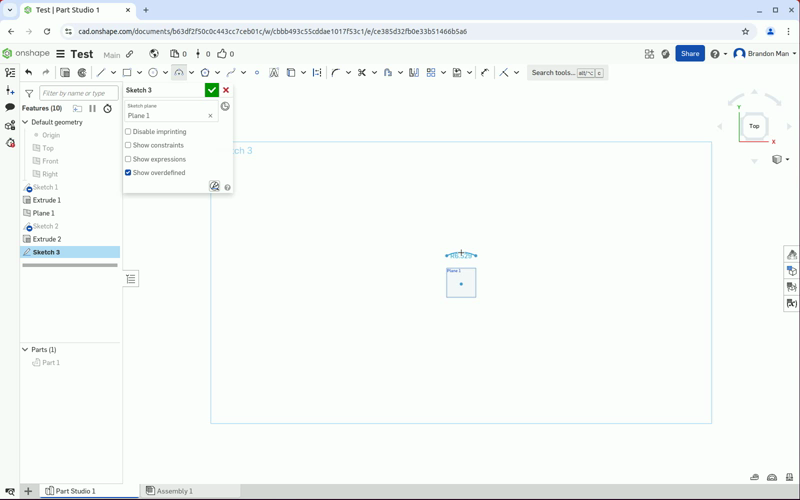
key(esc)
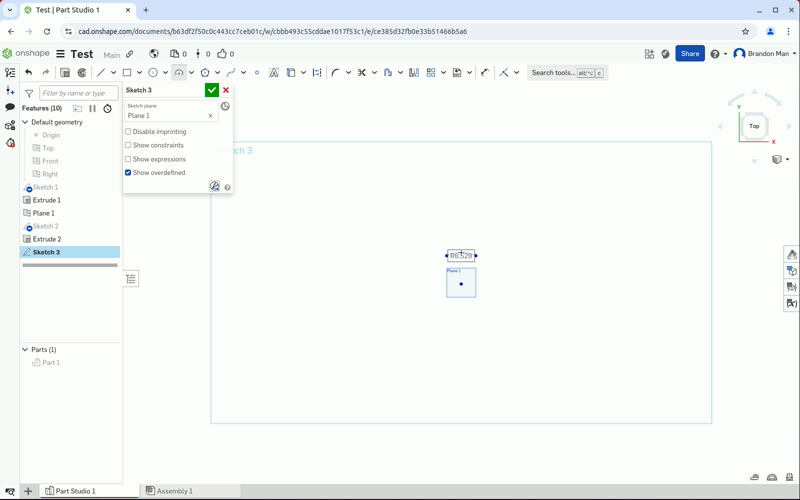
key(l)
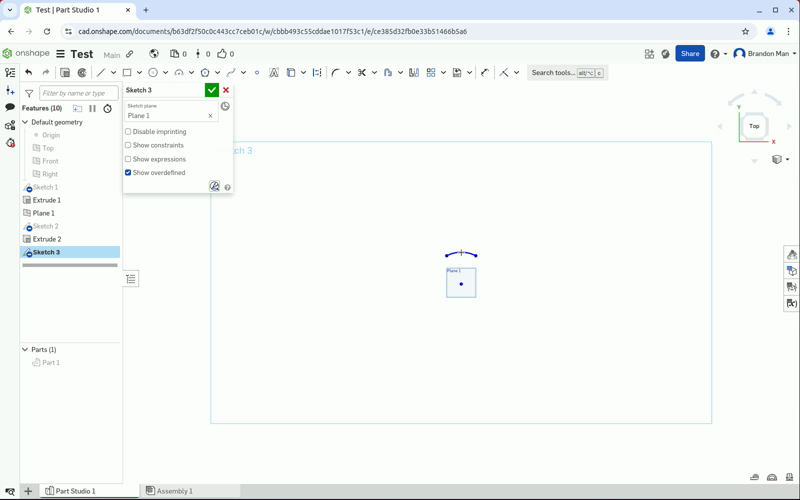
mouse_move(475, 255)
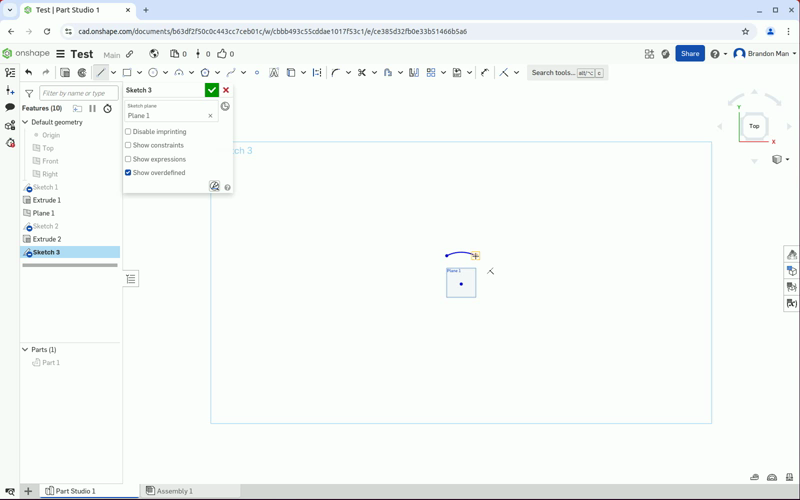
click(475, 255)
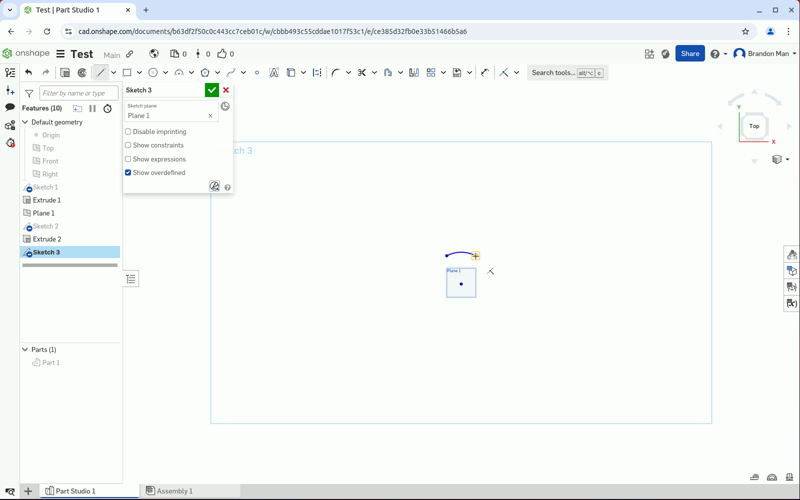
key_down(shift)
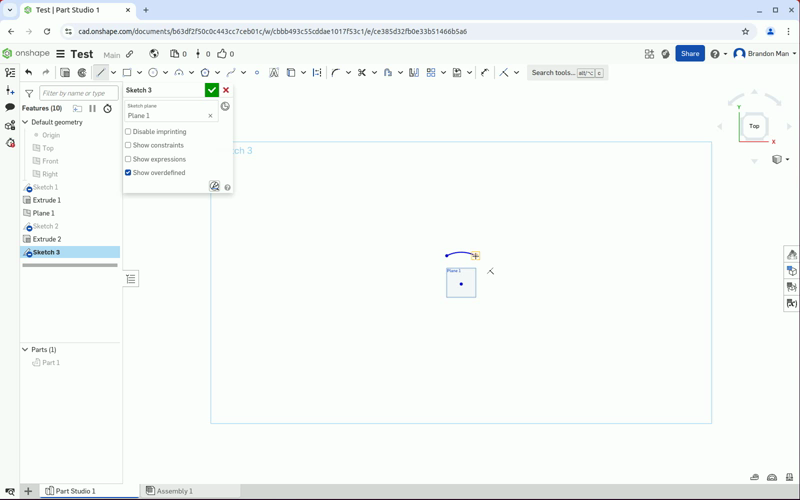
mouse_move(505, 255)
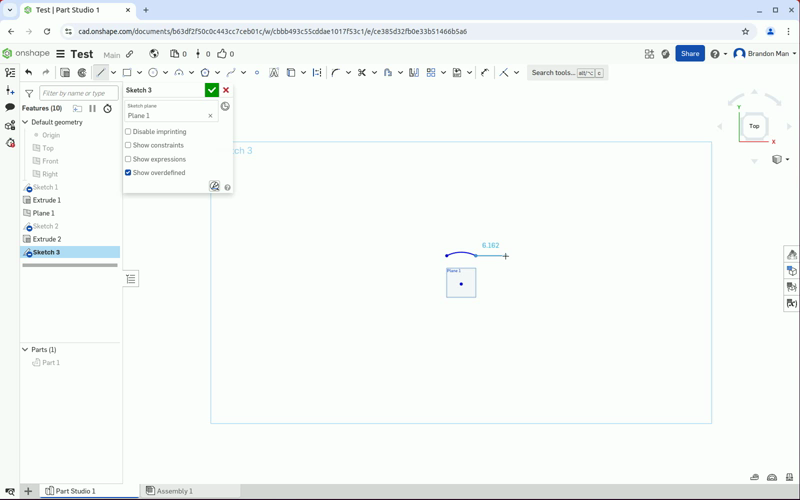
mouse_move(475, 223)
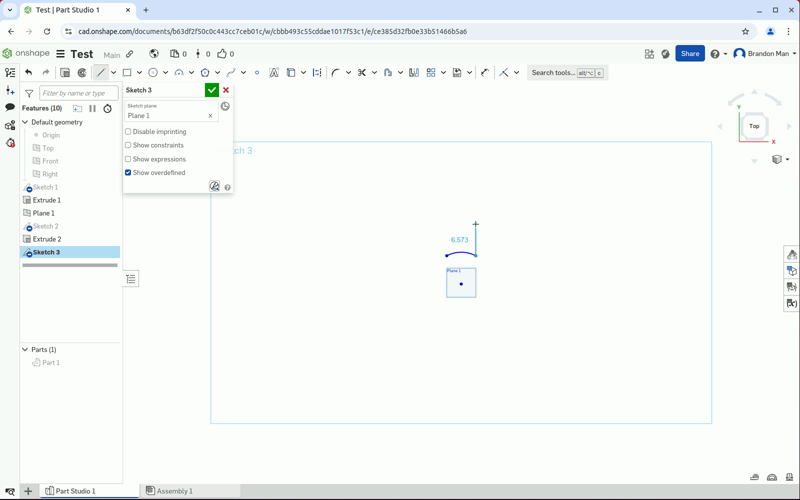
click(475, 223)
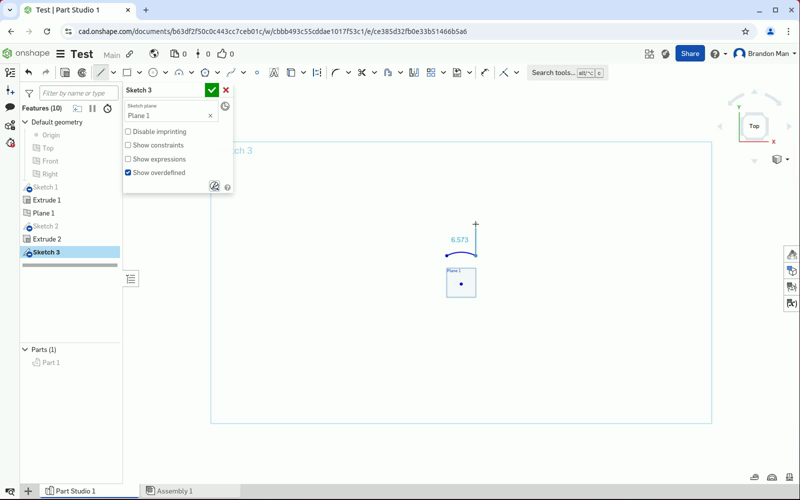
key_up(shift)
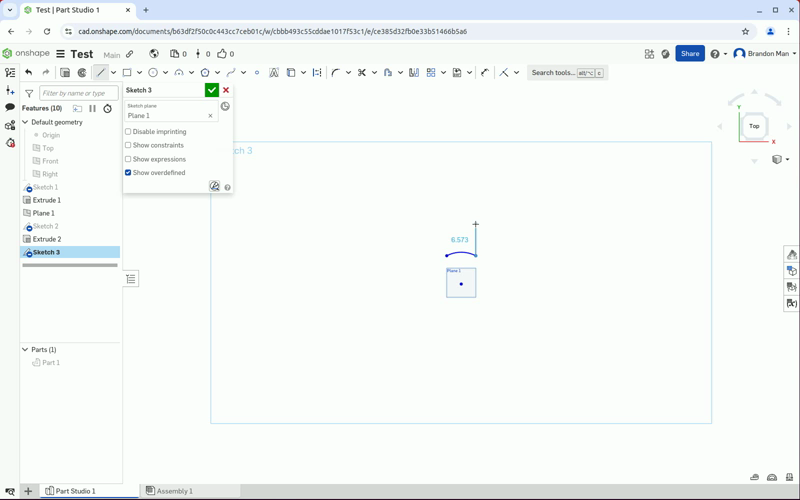
key_down(shift)
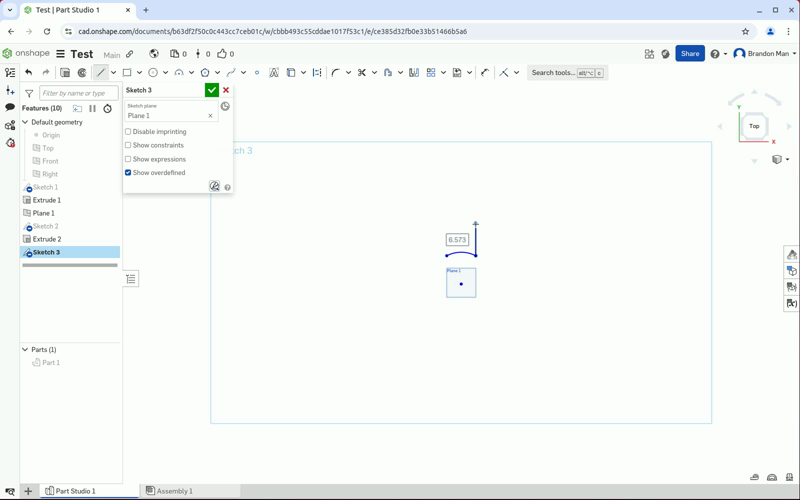
mouse_move(505, 223)
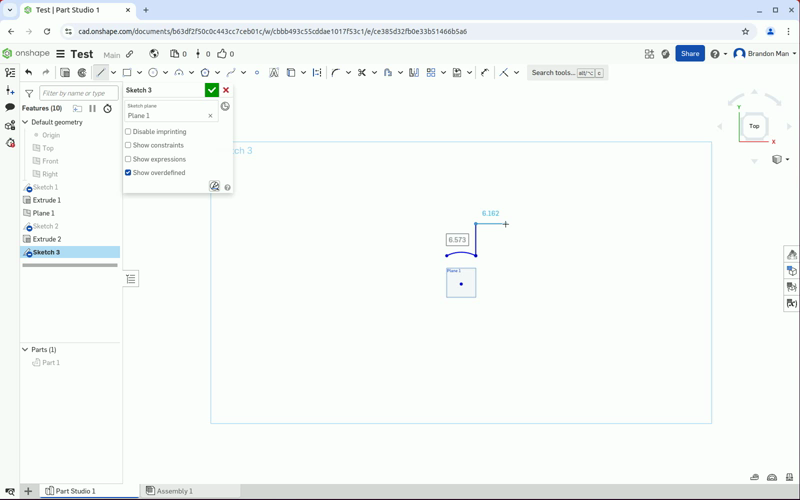
mouse_move(446, 223)
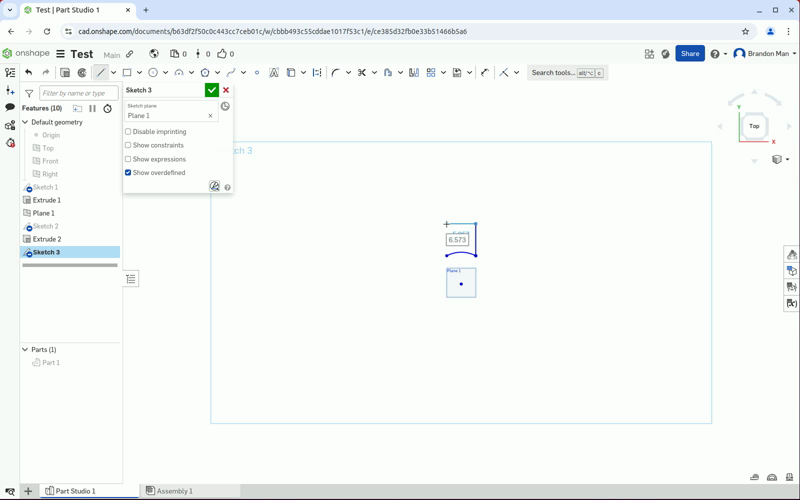
click(446, 223)
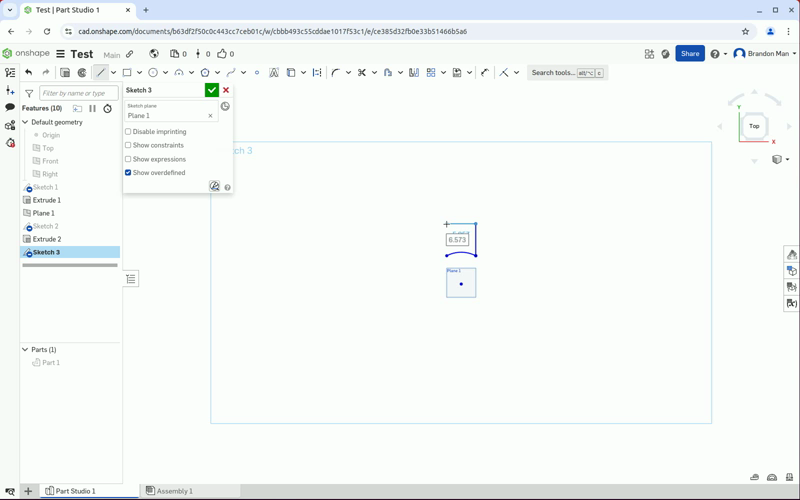
key_up(shift)
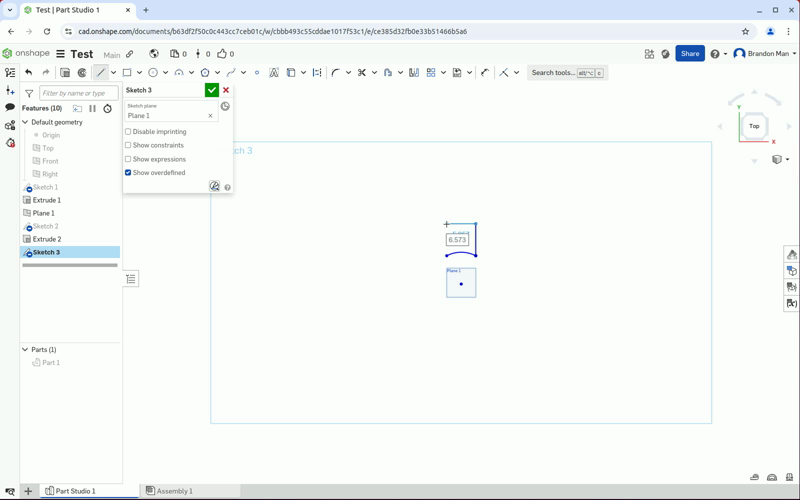
mouse_move(476, 223)
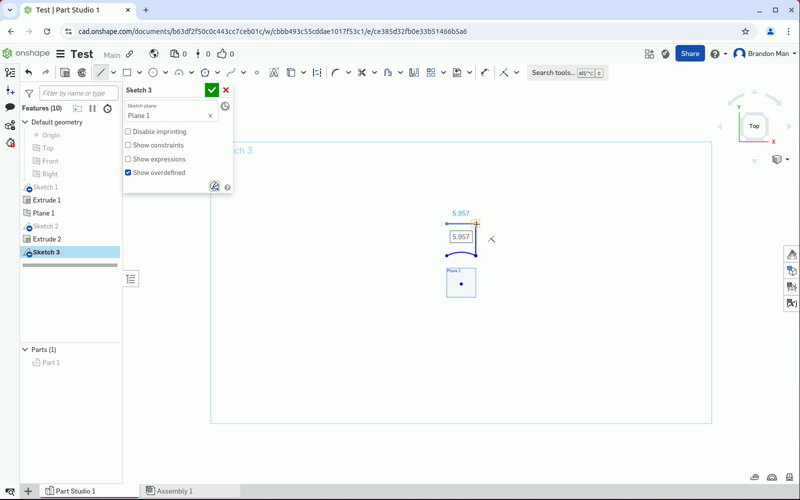
key_down(shift)
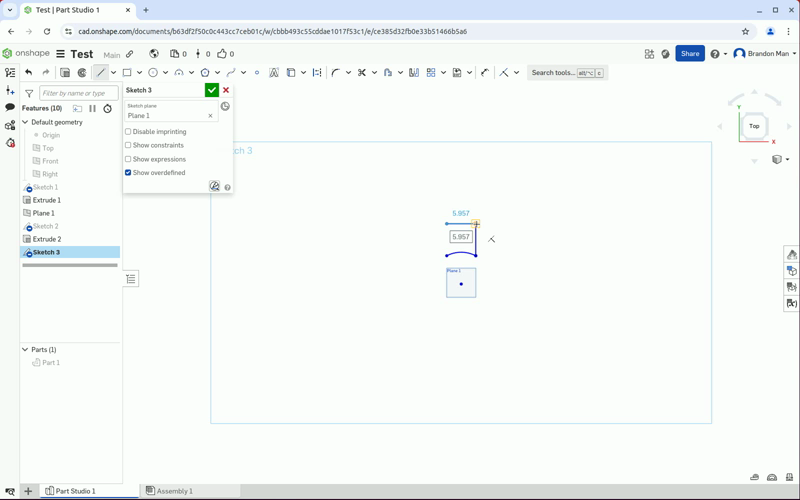
mouse_move(446, 255)
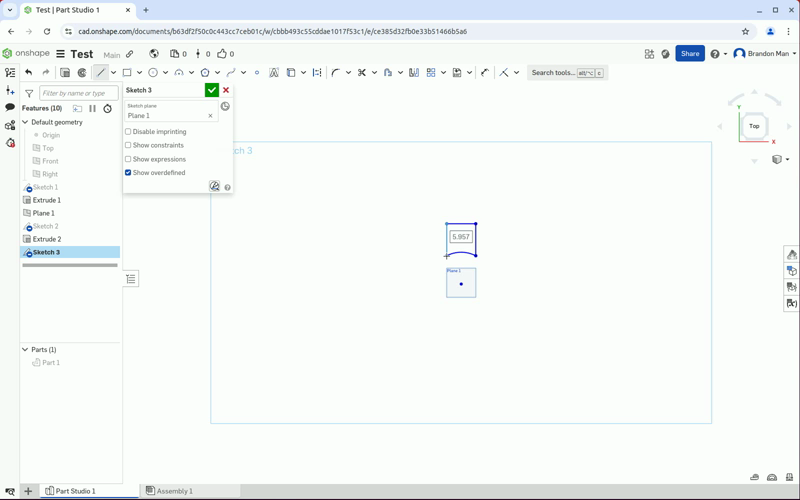
key_up(shift)
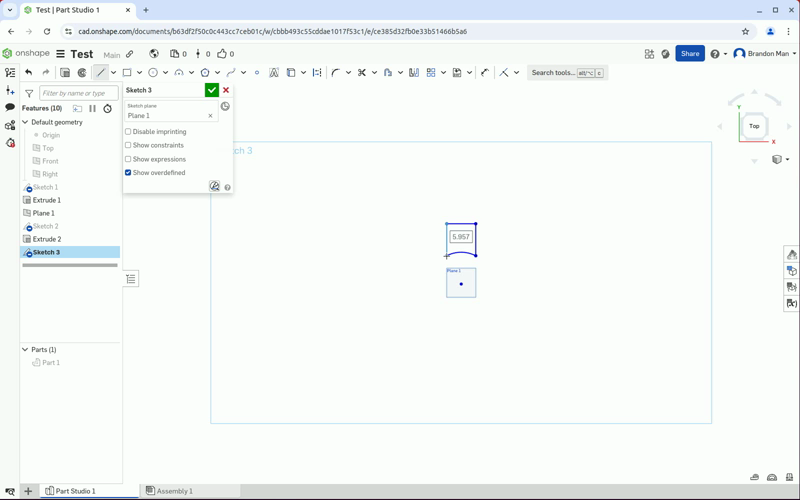
click(446, 255)
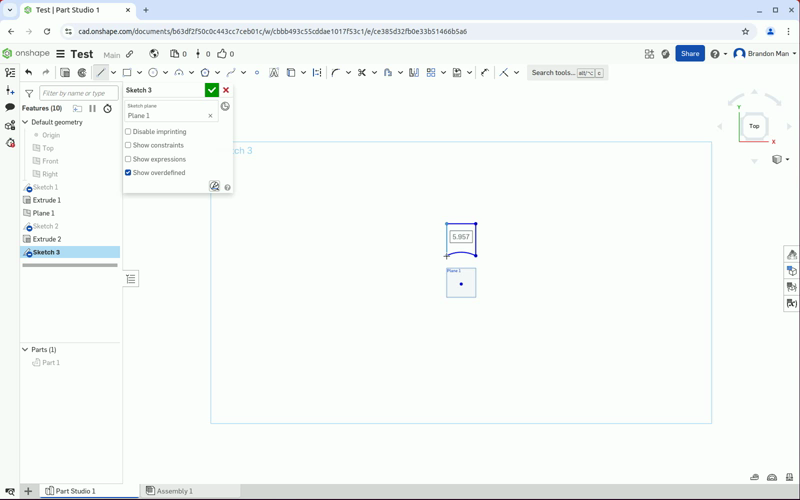
key(esc)
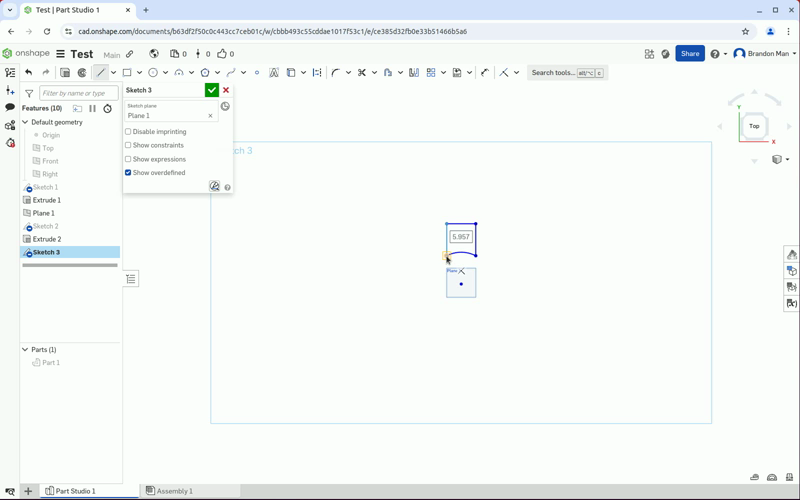
mouse_move(454, 231)
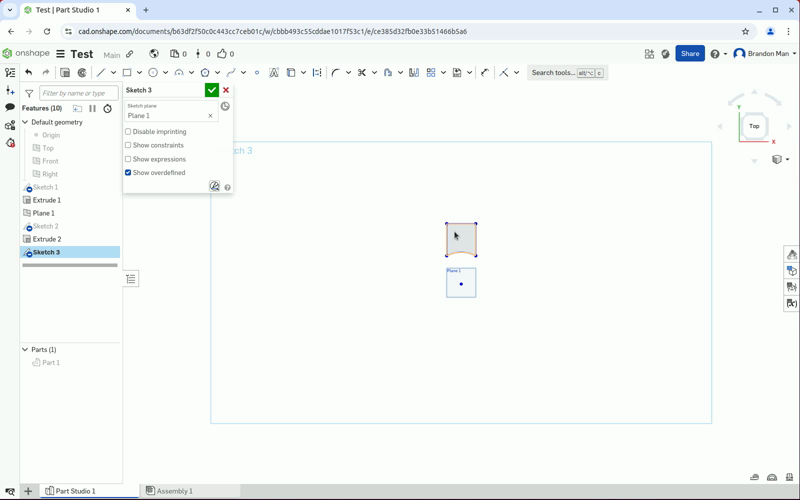
scroll(6)
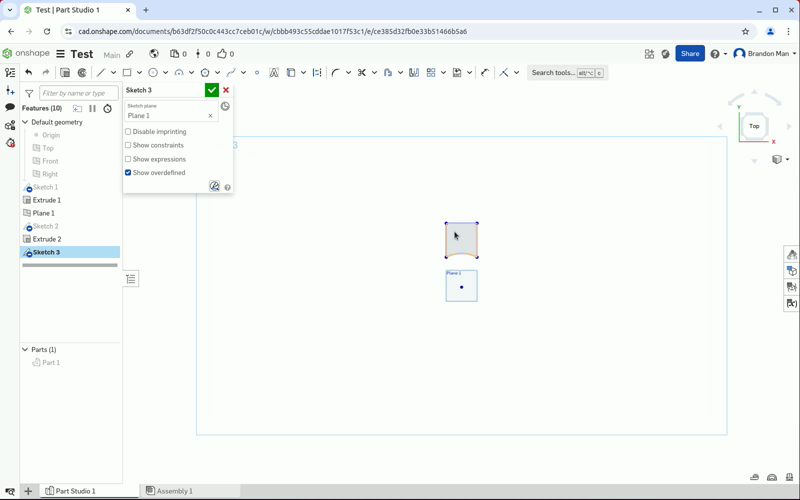
scroll(6)
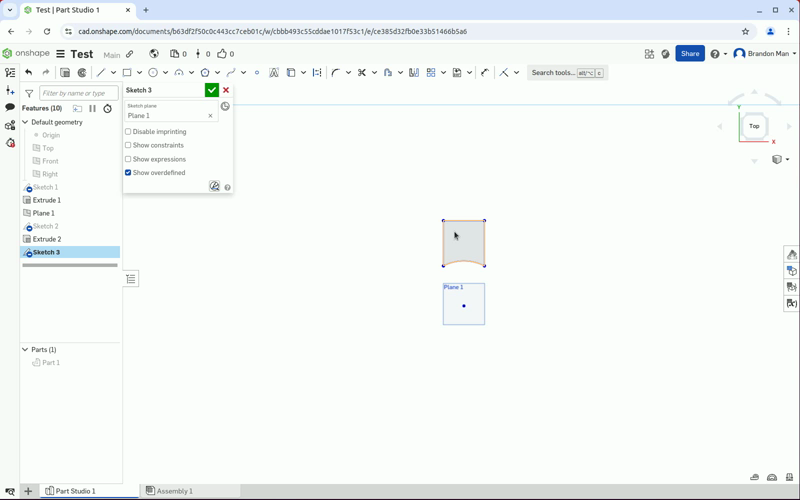
scroll(6)
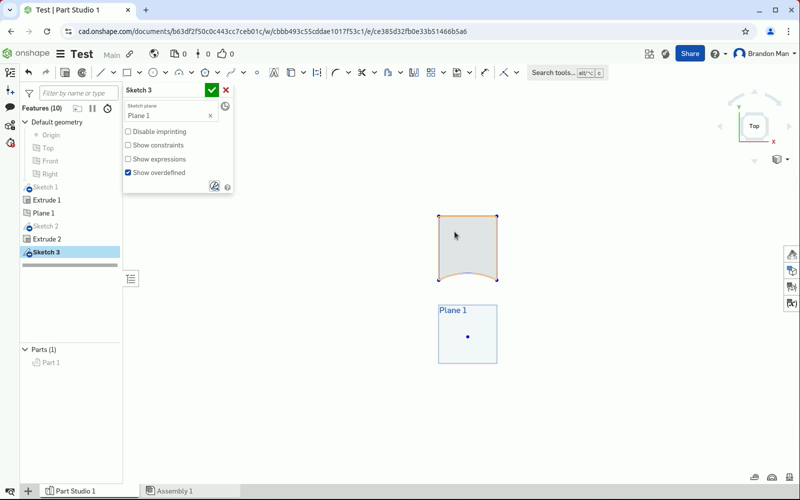
scroll(6)
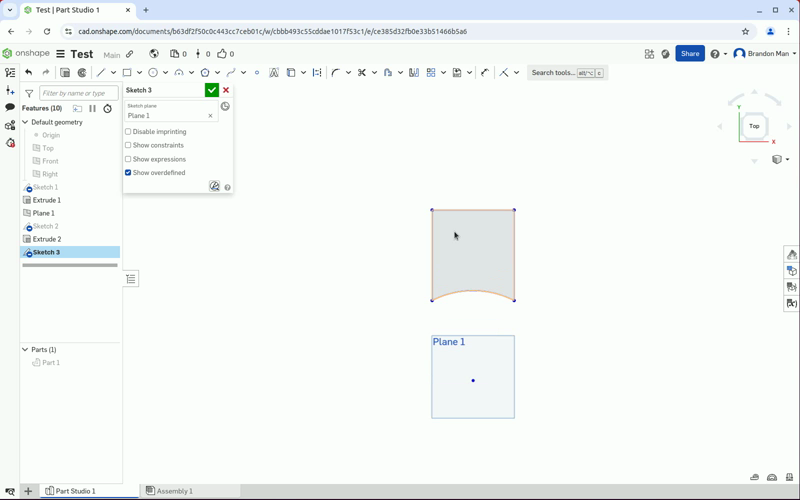
scroll(6)
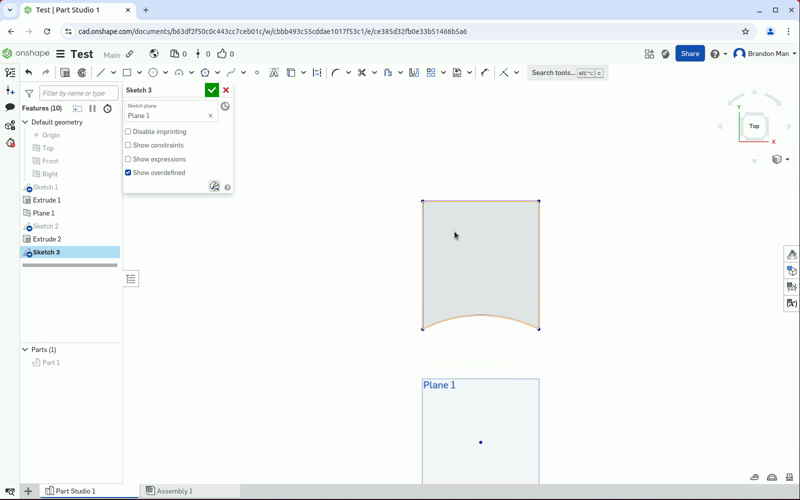
scroll(6)
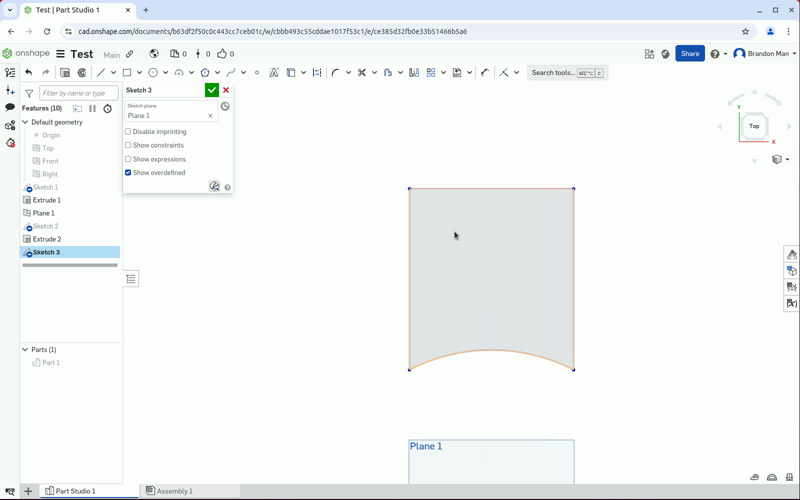
scroll(6)
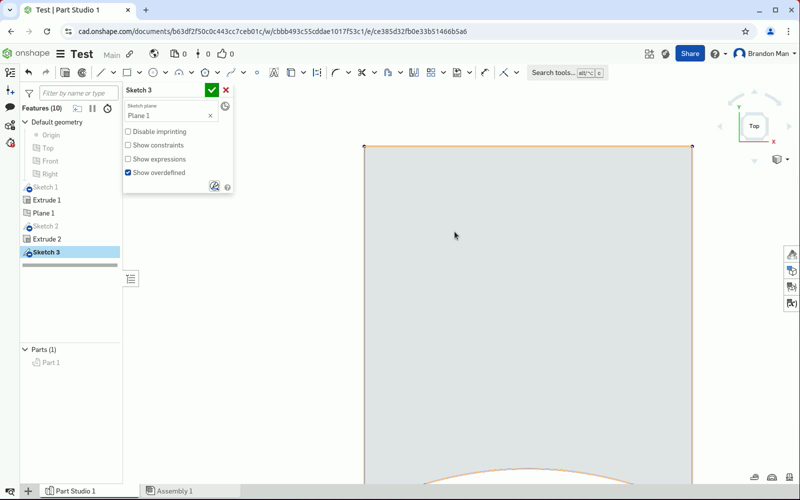
click(454, 231)
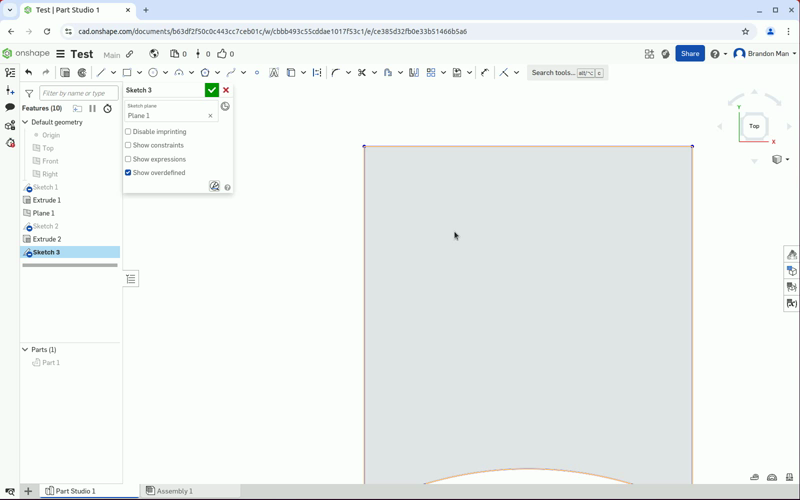
scroll(-6)
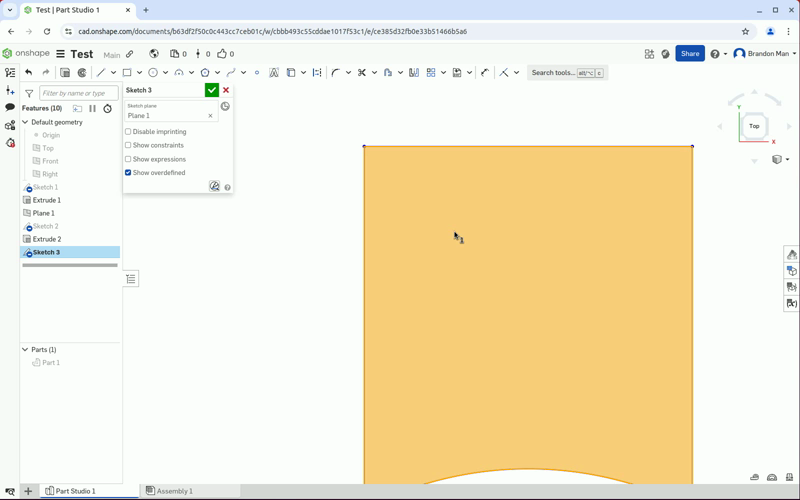
scroll(-6)
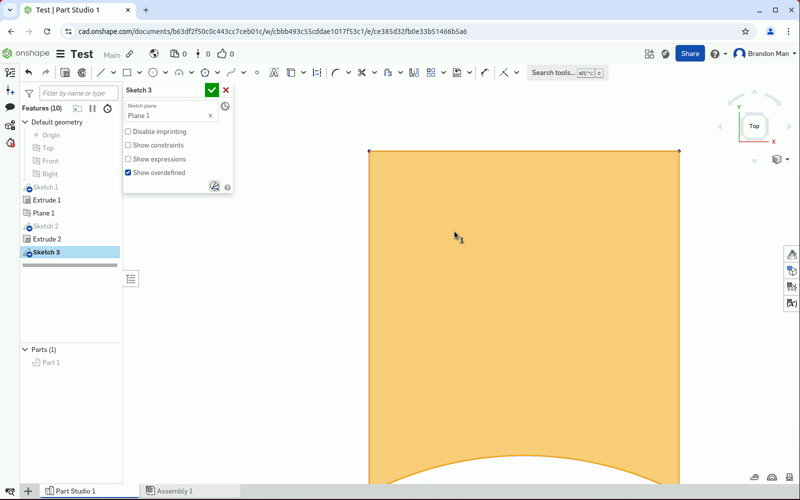
scroll(-6)
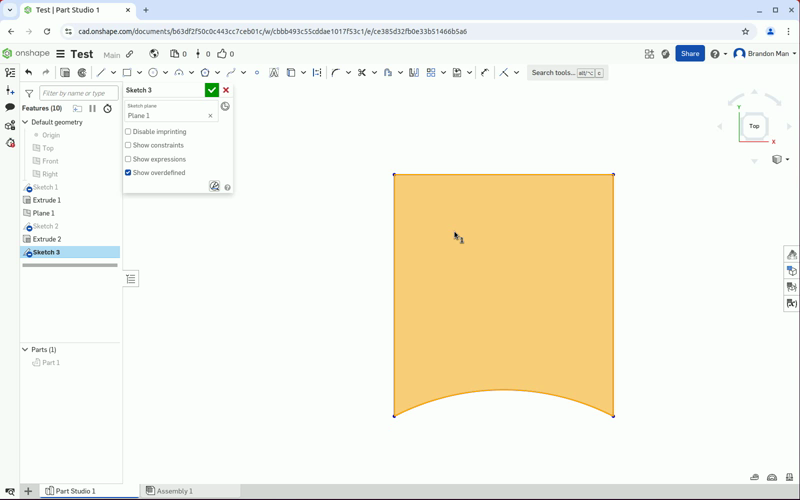
scroll(-6)
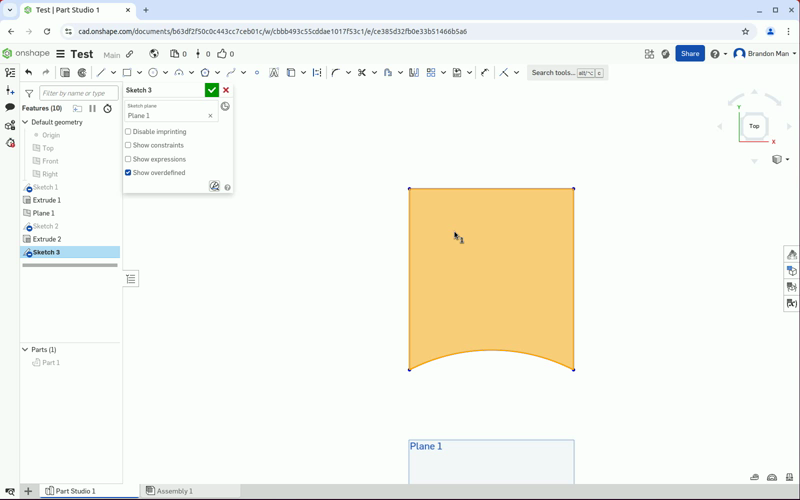
scroll(-6)
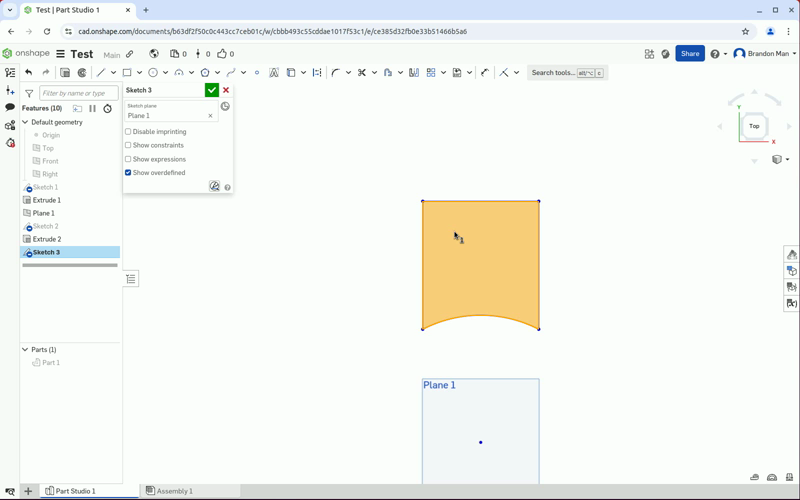
scroll(-6)
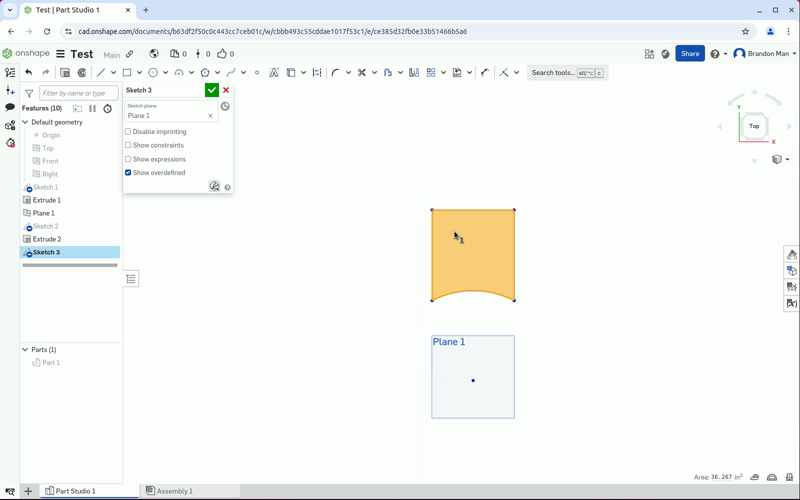
scroll(-6)
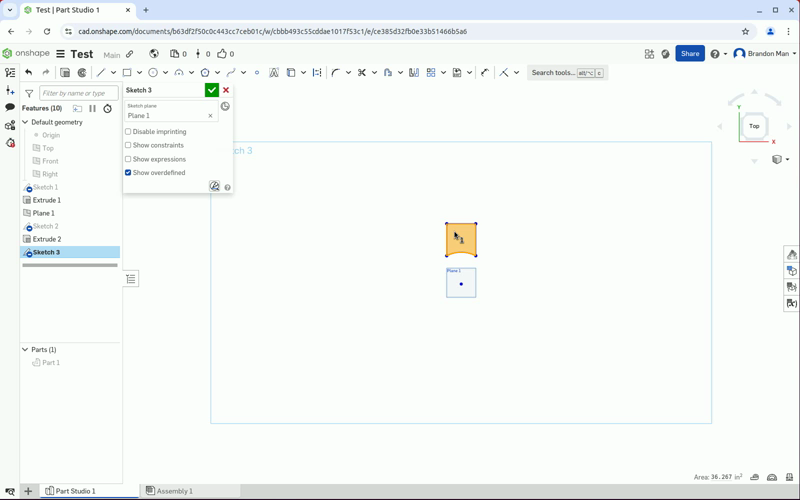
mouse_move(73, 352)
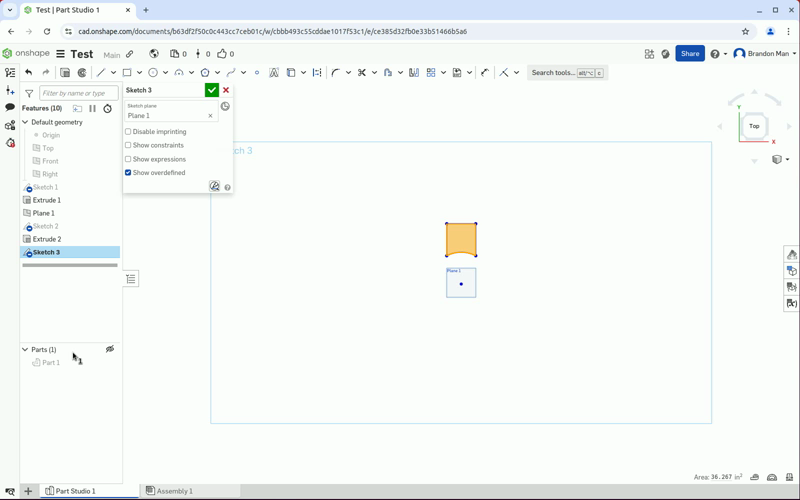
key(shift+y)
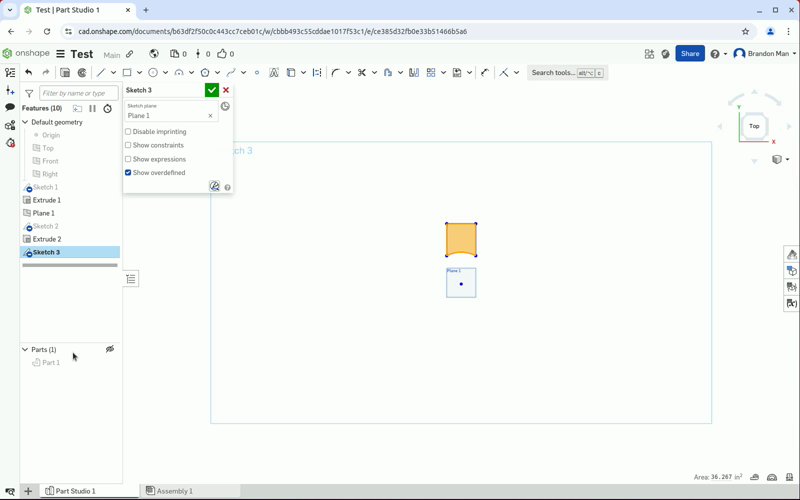
key(shift+e)
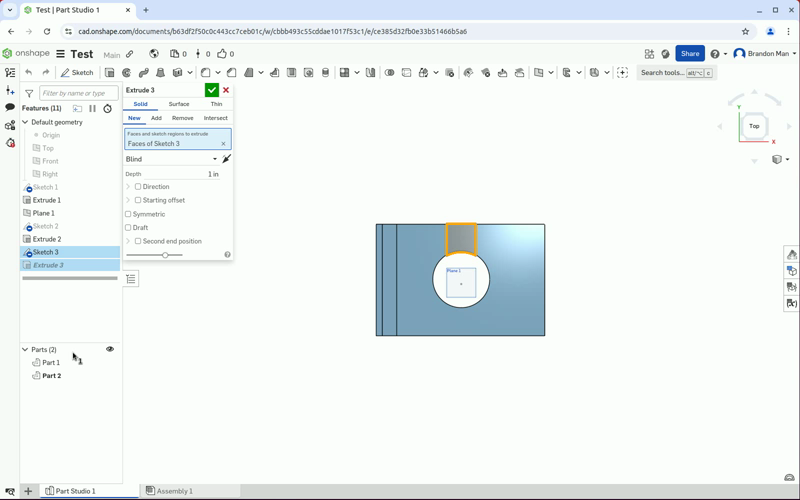
mouse_move(143, 106)
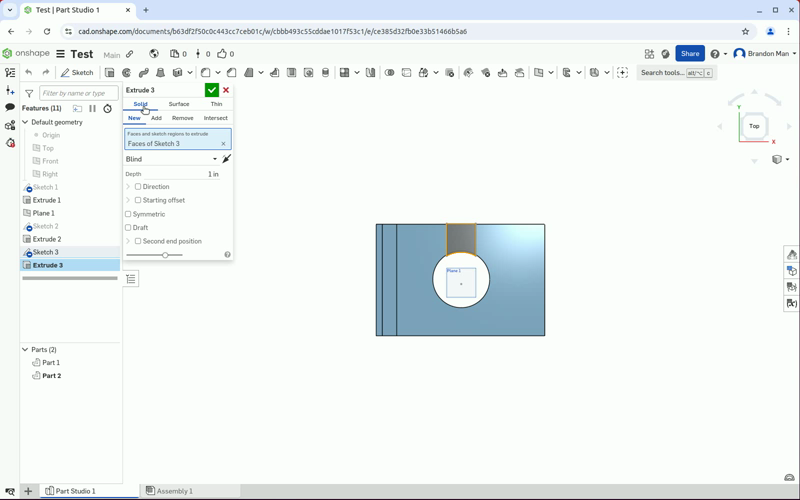
click(143, 106)
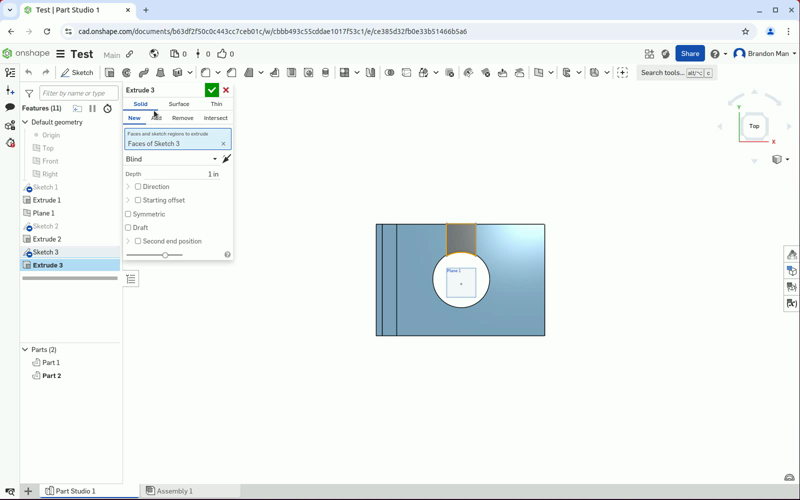
mouse_move(186, 120)
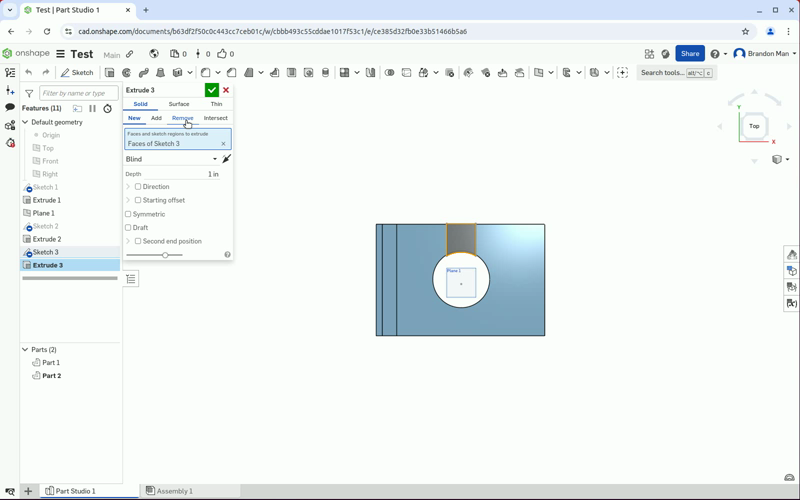
click(186, 120)
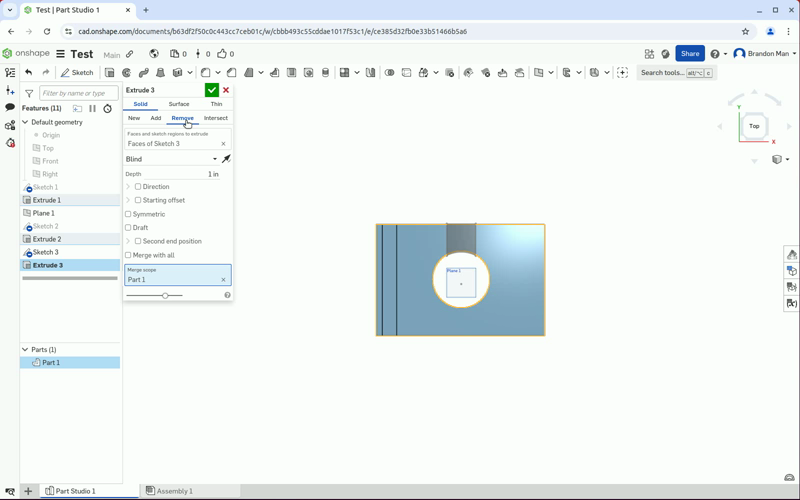
key(tab, 4)
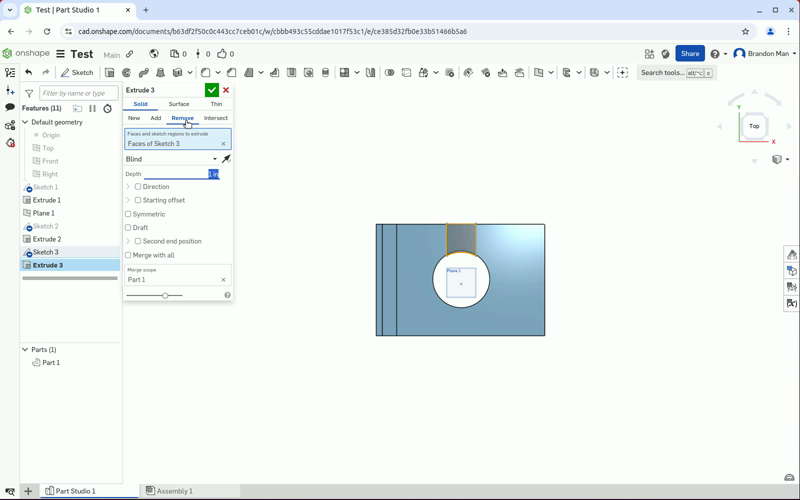
text(1.204)
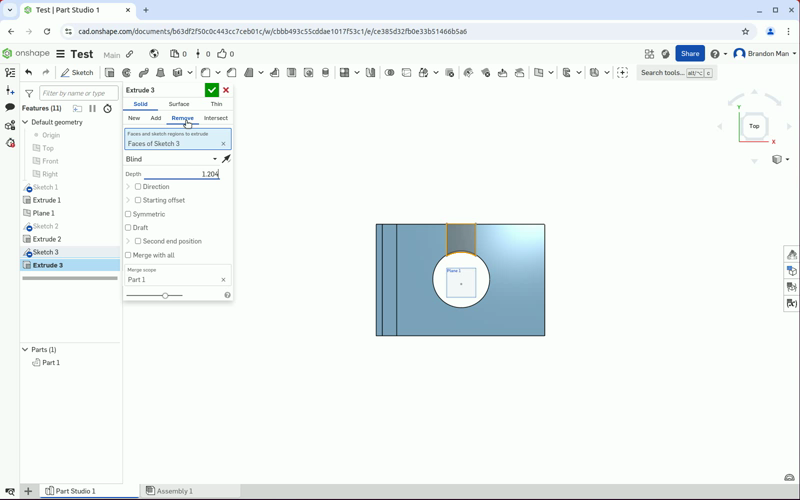
key(tab, 6)
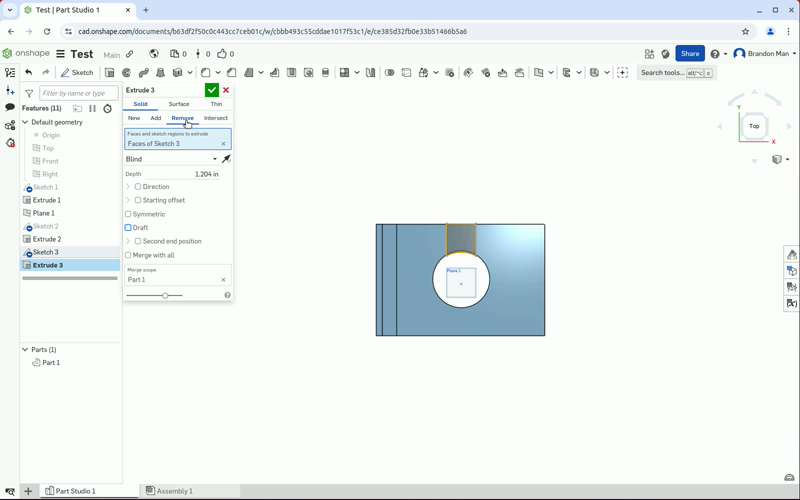
key(space)
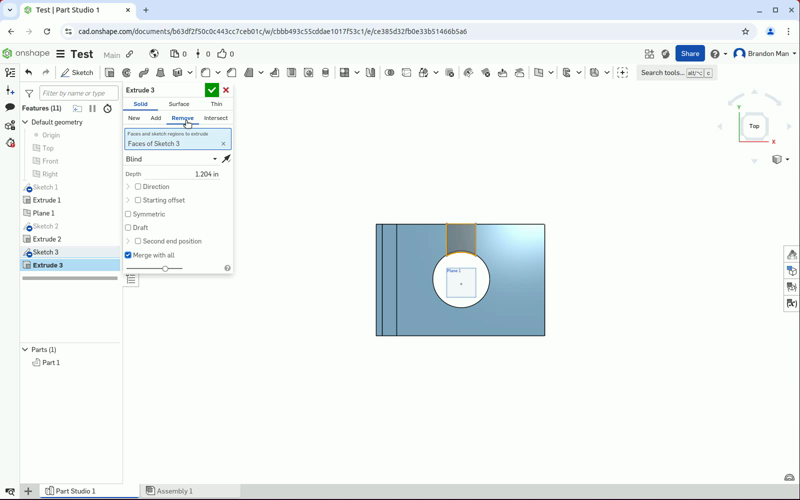
key(enter)
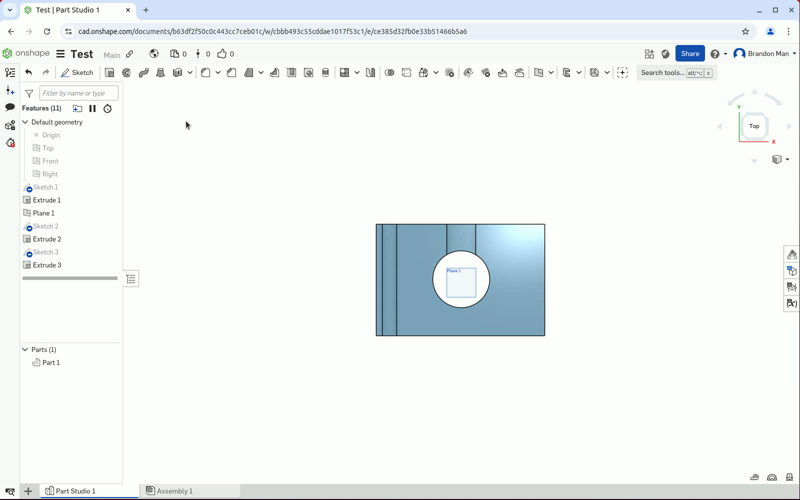
key(shift+h)
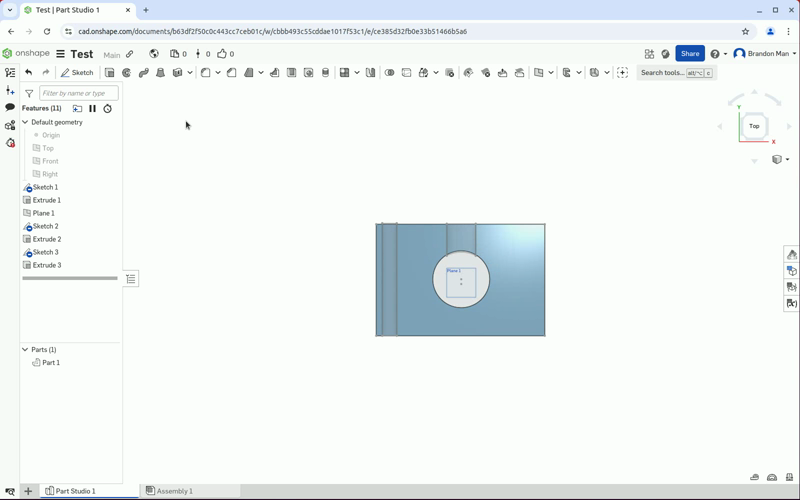
key(shift+h)
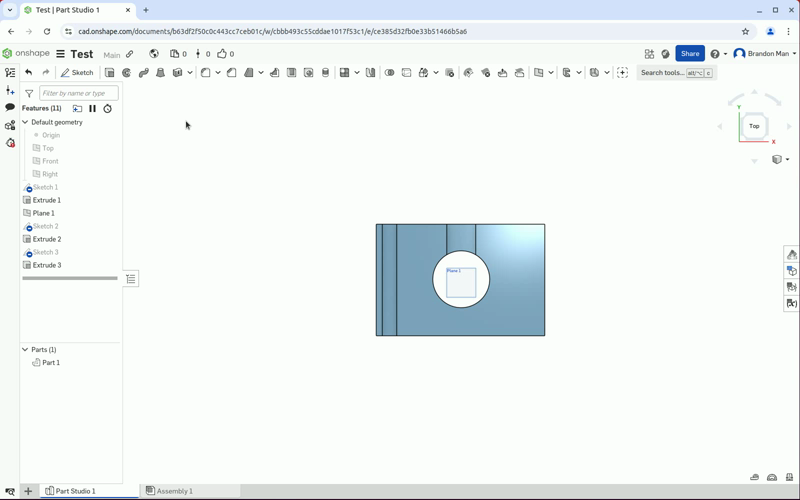
mouse_move(73, 189)
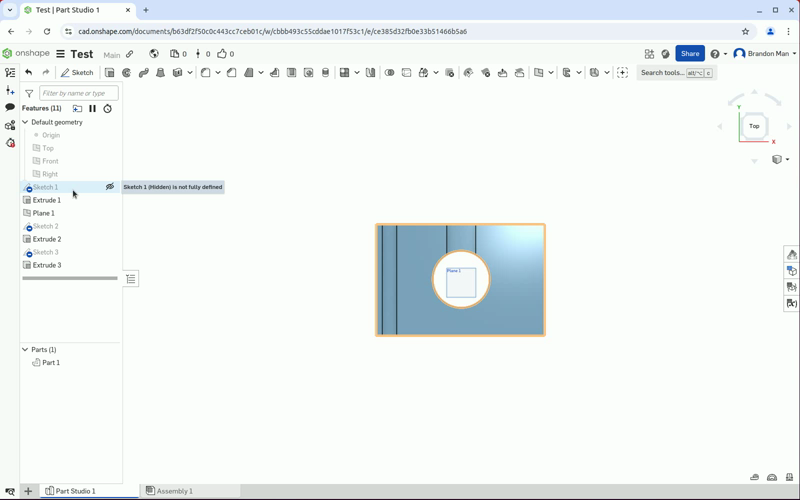
click(73, 189)
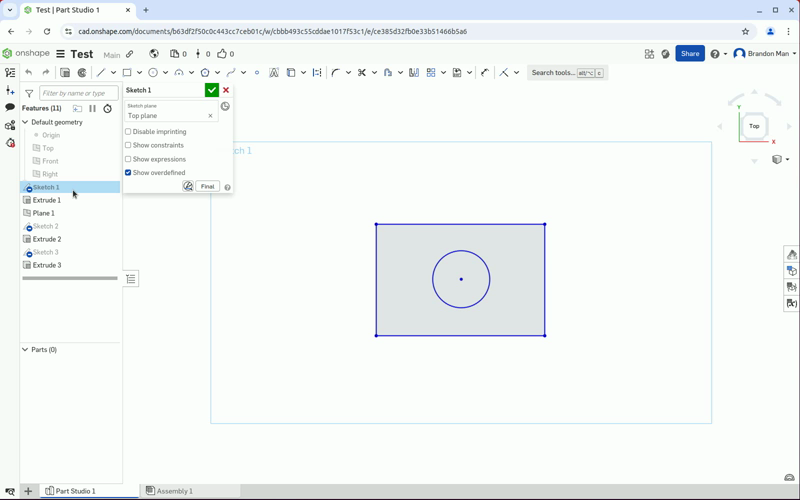
mouse_move(229, 92)
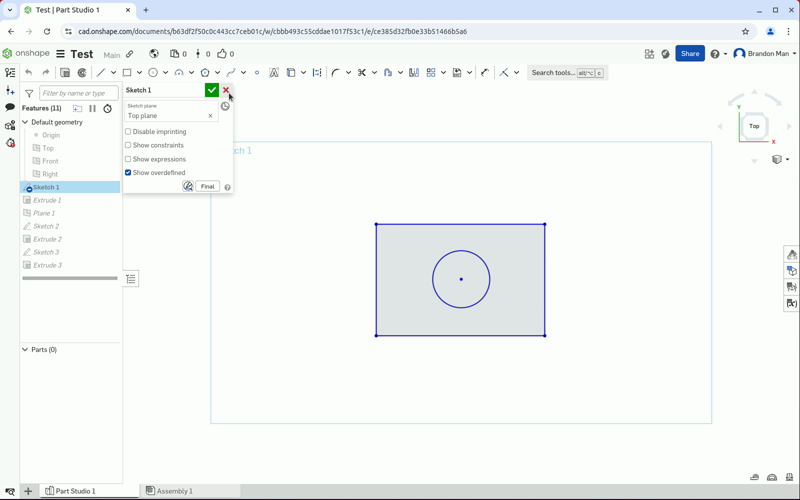
click(229, 92)
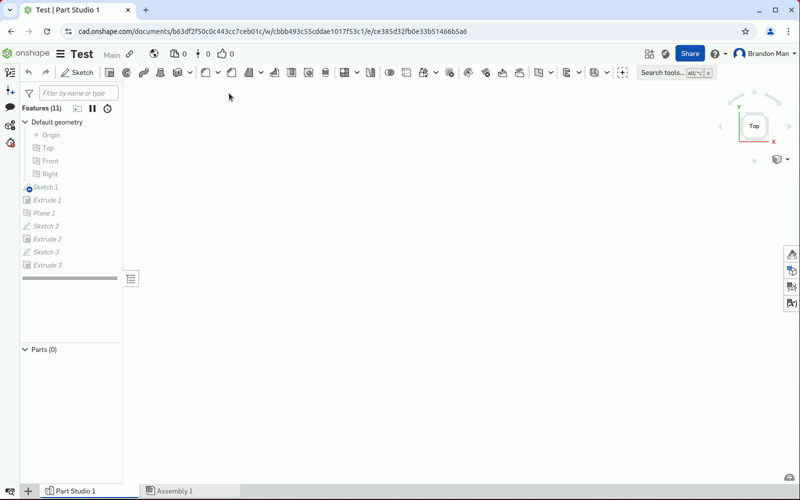
key(shift+s)
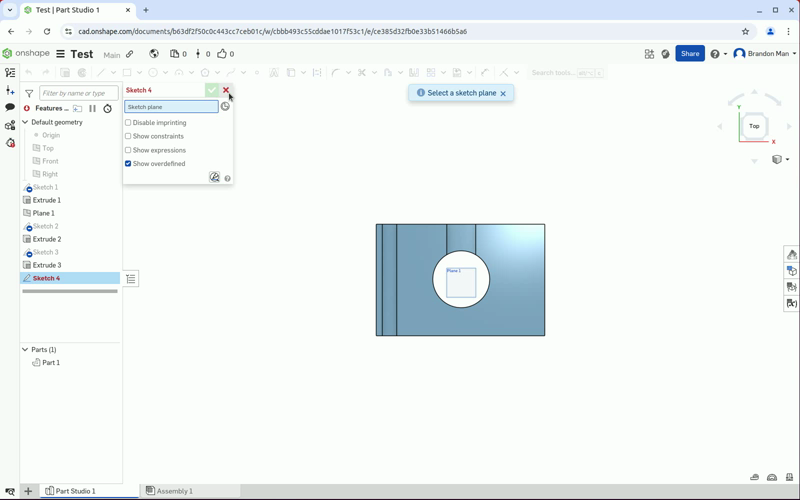
mouse_move(73, 215)
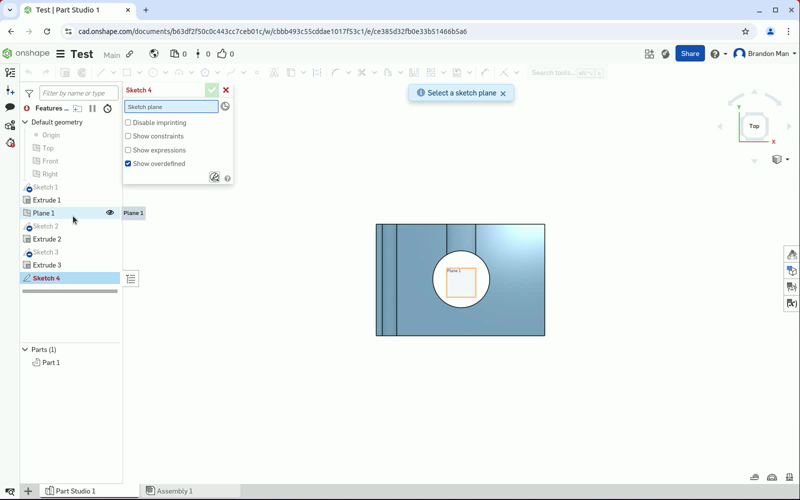
click(73, 215)
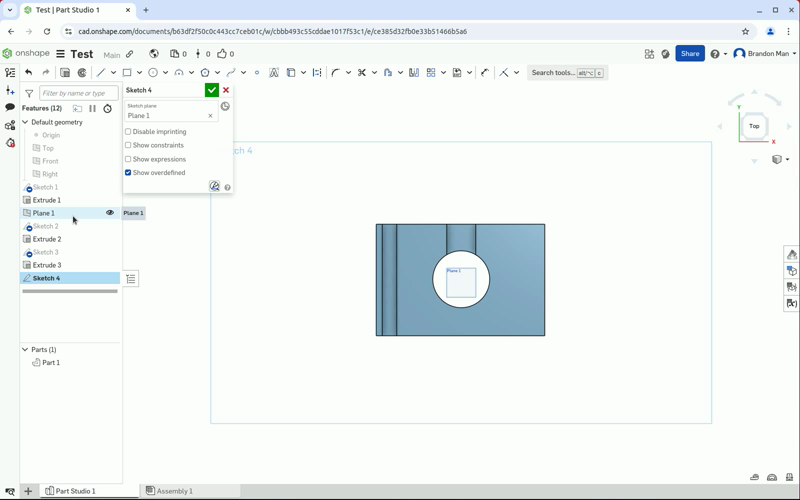
mouse_move(73, 352)
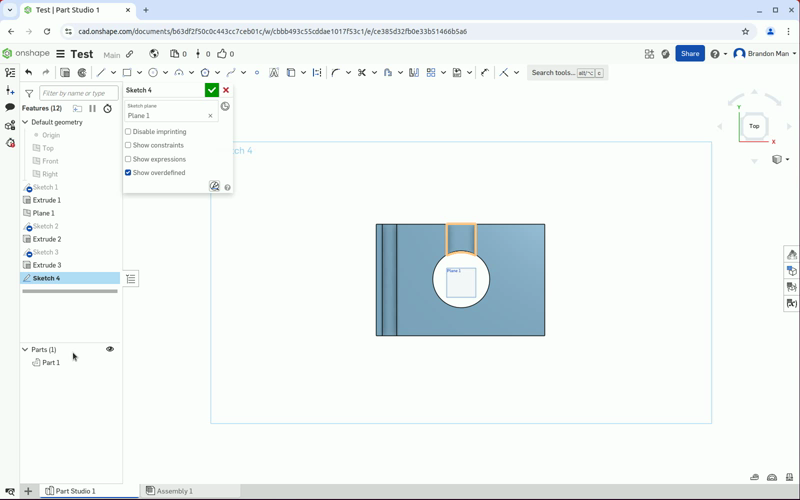
key(y)
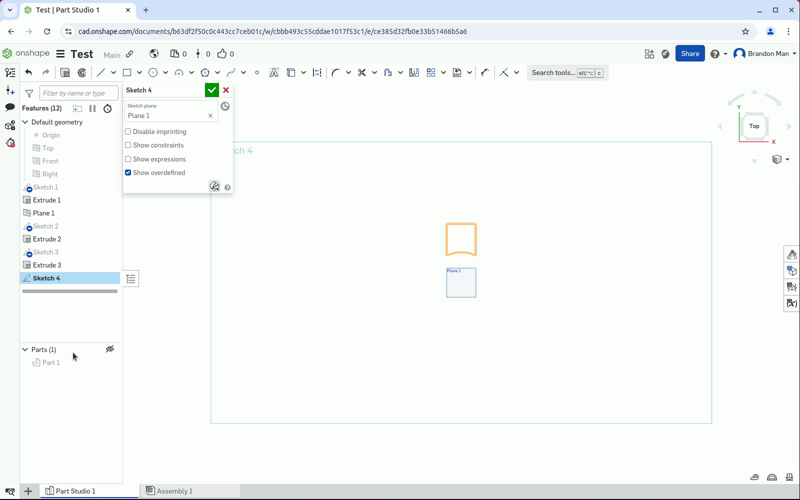
key(l)
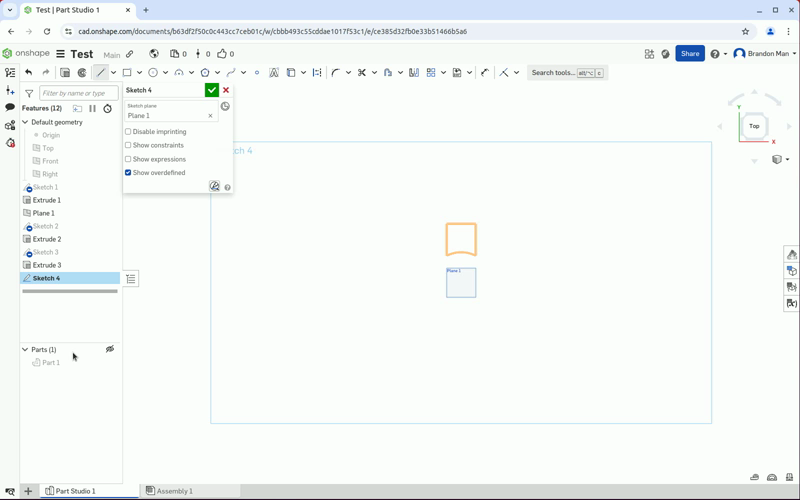
key_down(shift)
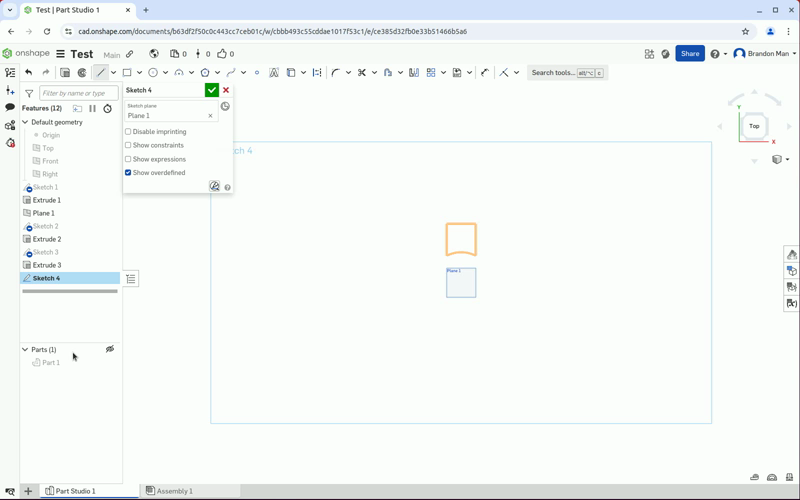
mouse_move(446, 335)
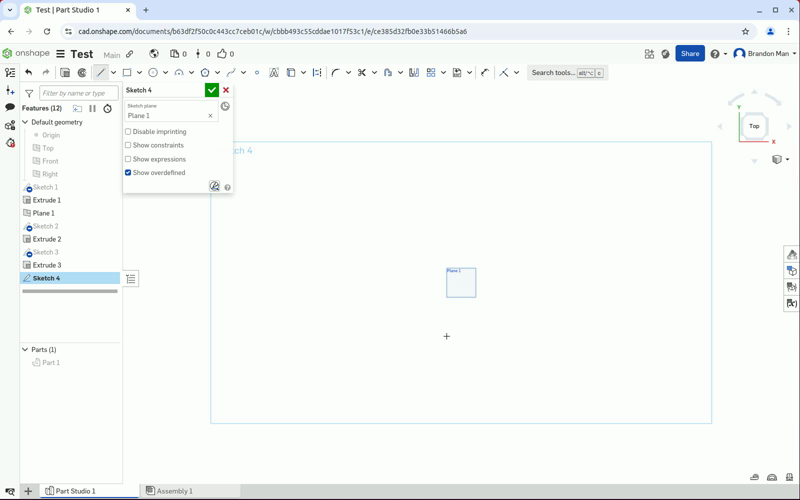
click(446, 335)
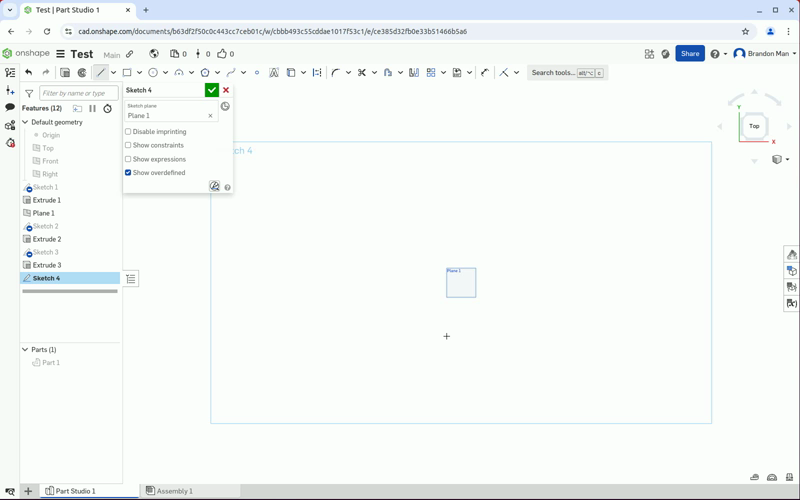
key_up(shift)
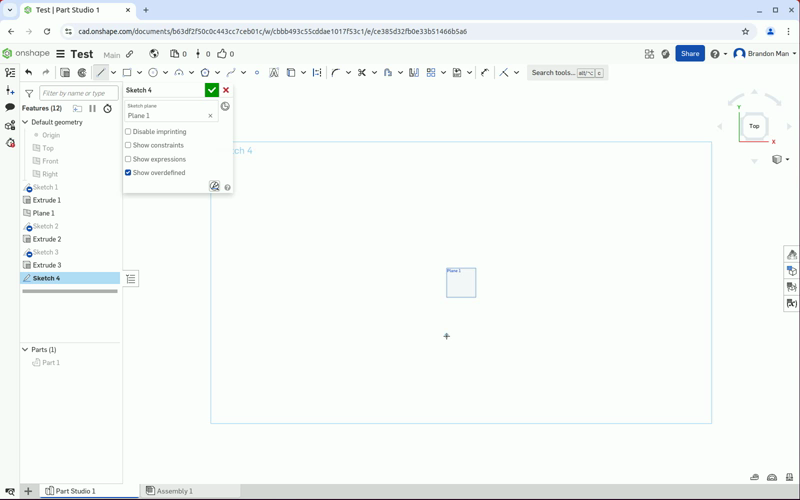
key_down(shift)
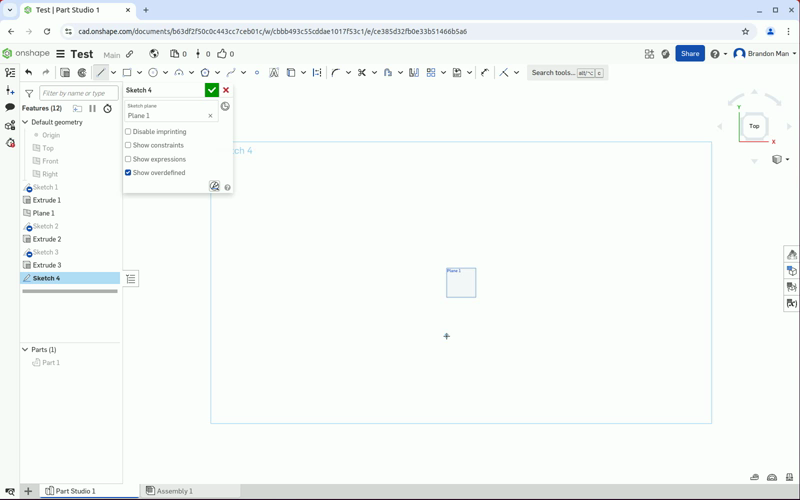
mouse_move(476, 335)
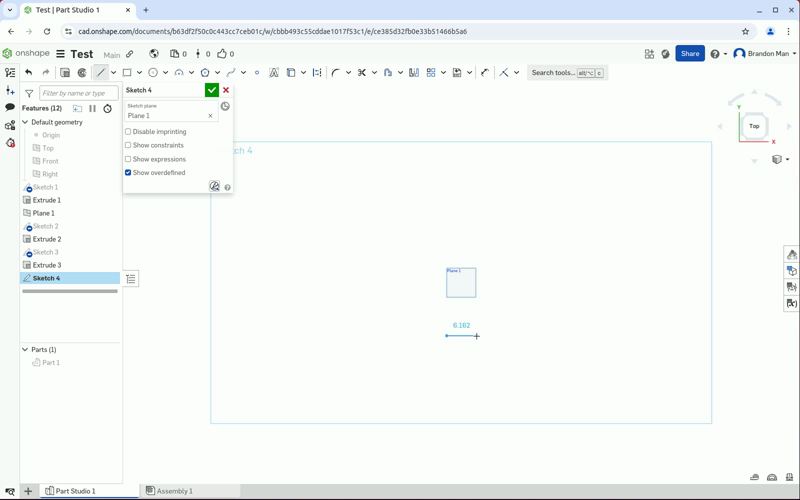
mouse_move(475, 335)
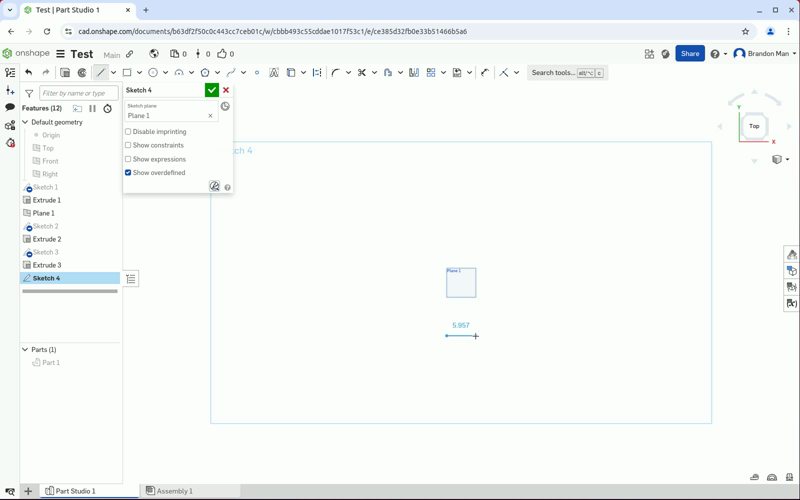
click(475, 335)
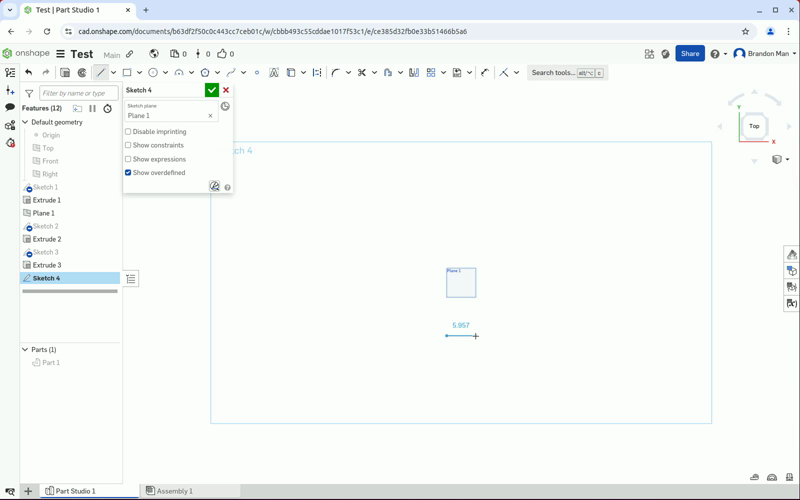
key_up(shift)
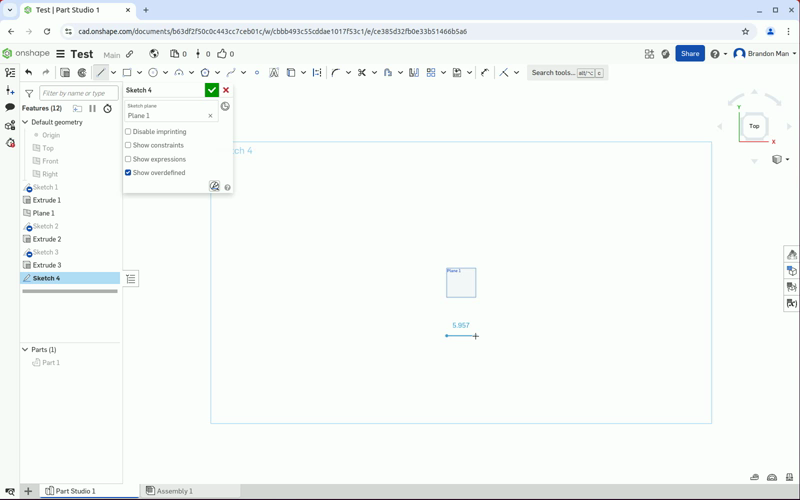
key_down(shift)
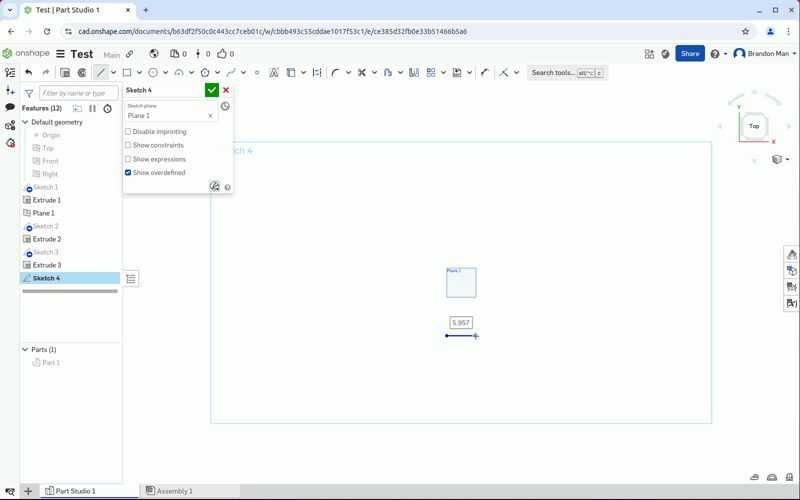
mouse_move(505, 335)
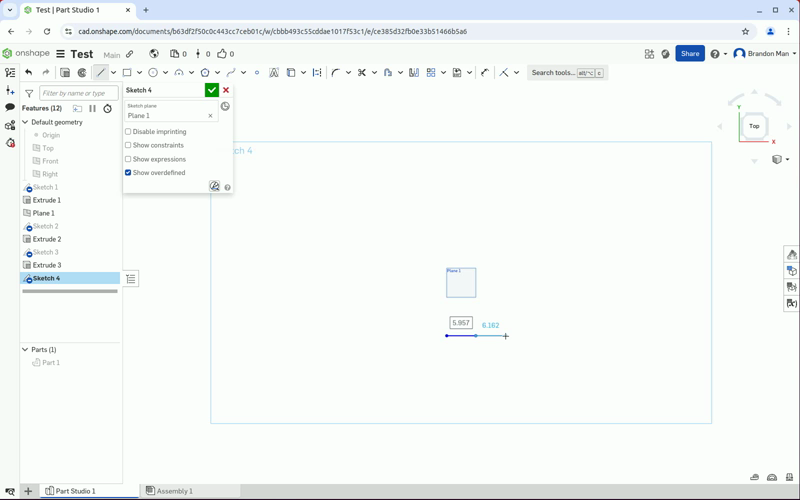
mouse_move(475, 303)
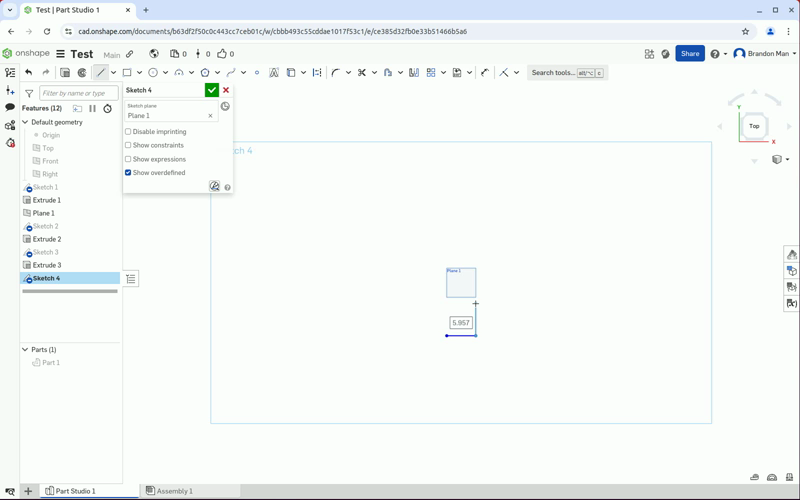
click(475, 303)
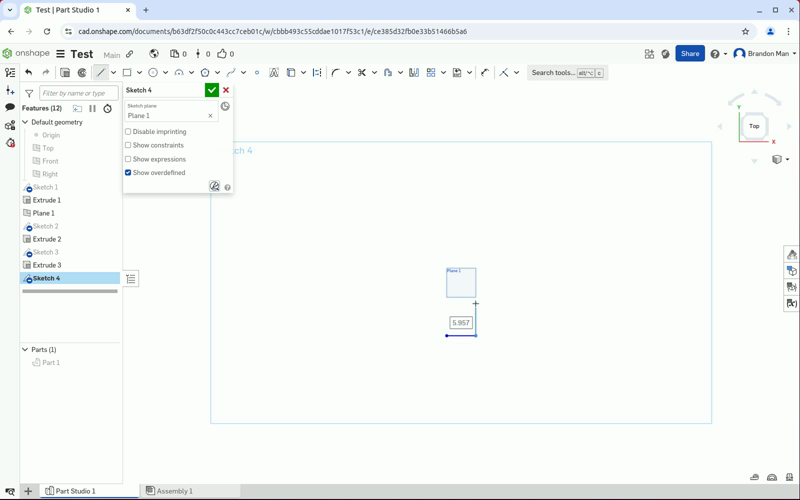
key_up(shift)
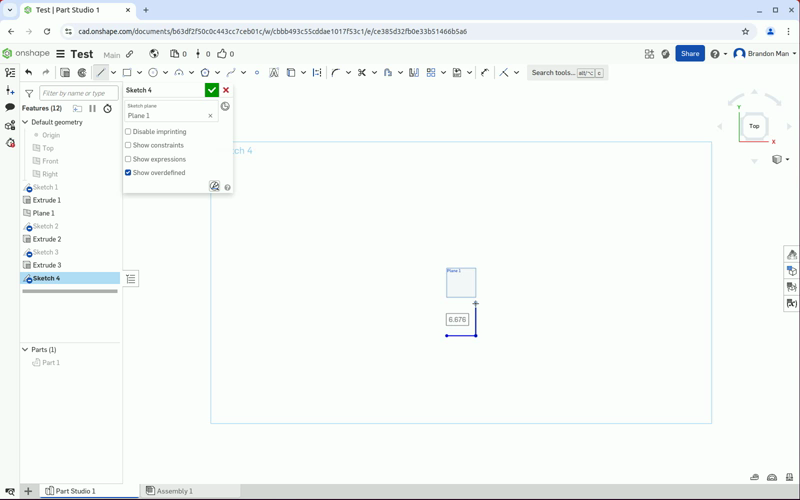
key(esc)
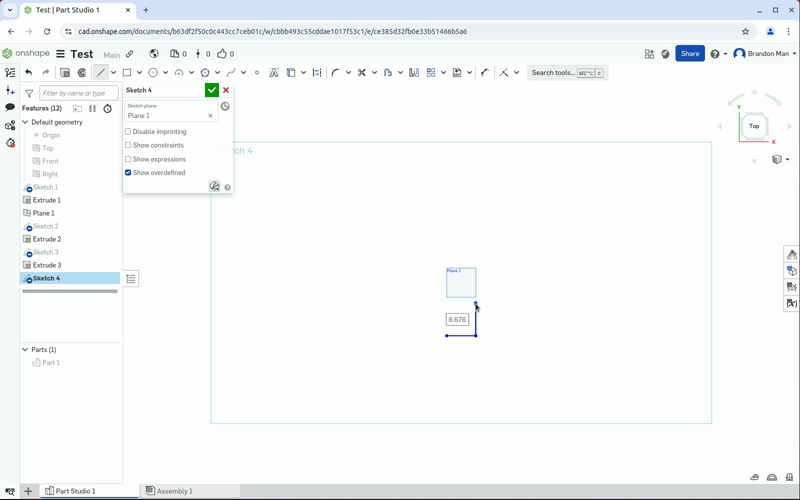
key(a)
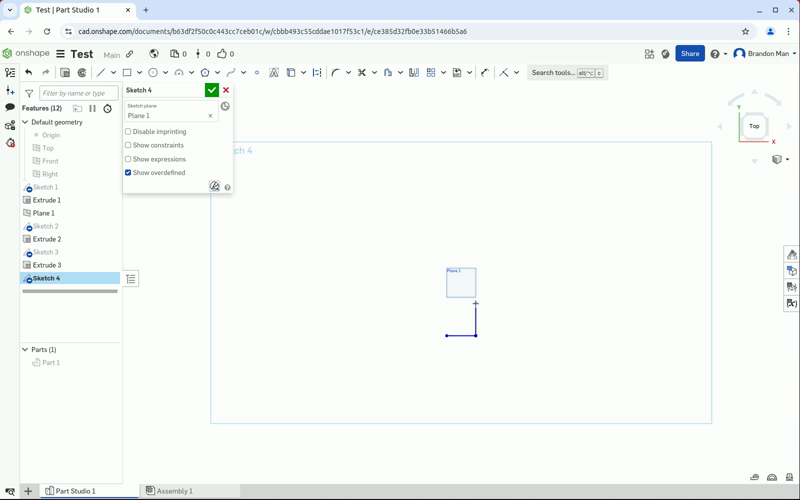
mouse_move(475, 303)
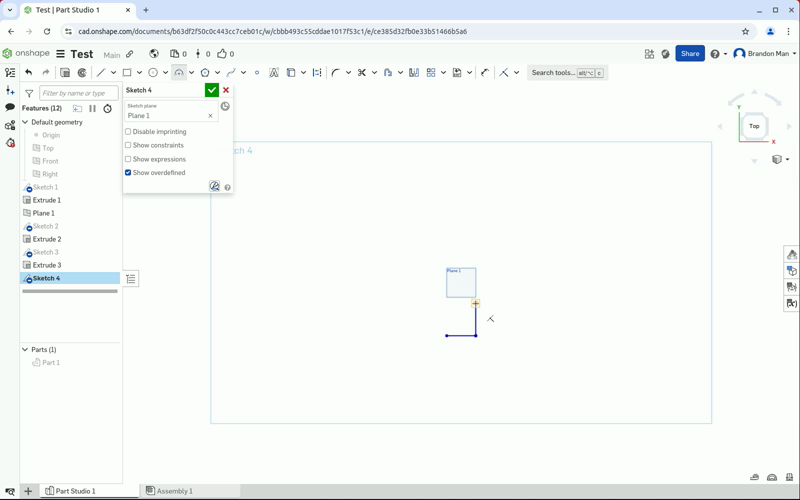
click(475, 303)
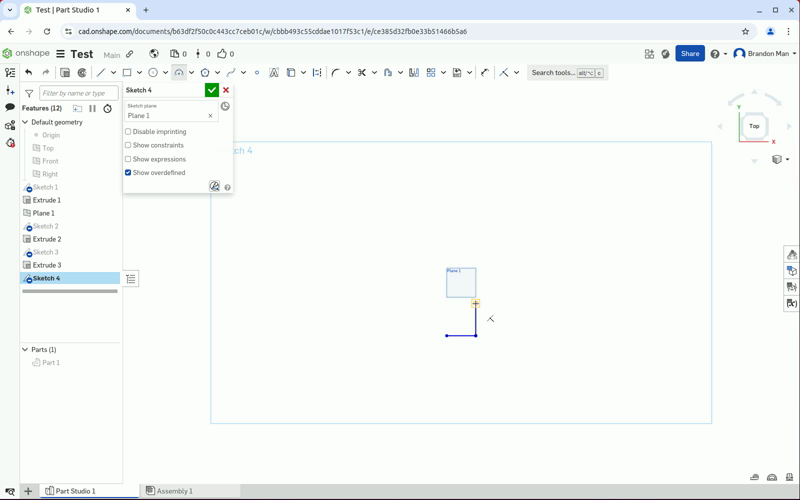
key_down(shift)
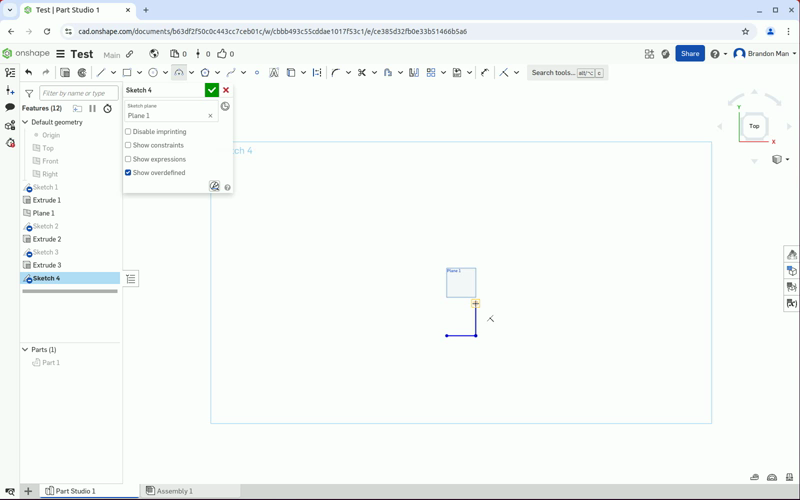
mouse_move(446, 303)
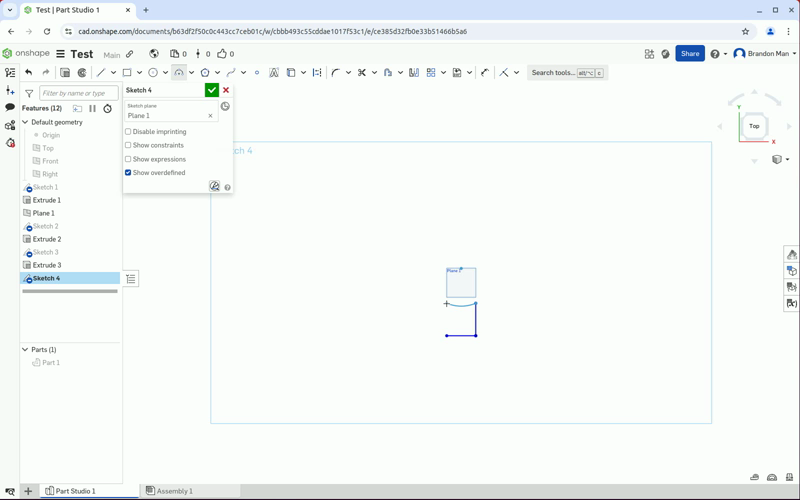
click(446, 303)
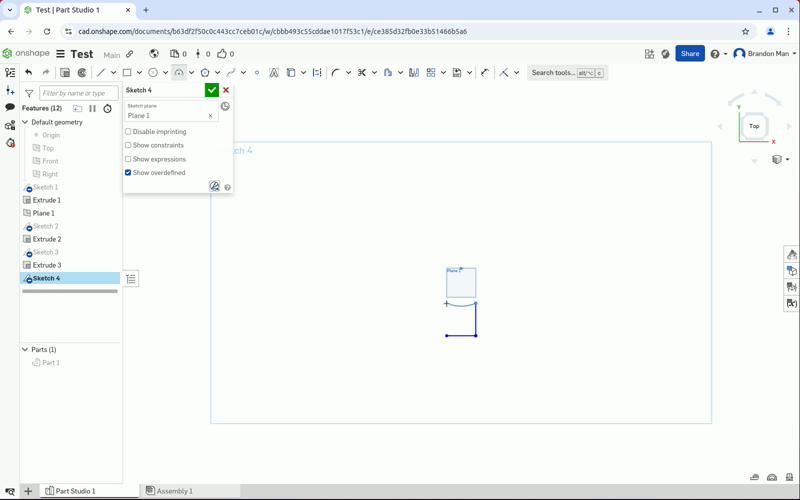
mouse_move(461, 307)
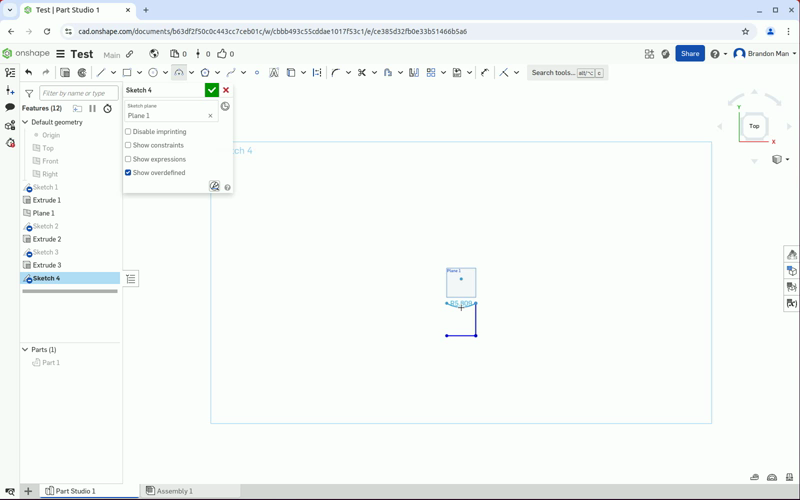
click(461, 307)
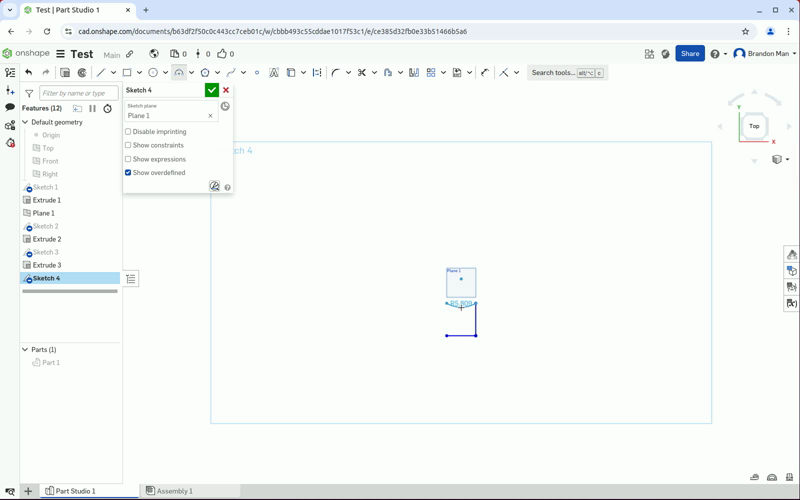
key_up(shift)
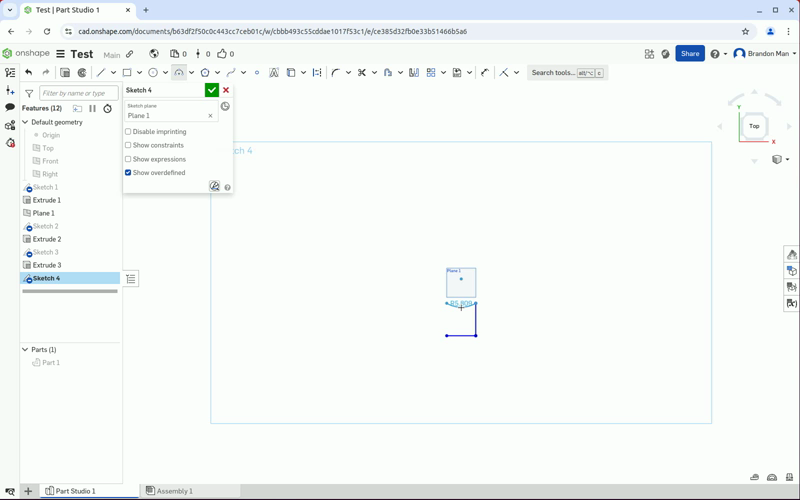
key(esc)
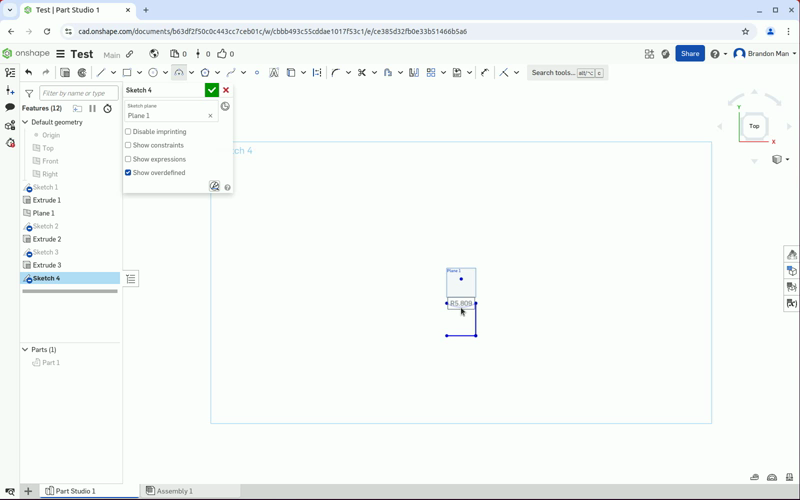
key(l)
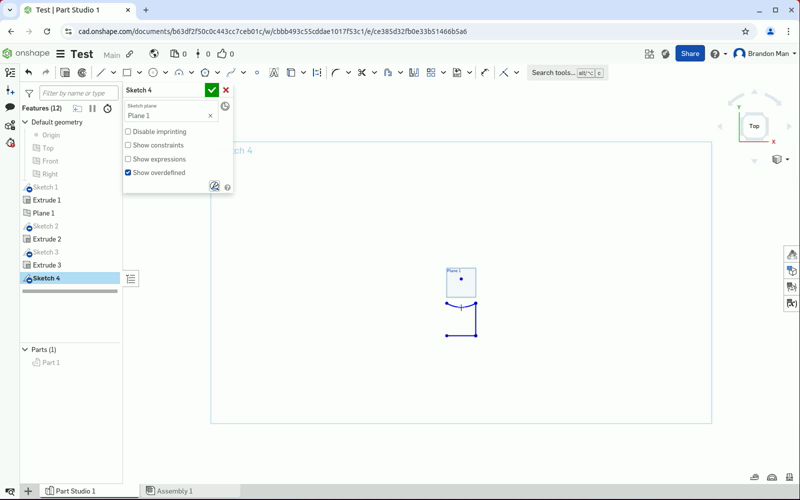
mouse_move(446, 303)
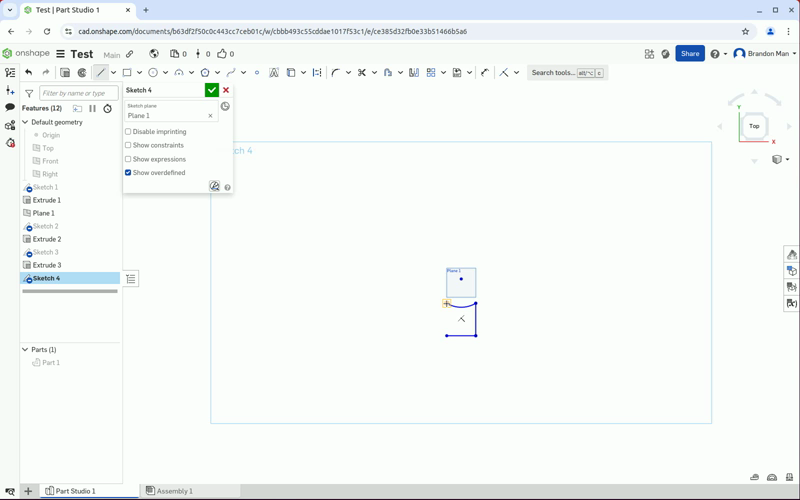
click(446, 303)
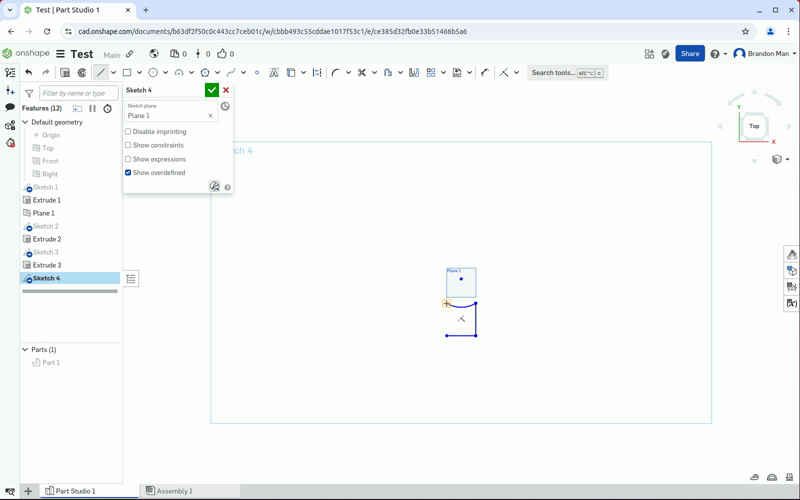
mouse_move(476, 303)
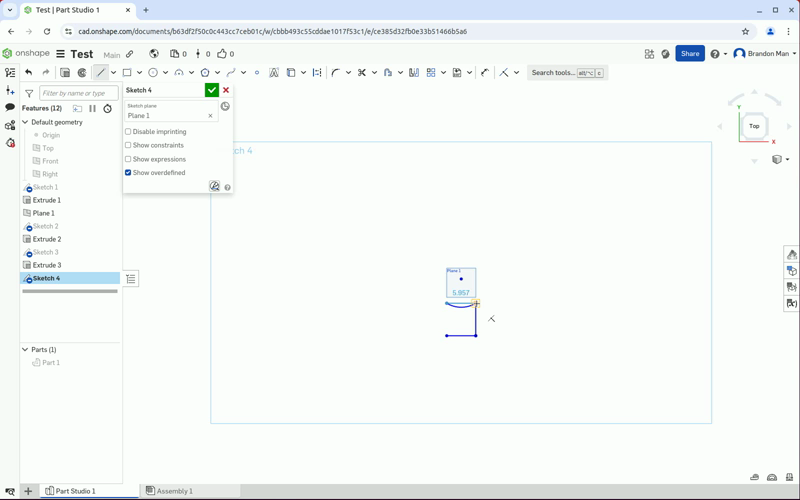
key_down(shift)
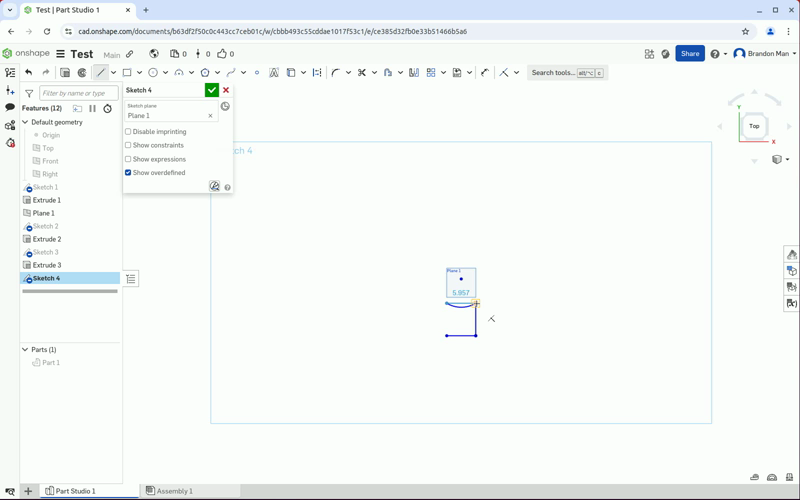
mouse_move(446, 335)
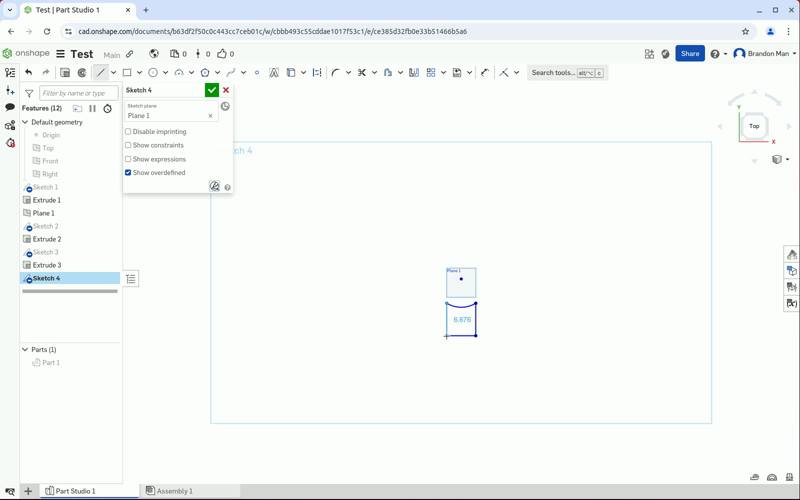
key_up(shift)
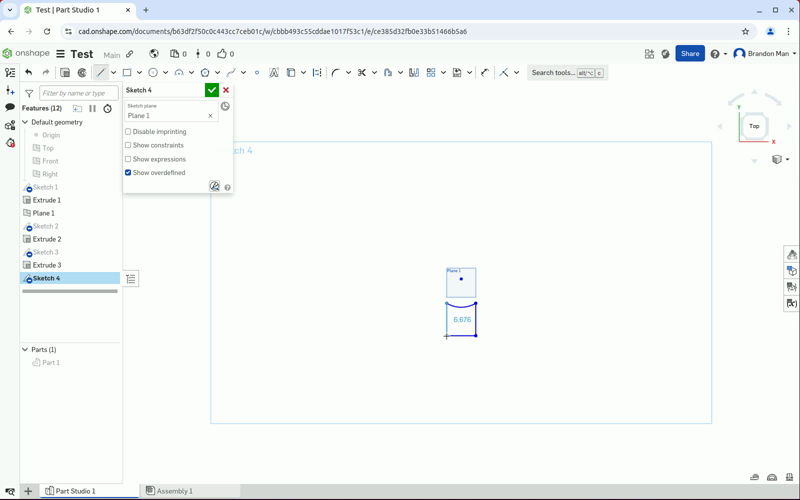
click(446, 335)
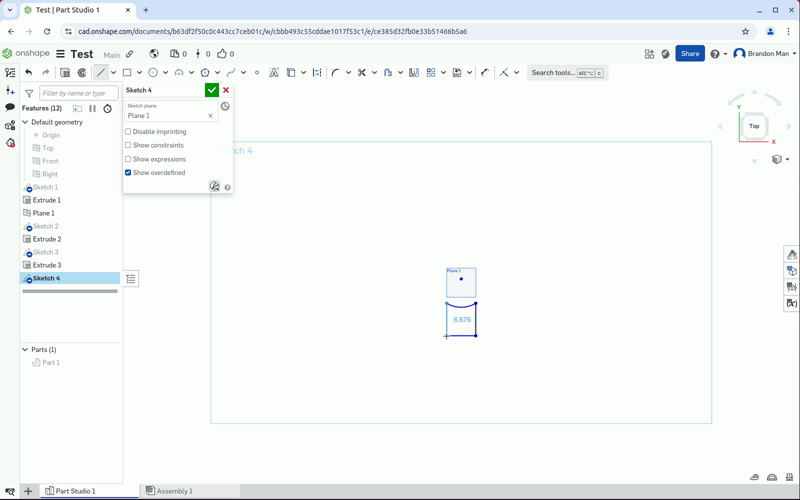
key(esc)
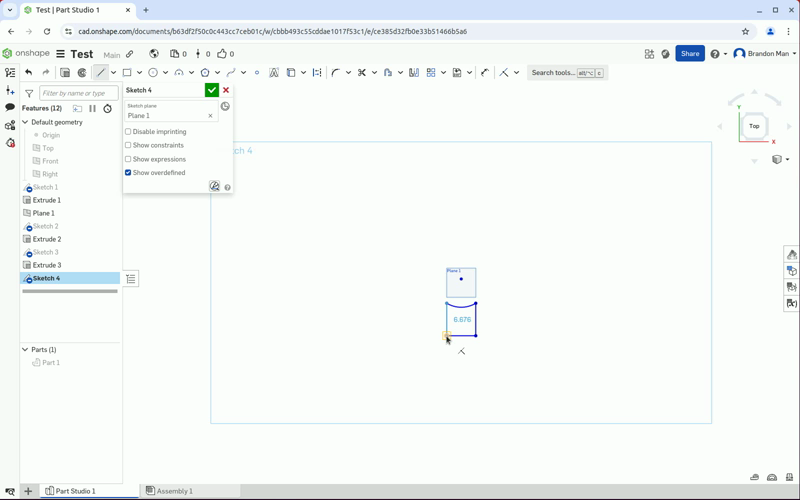
mouse_move(463, 312)
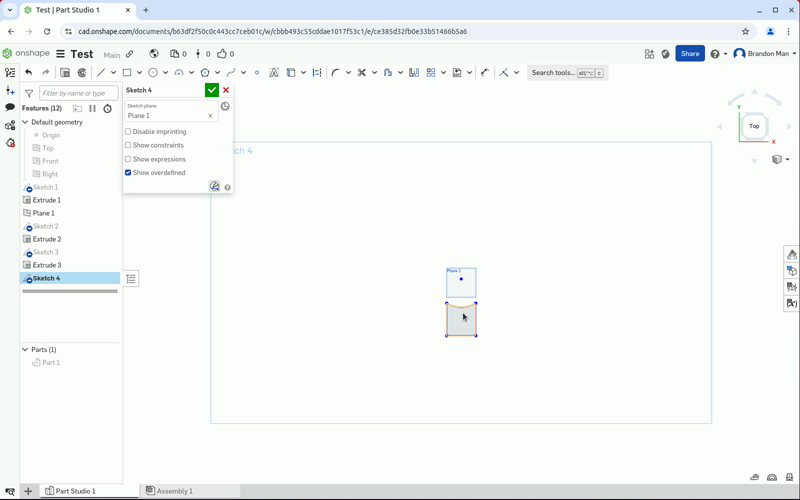
scroll(6)
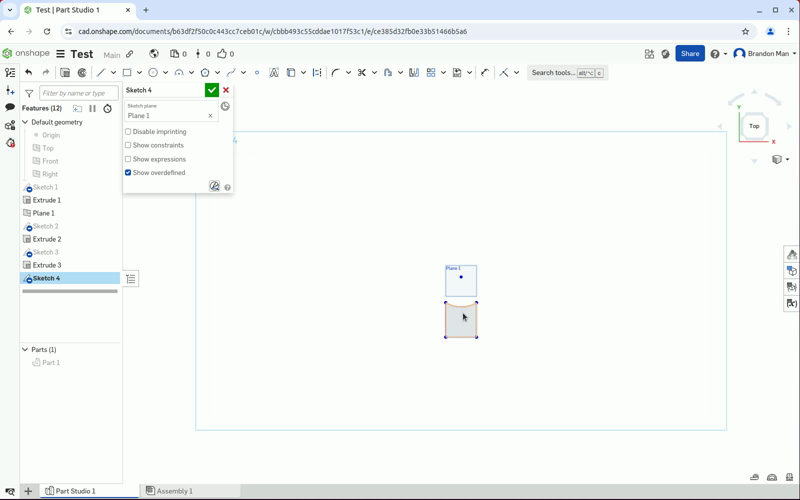
scroll(6)
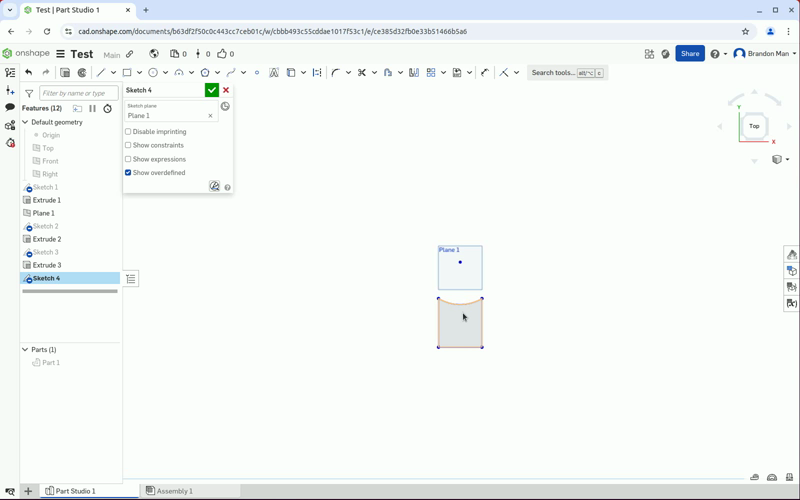
scroll(6)
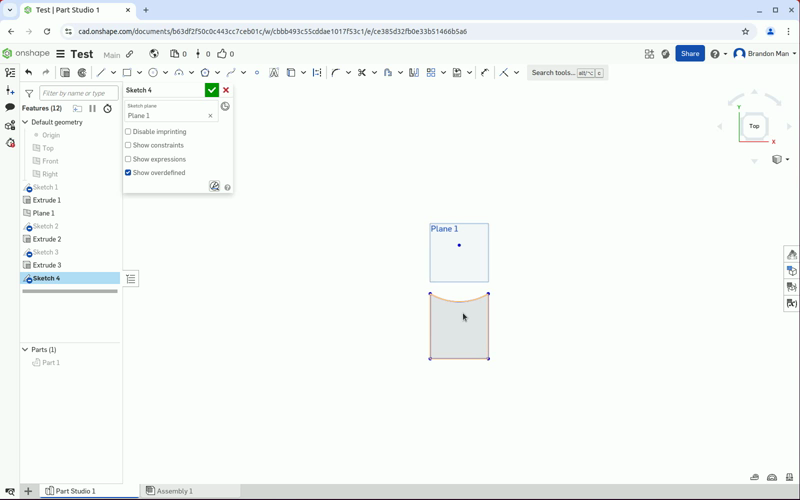
scroll(6)
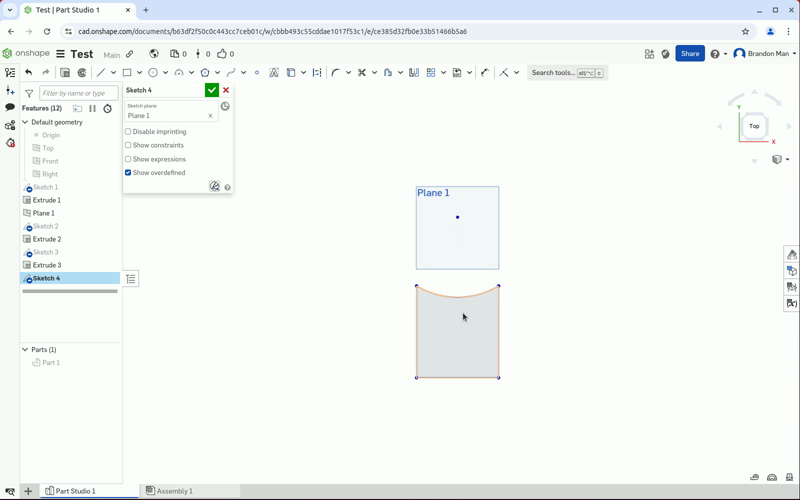
scroll(6)
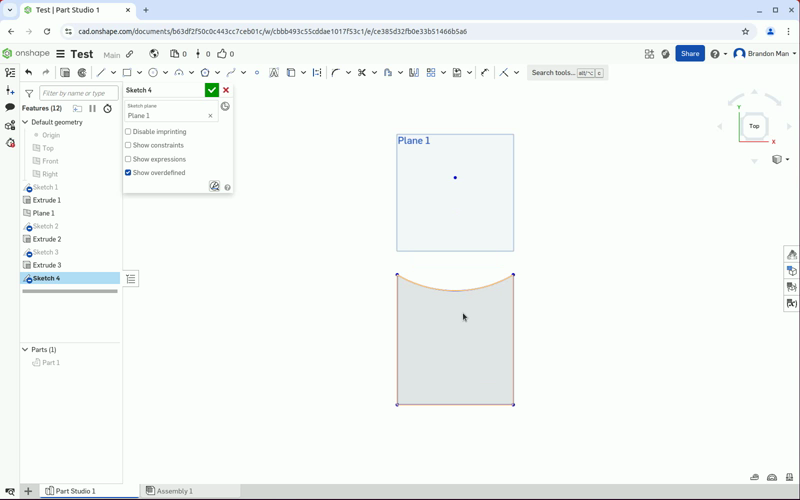
scroll(6)
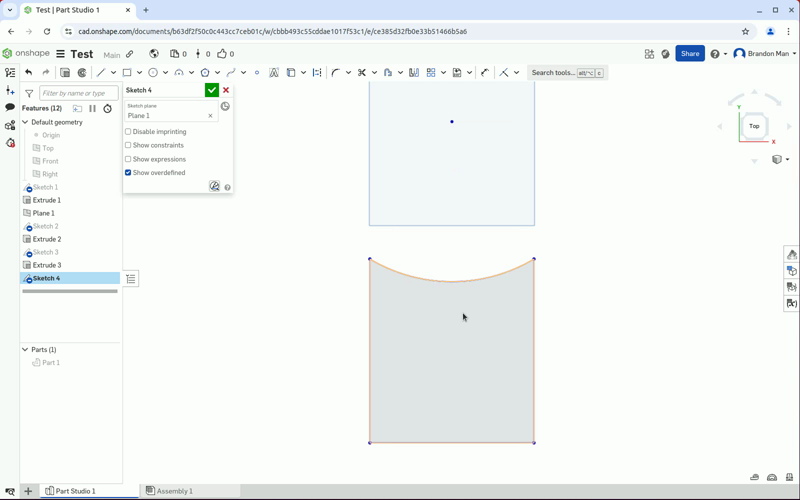
scroll(6)
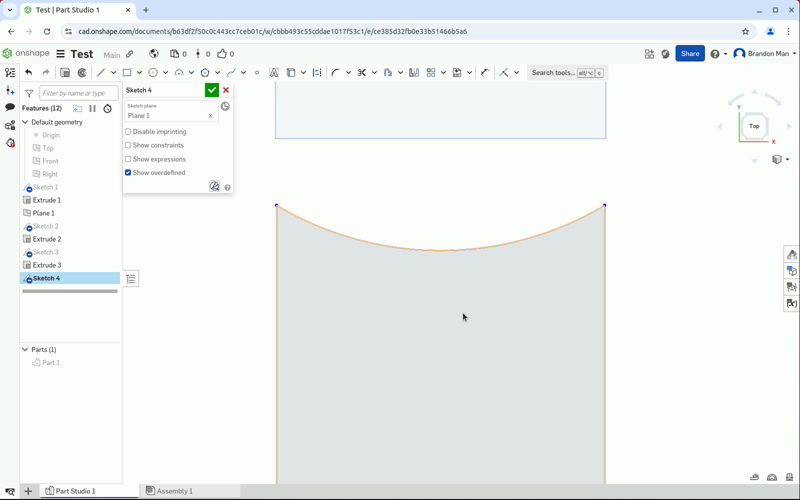
click(463, 312)
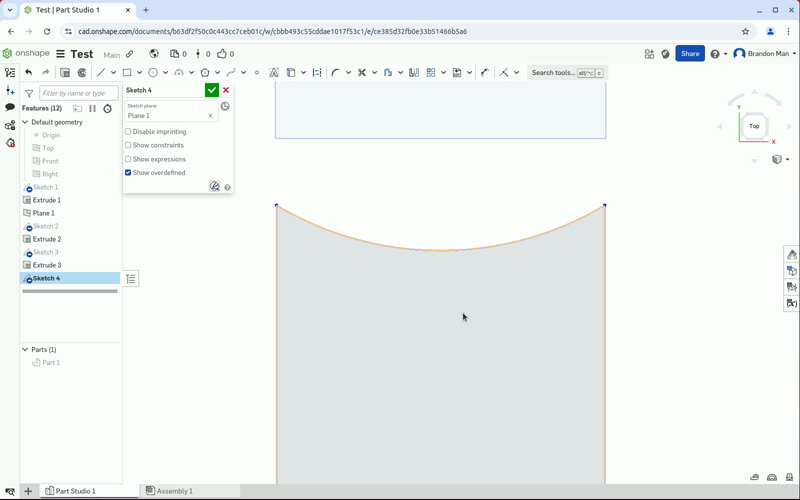
scroll(-6)
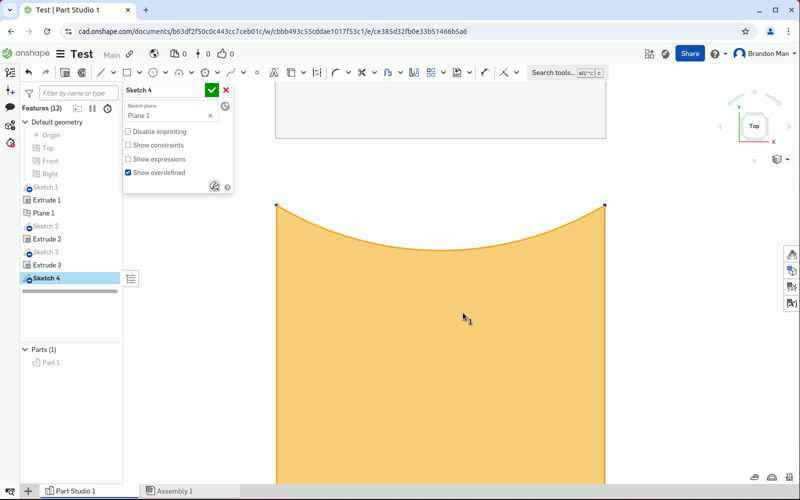
scroll(-6)
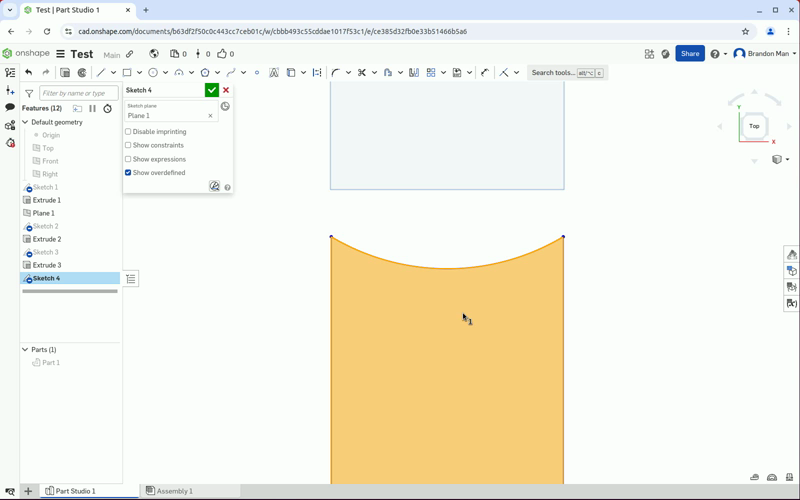
scroll(-6)
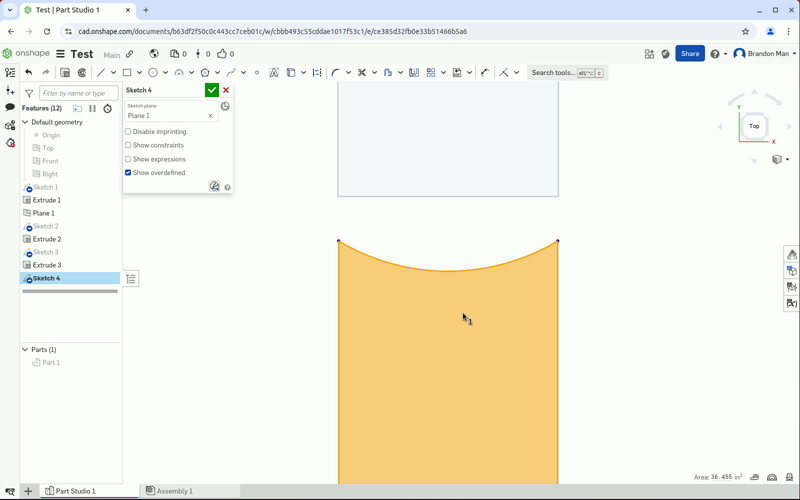
scroll(-6)
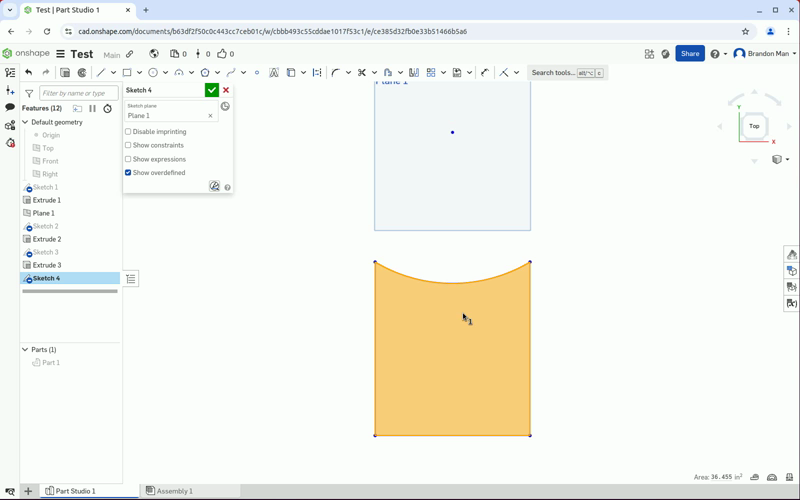
scroll(-6)
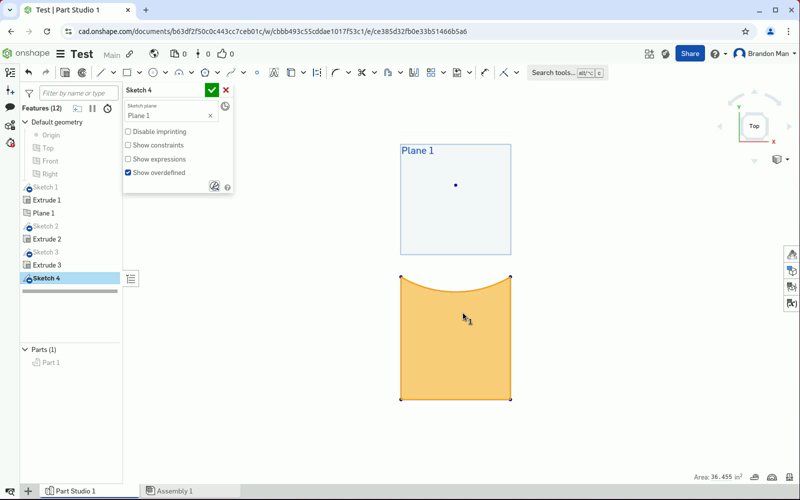
scroll(-6)
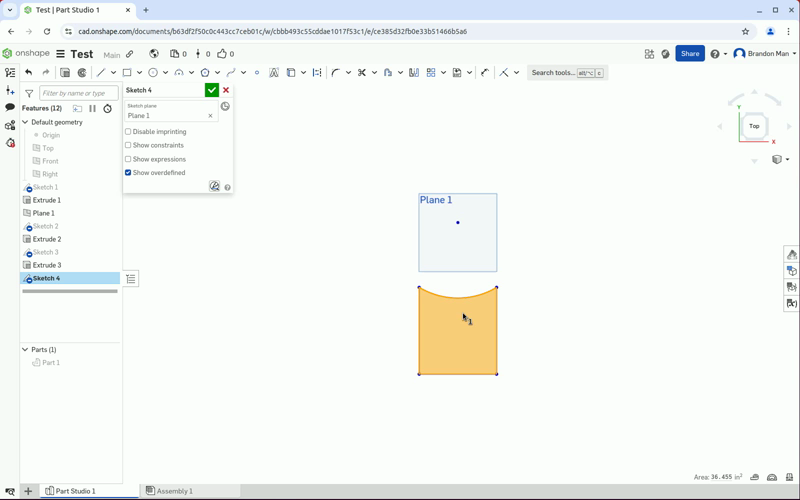
scroll(-6)
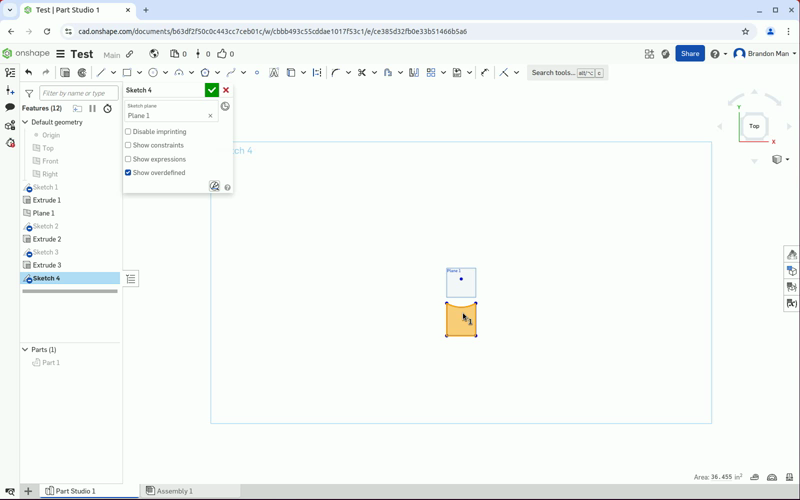
mouse_move(73, 352)
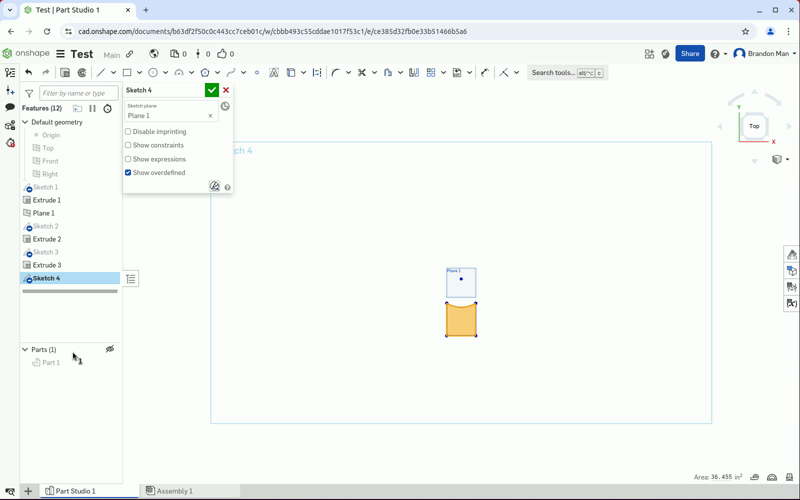
key(shift+y)
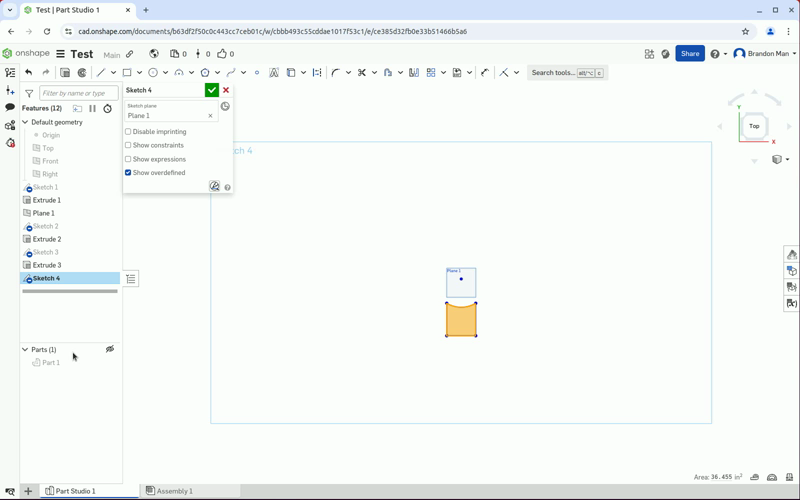
key(shift+e)
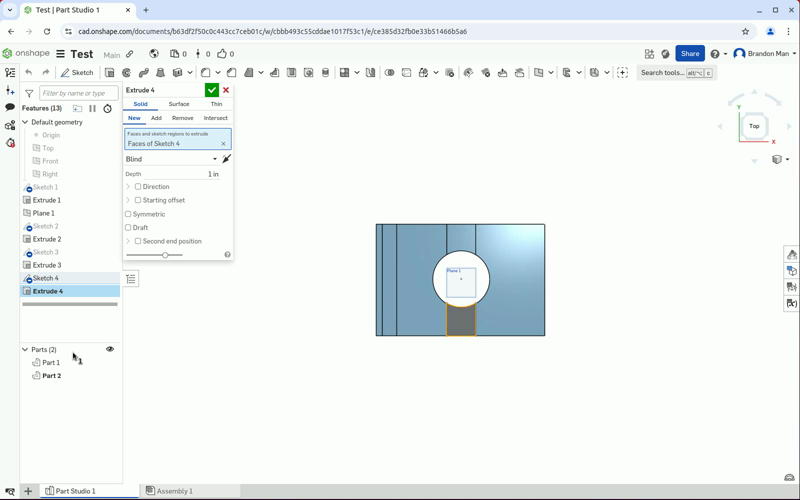
mouse_move(143, 106)
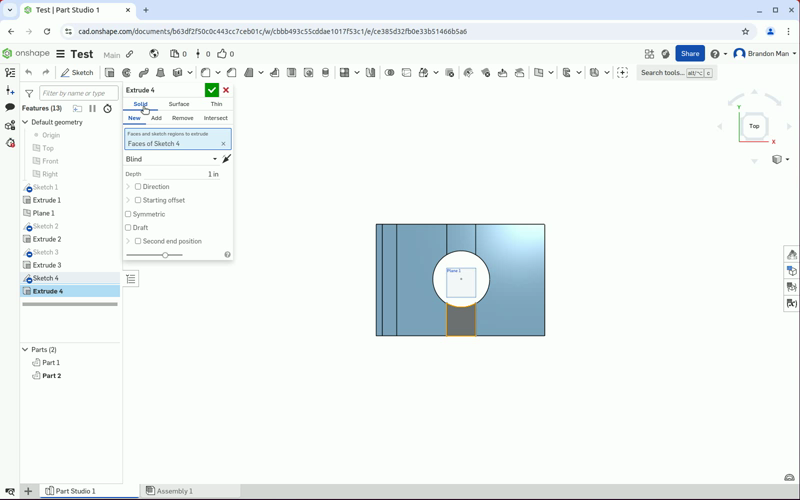
click(143, 106)
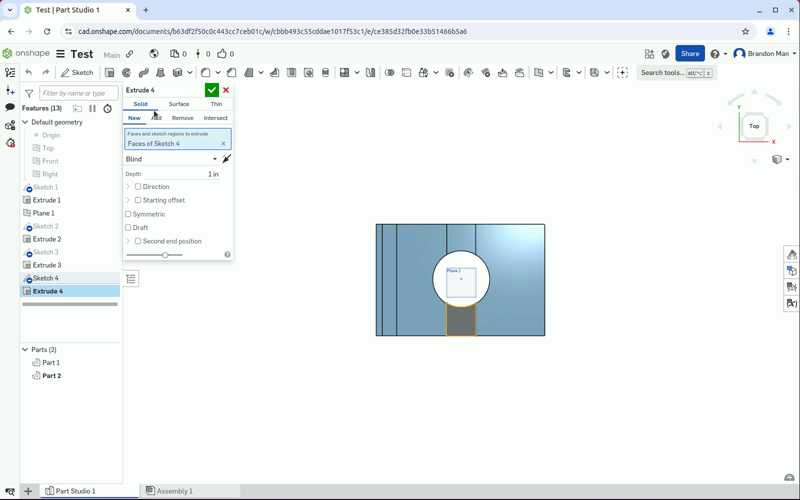
mouse_move(186, 120)
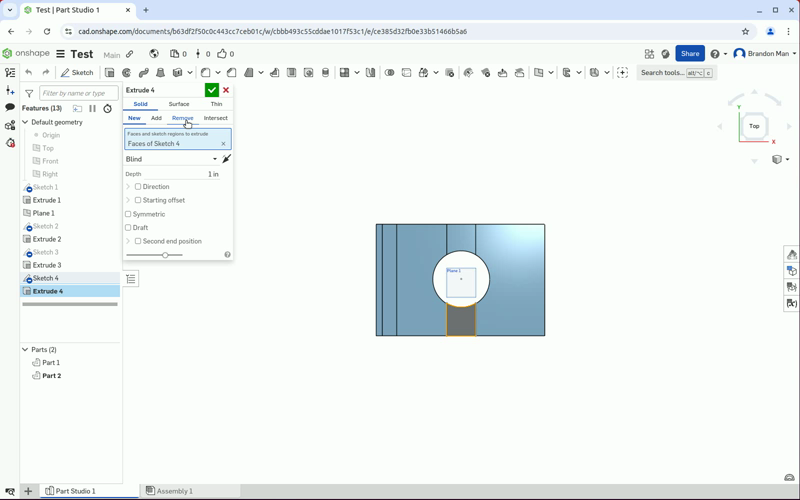
click(186, 120)
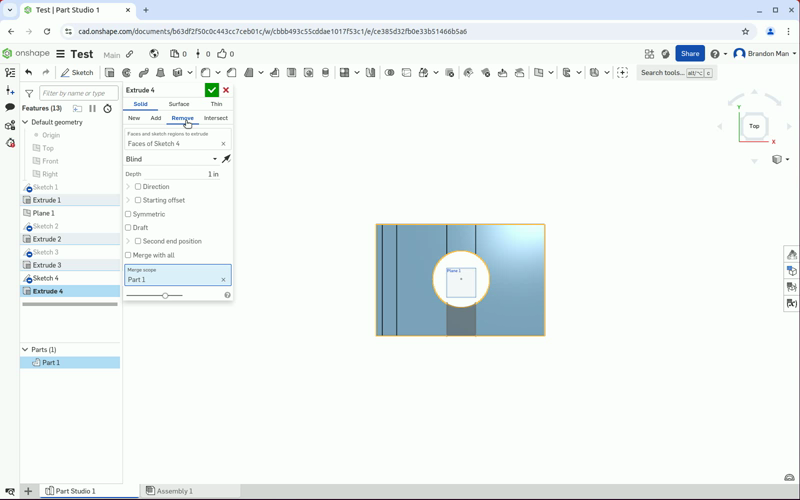
key(tab, 4)
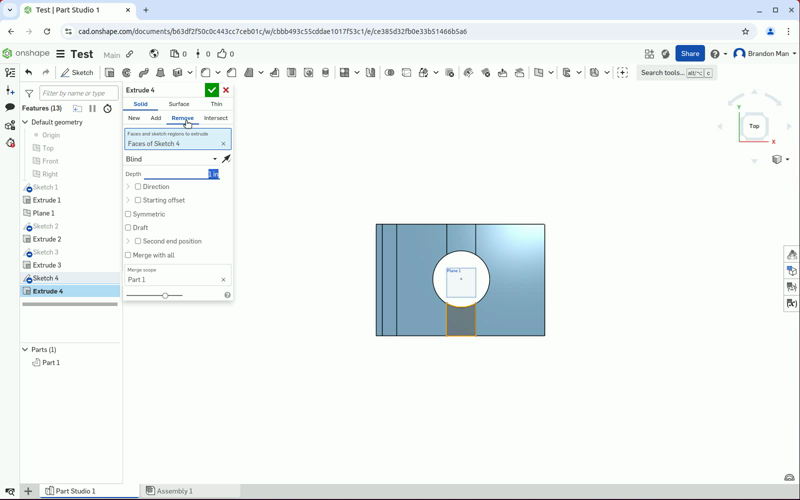
text(1.204)
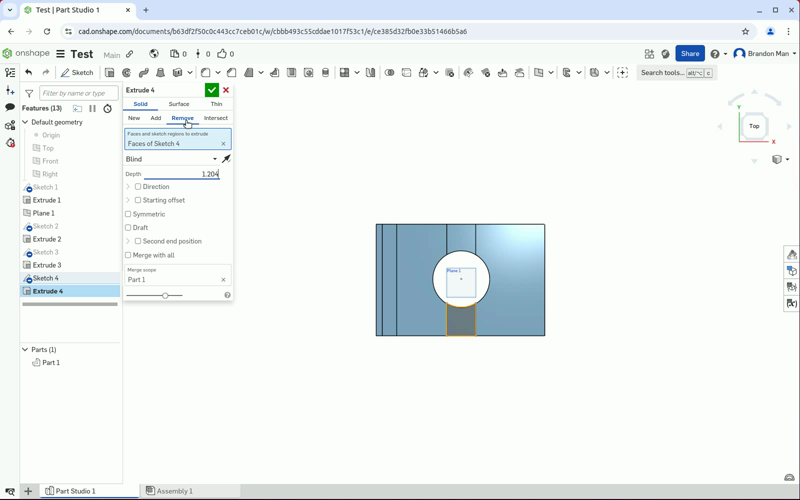
key(tab, 6)
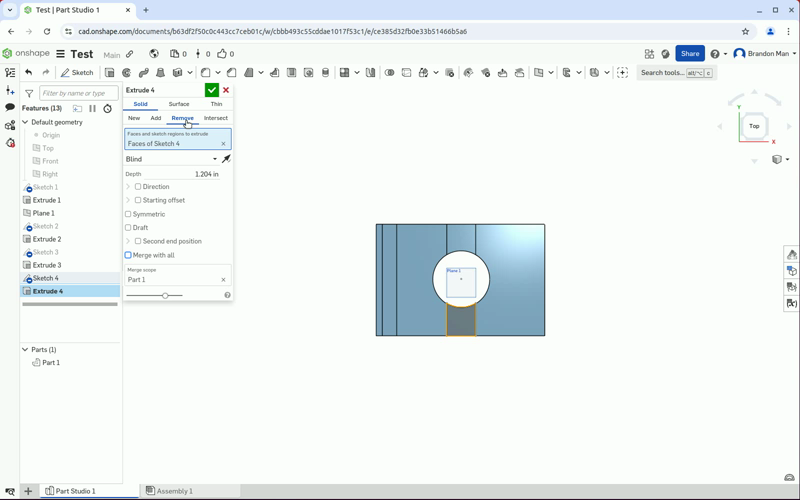
key(space)
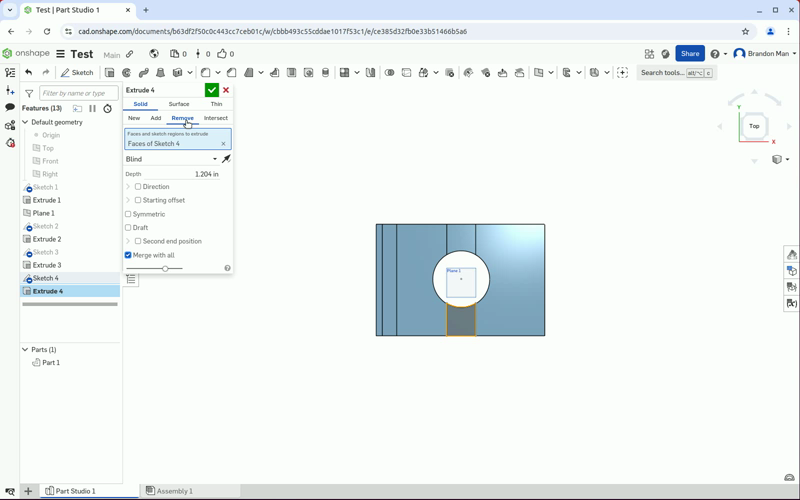
key(enter)
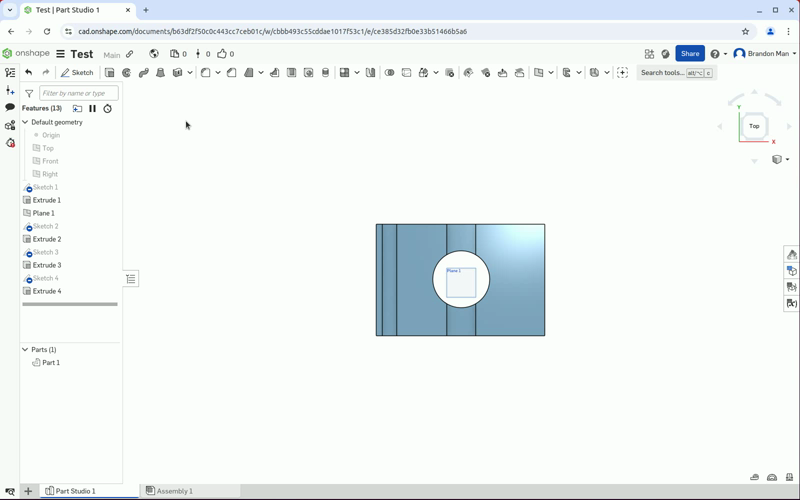
key(shift+h)
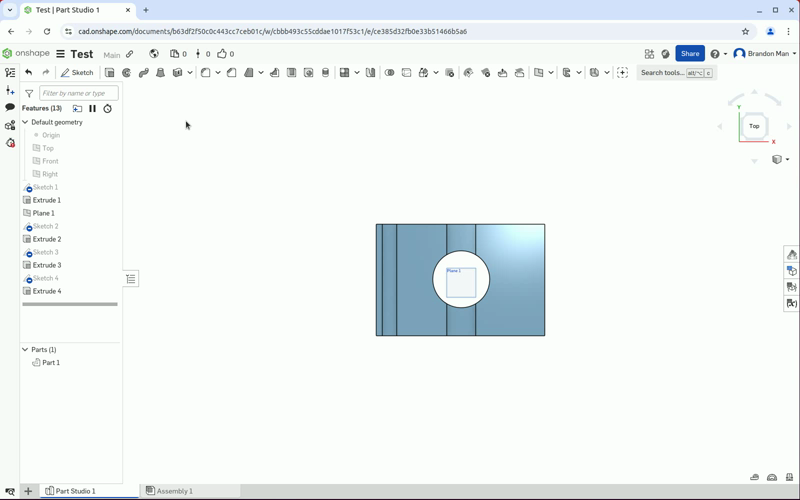
key(shift+h)
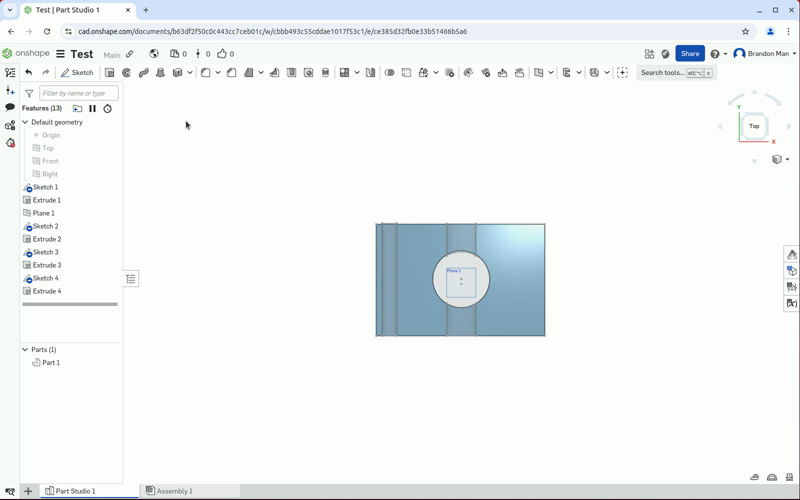
key(shift+7)
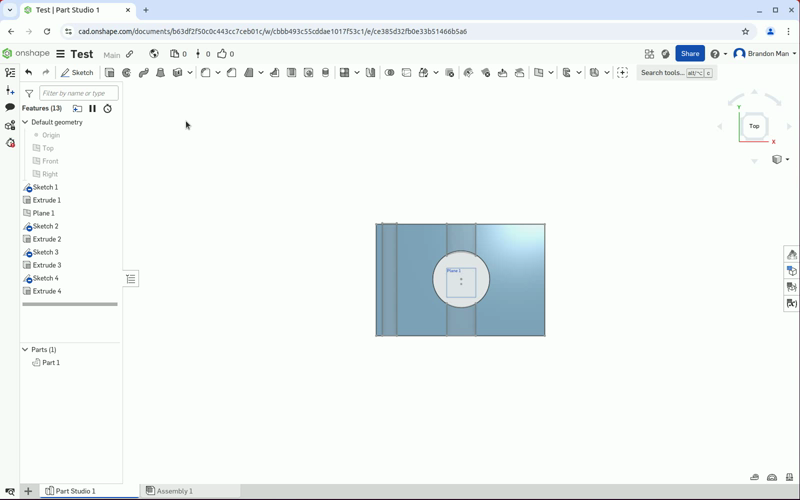
key(up, 3)
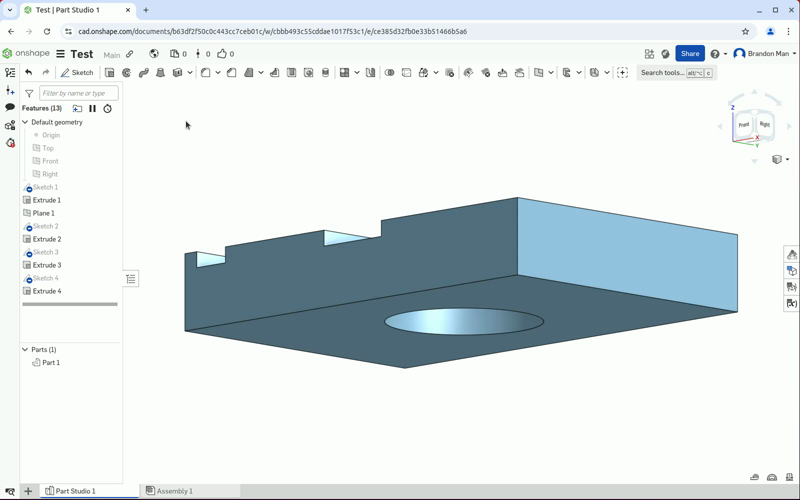
key(left, 3)
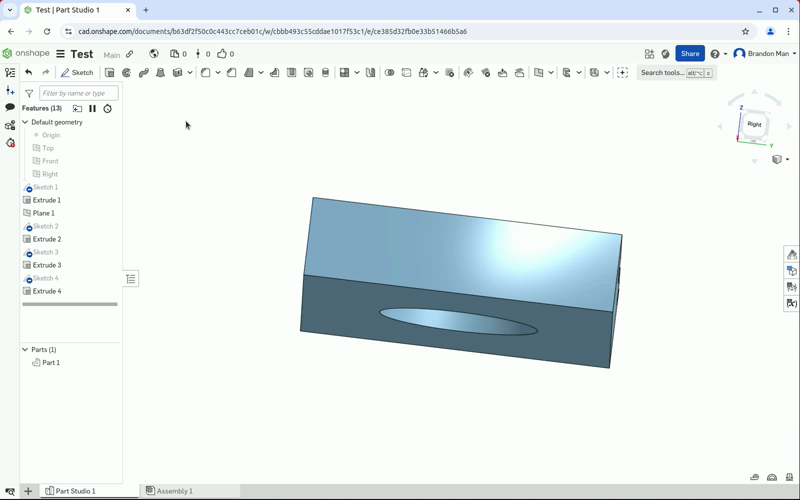
key(right, 3)
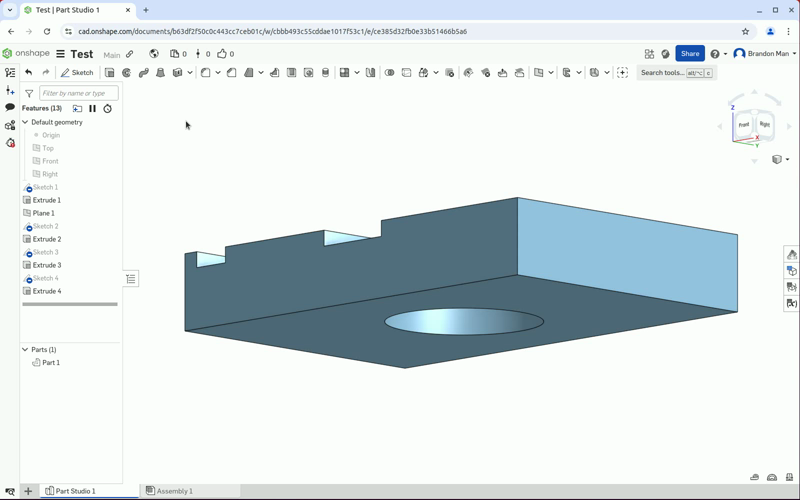
key(down, 3)
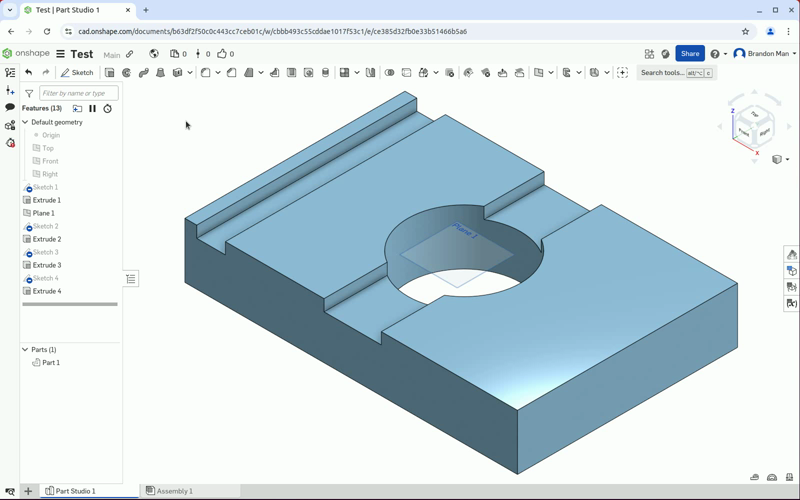
mouse_move(73, 189)
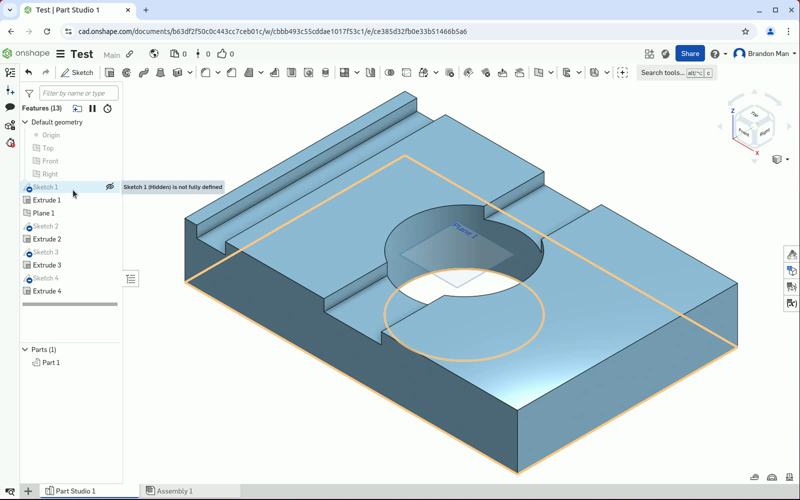
click(73, 189)